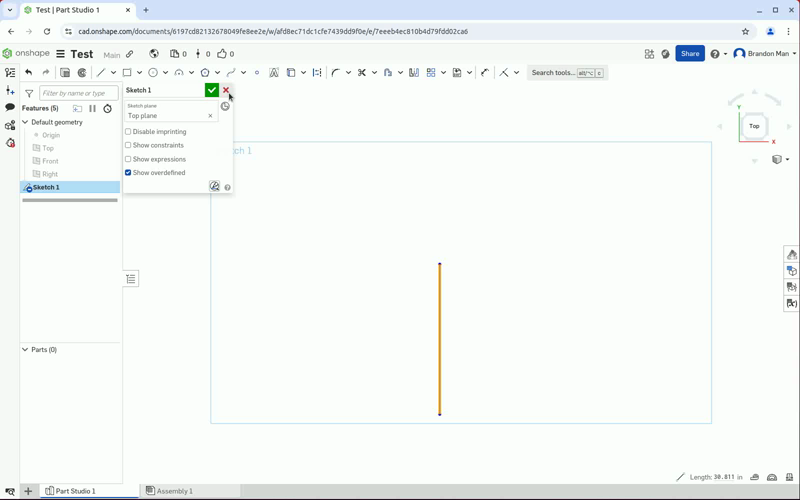
key(shift+h)
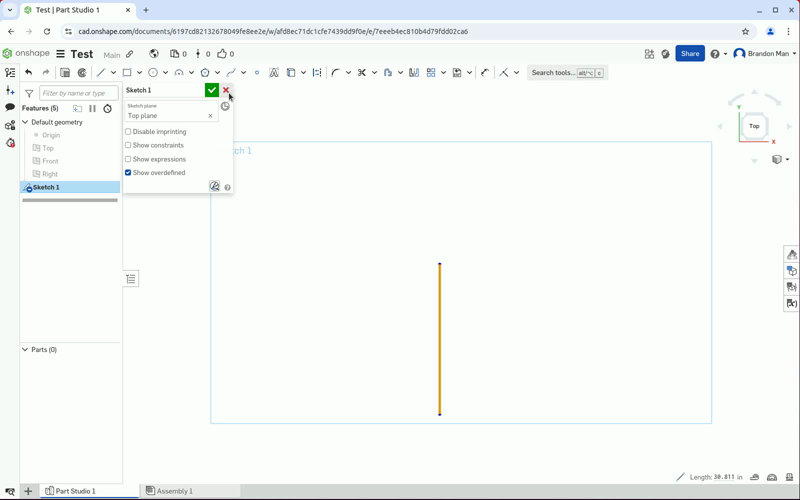
key(shift+s)
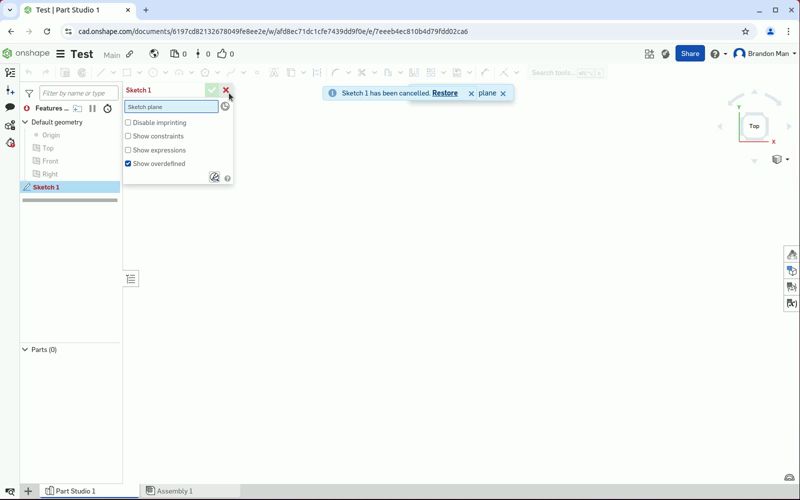
mouse_move(73, 150)
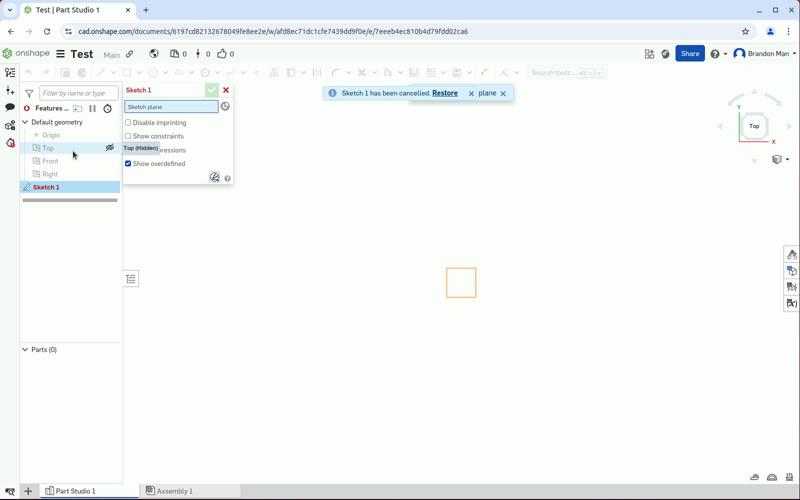
click(73, 150)
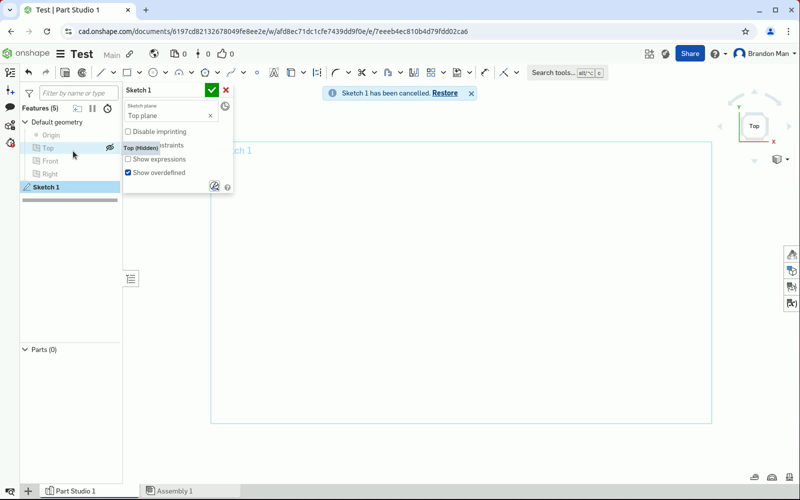
mouse_move(73, 352)
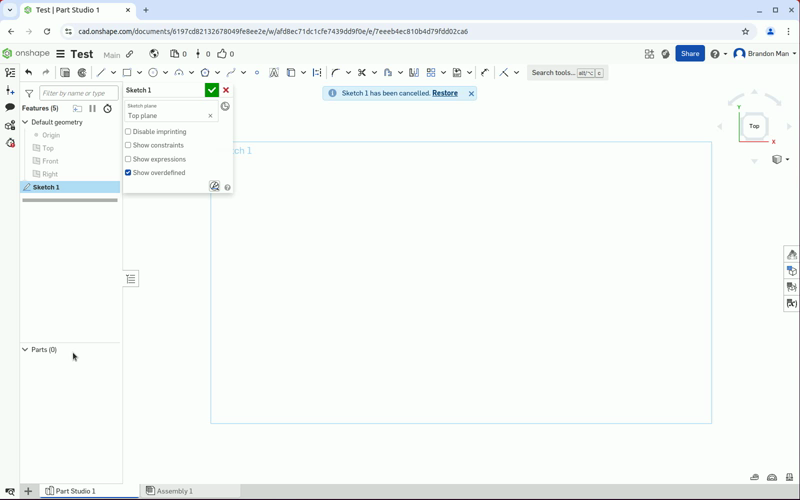
key(y)
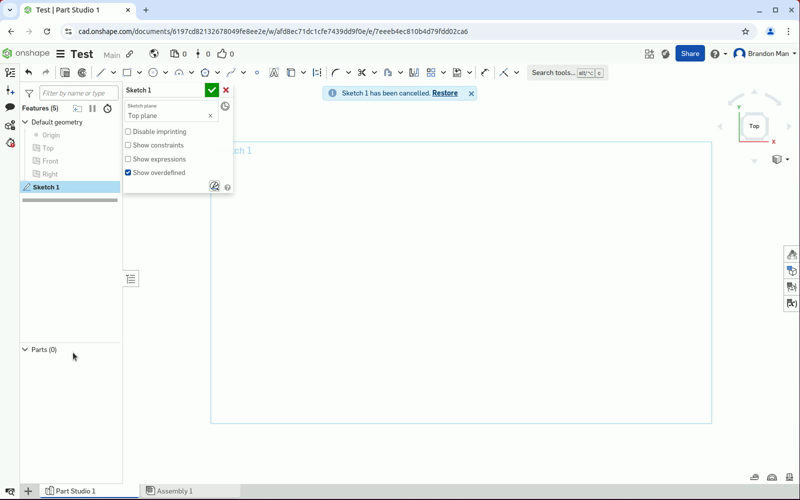
key(a)
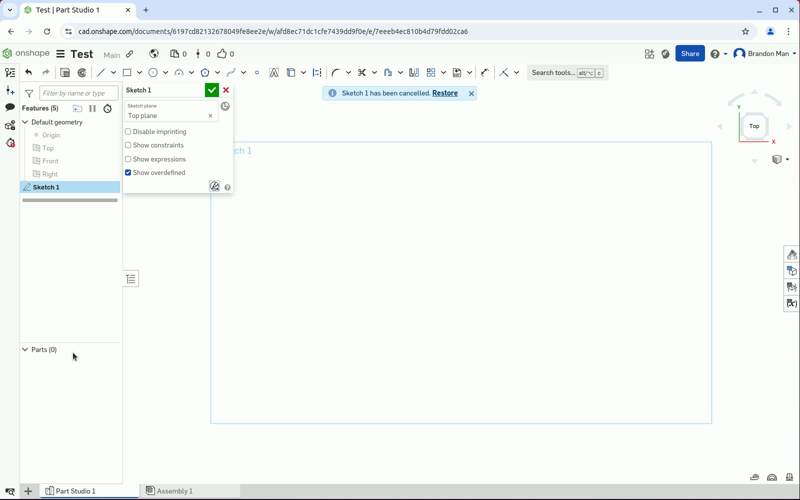
key_down(shift)
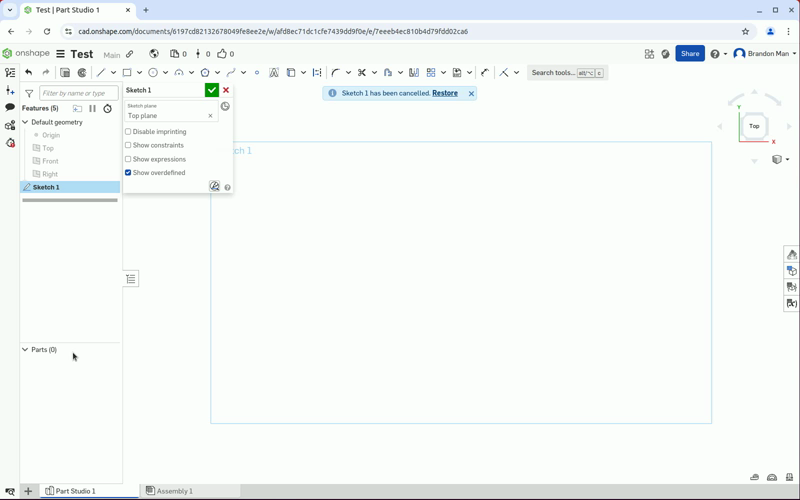
mouse_move(383, 295)
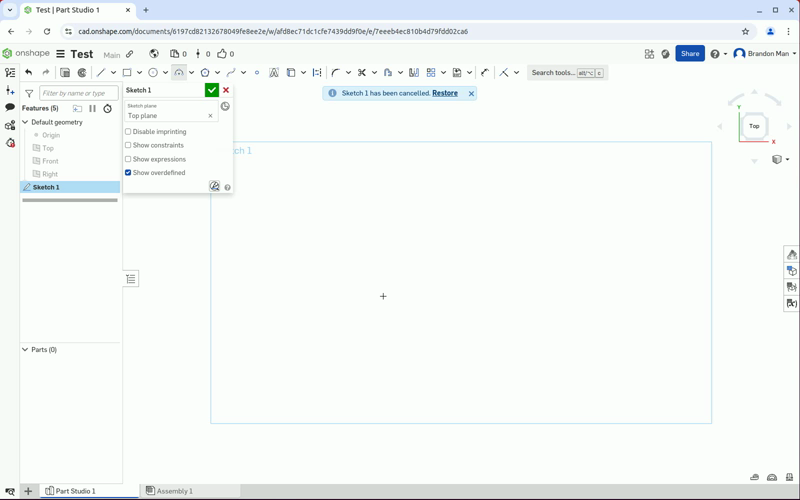
click(383, 295)
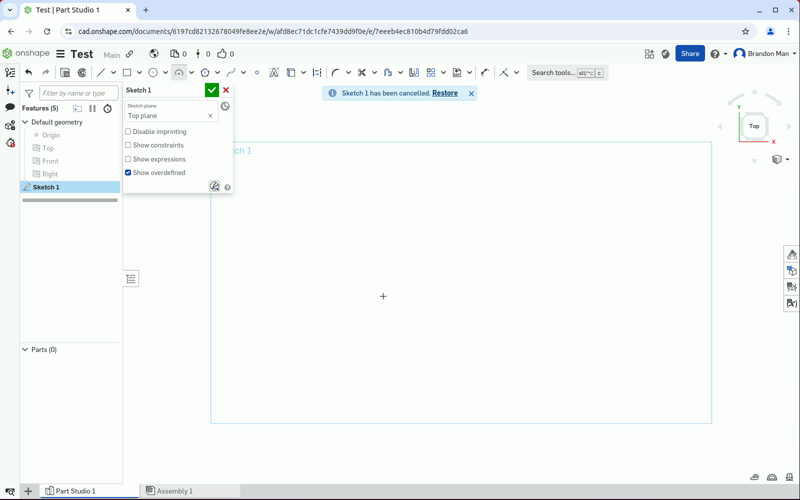
key_up(shift)
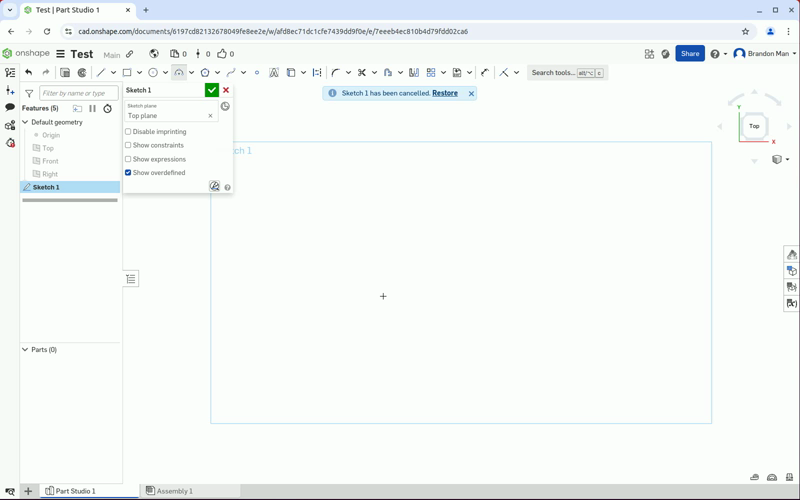
key_down(shift)
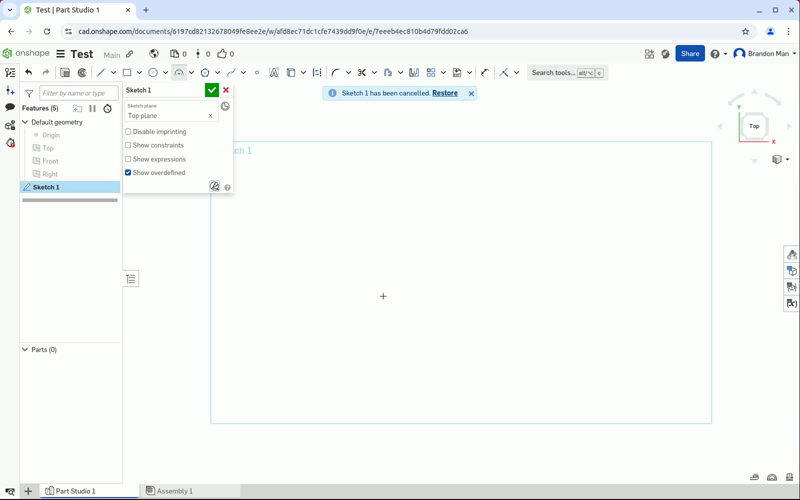
mouse_move(409, 270)
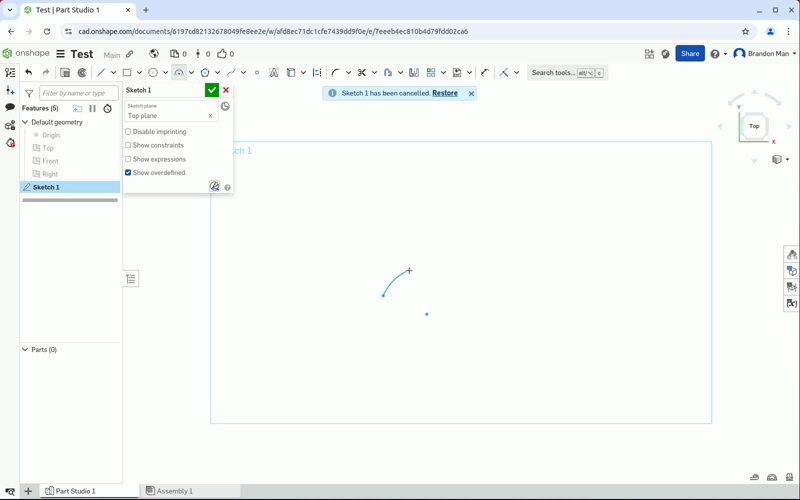
click(409, 270)
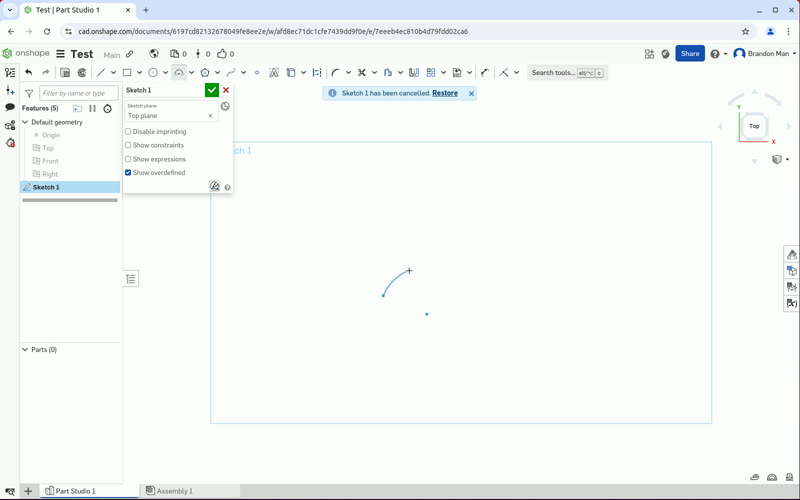
mouse_move(393, 280)
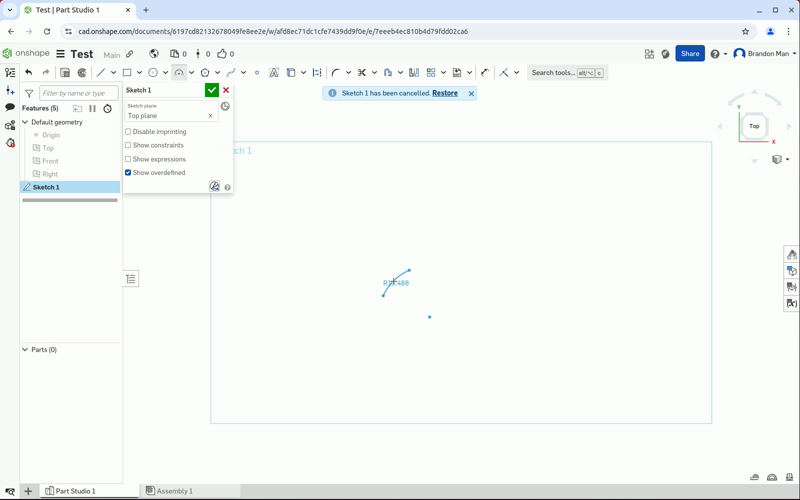
click(393, 280)
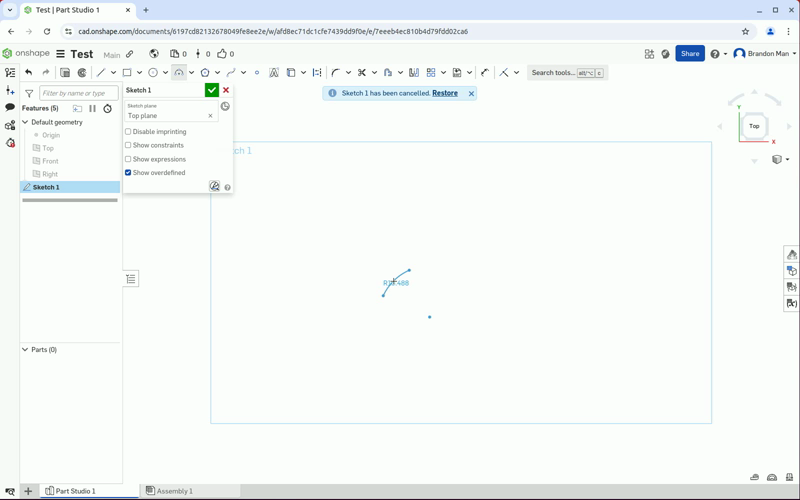
key_up(shift)
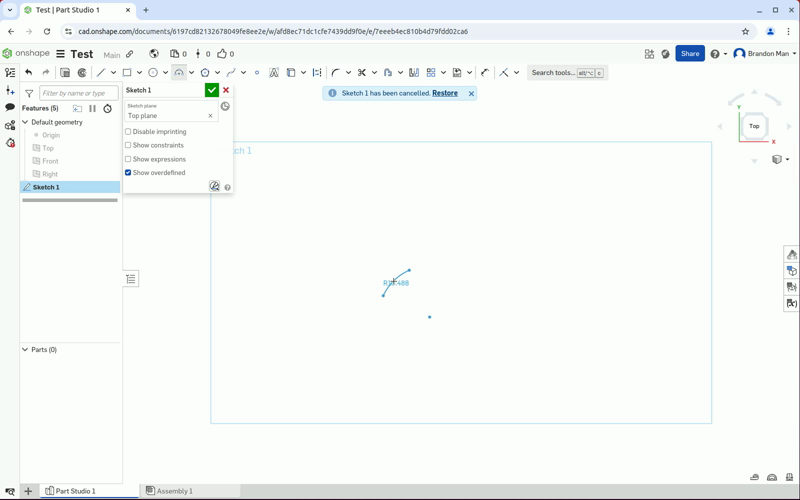
mouse_move(409, 270)
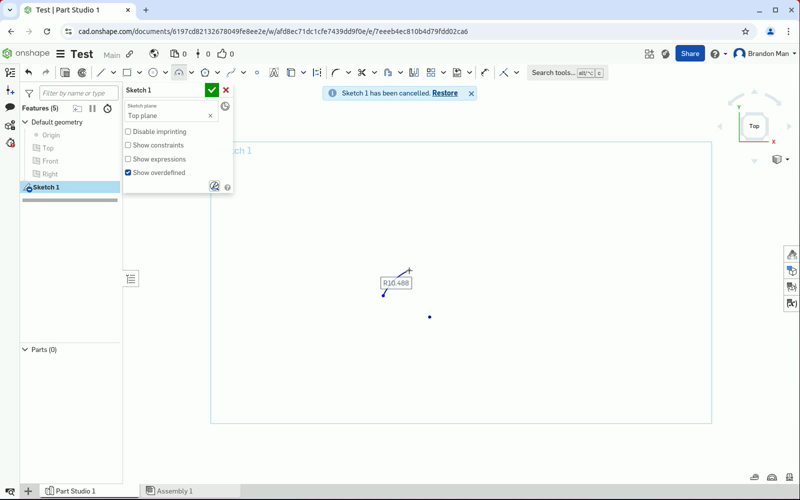
click(409, 270)
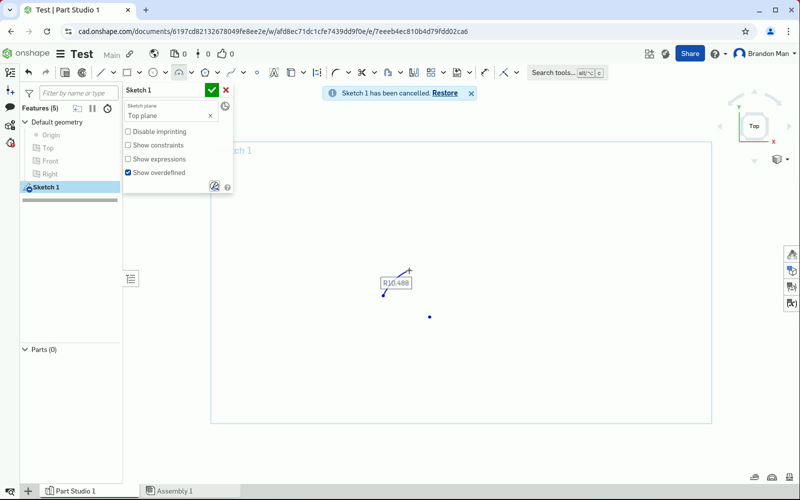
mouse_move(383, 295)
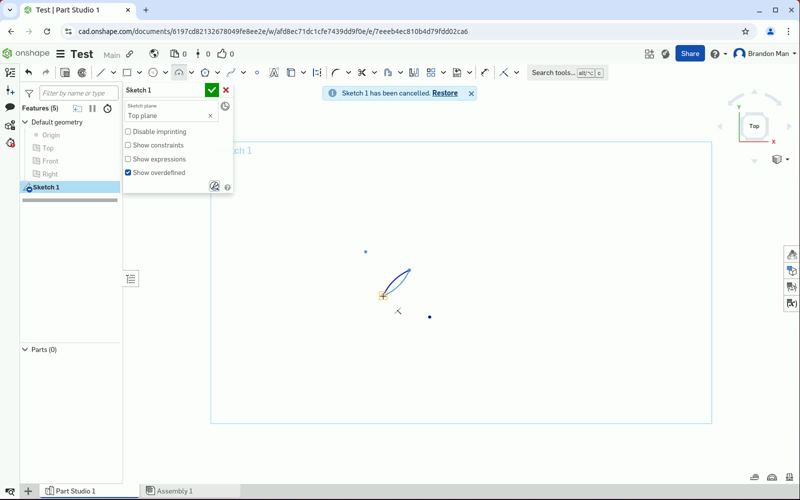
click(383, 295)
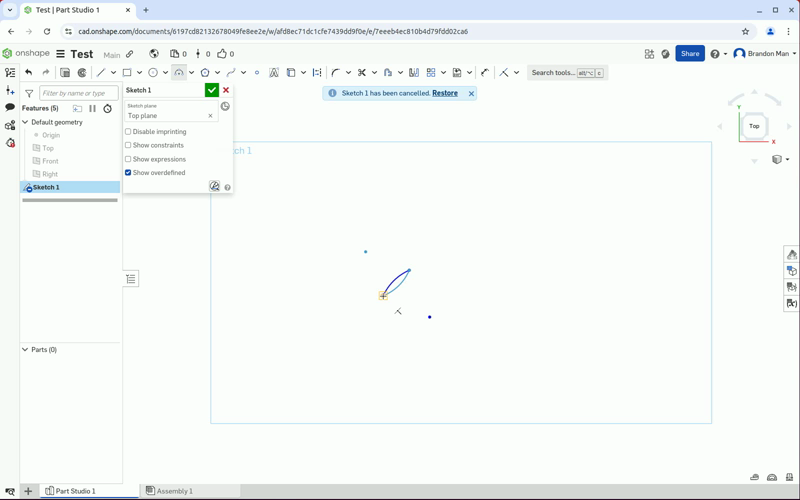
key_down(shift)
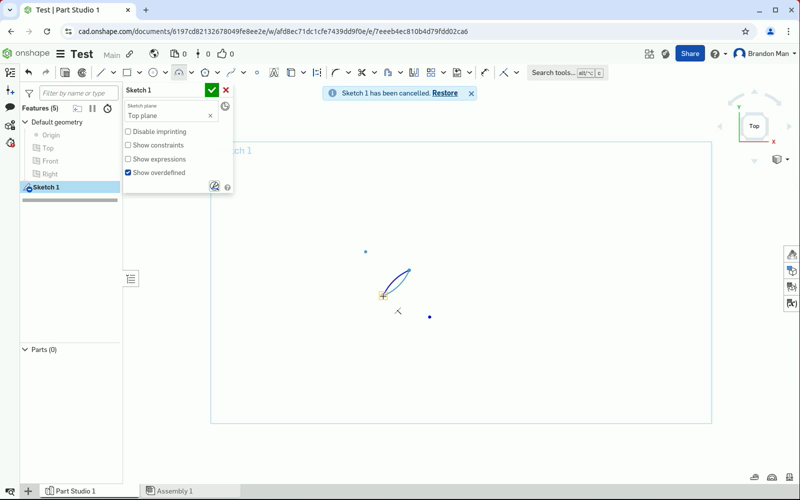
mouse_move(356, 243)
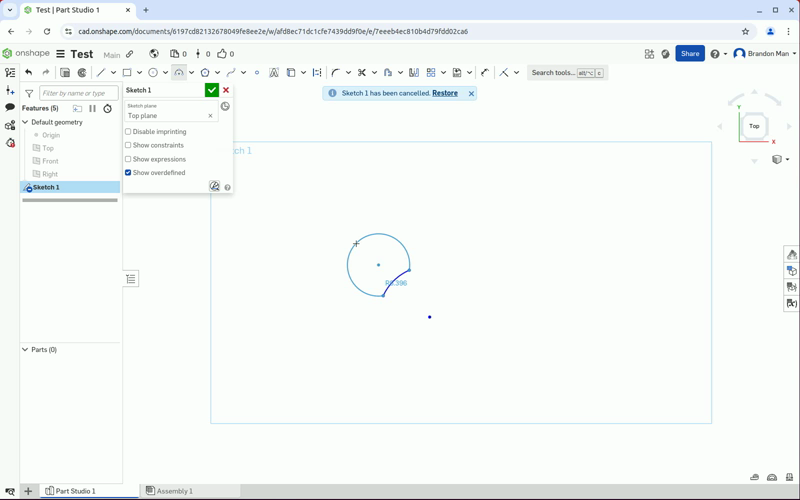
click(356, 243)
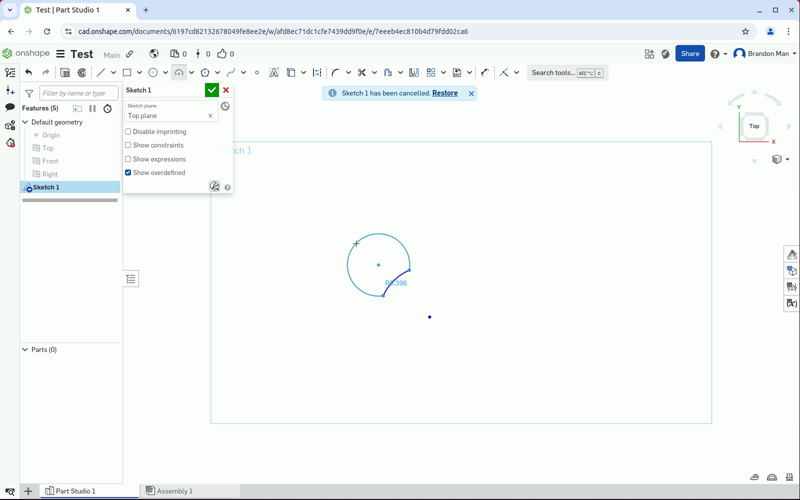
key_up(shift)
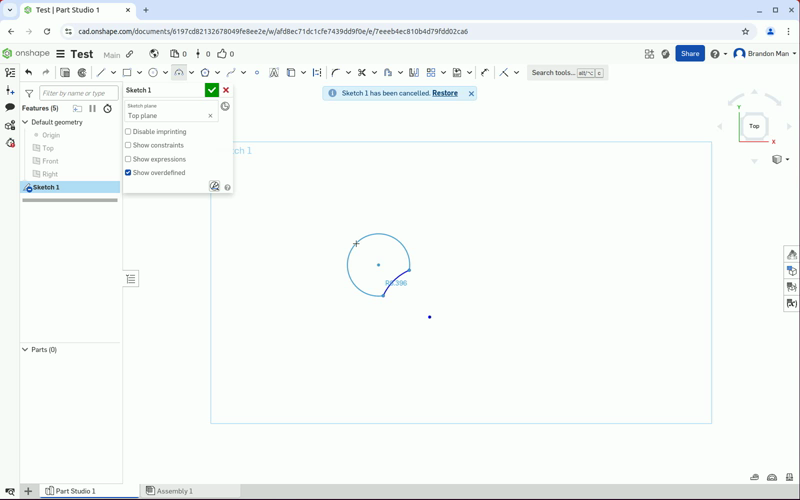
key(esc)
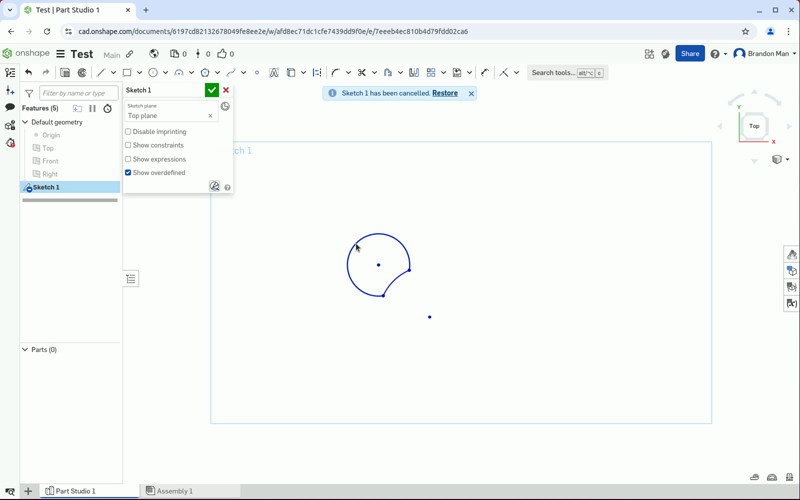
mouse_move(387, 279)
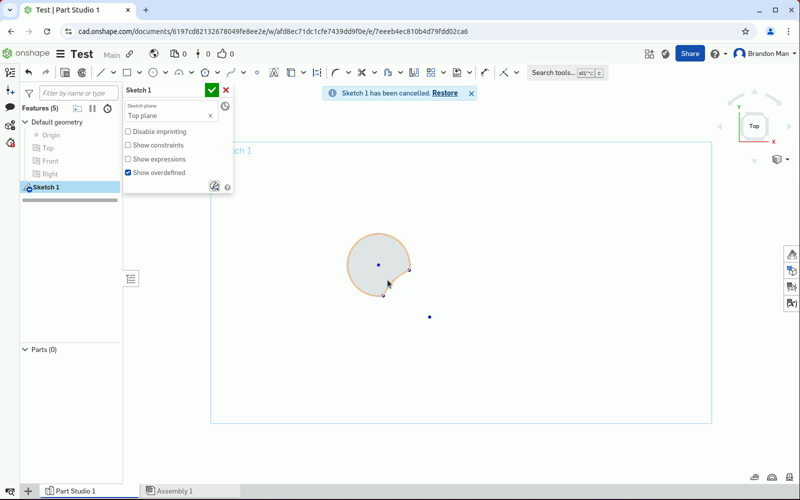
click(387, 279)
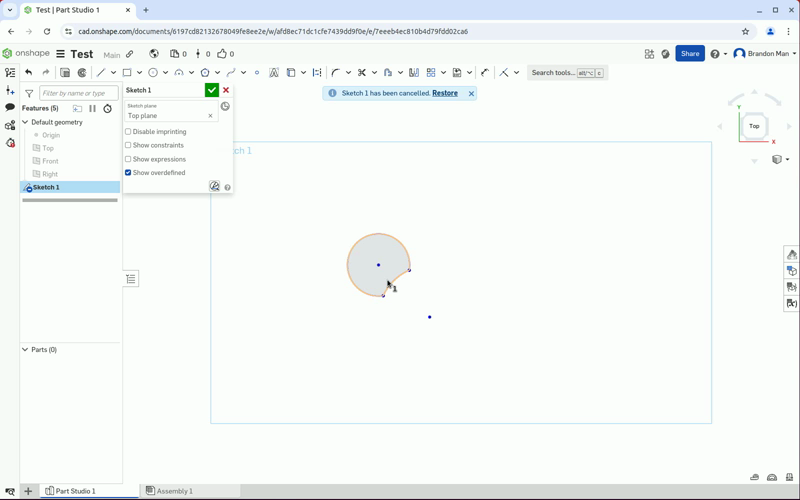
mouse_move(73, 352)
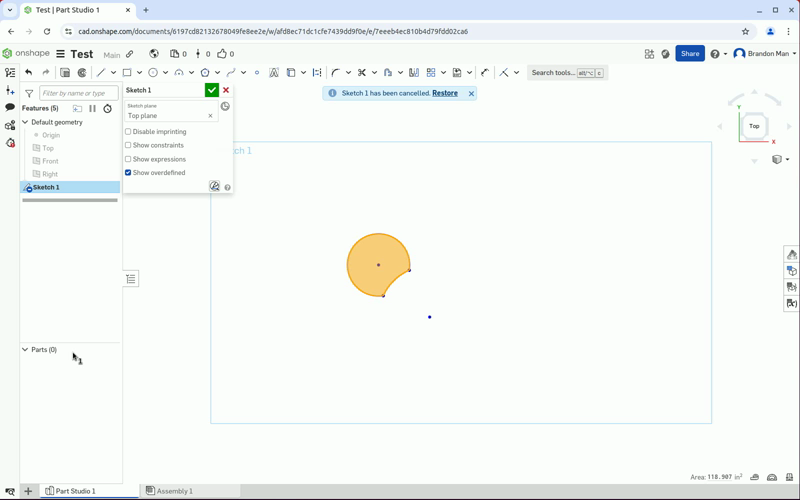
key(shift+y)
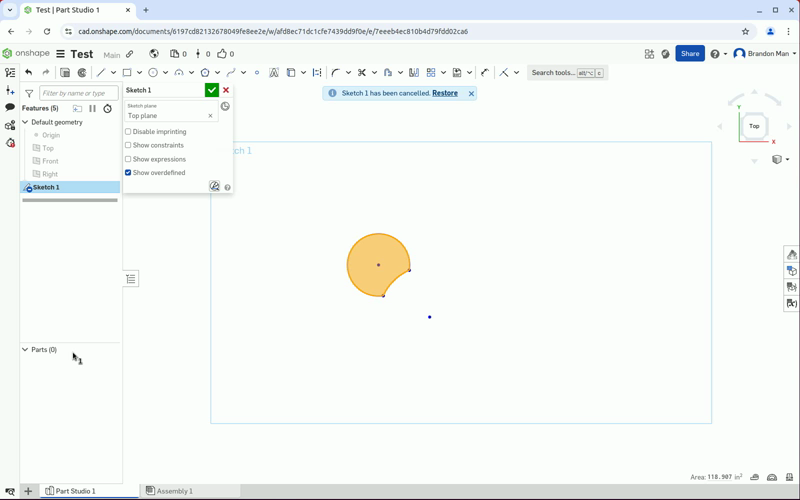
key(shift+e)
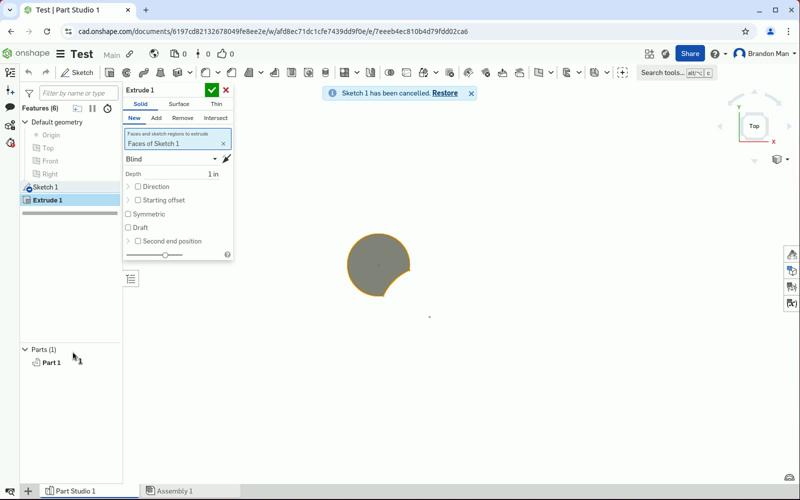
mouse_move(143, 106)
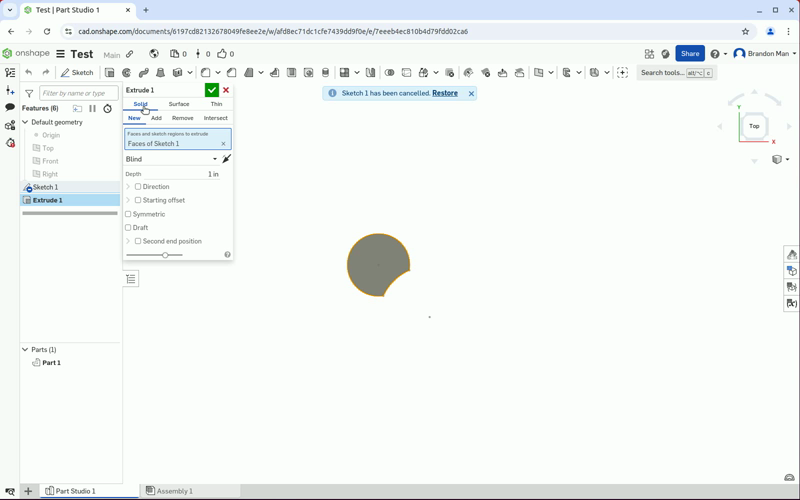
click(143, 106)
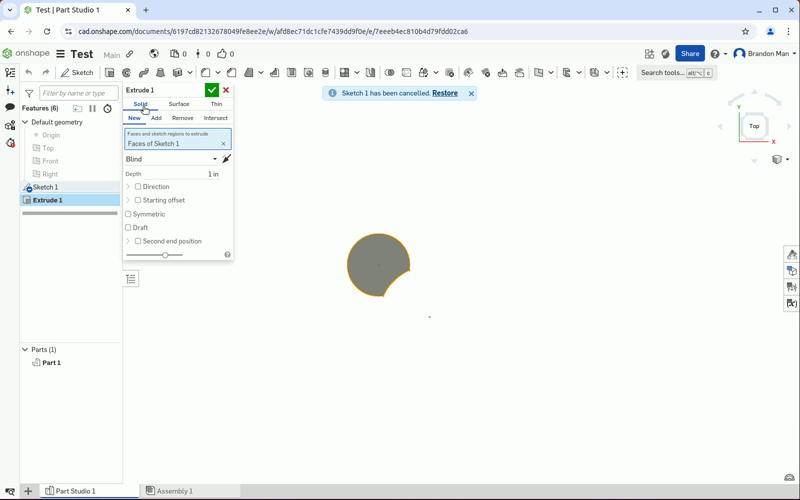
mouse_move(137, 120)
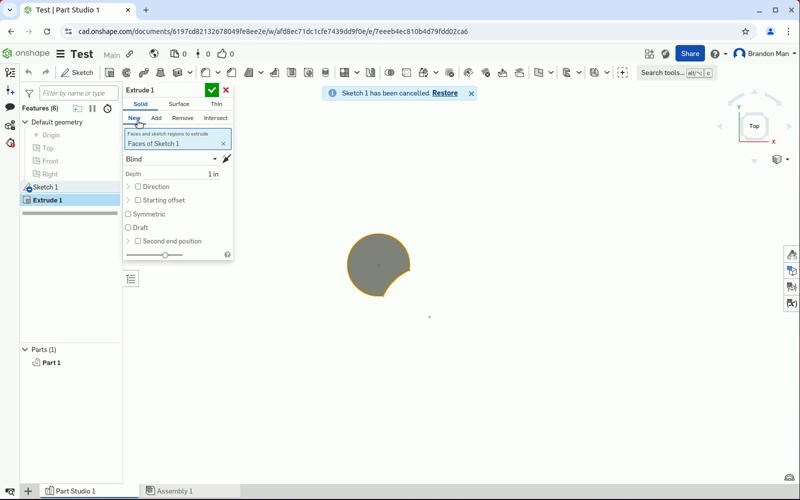
click(137, 120)
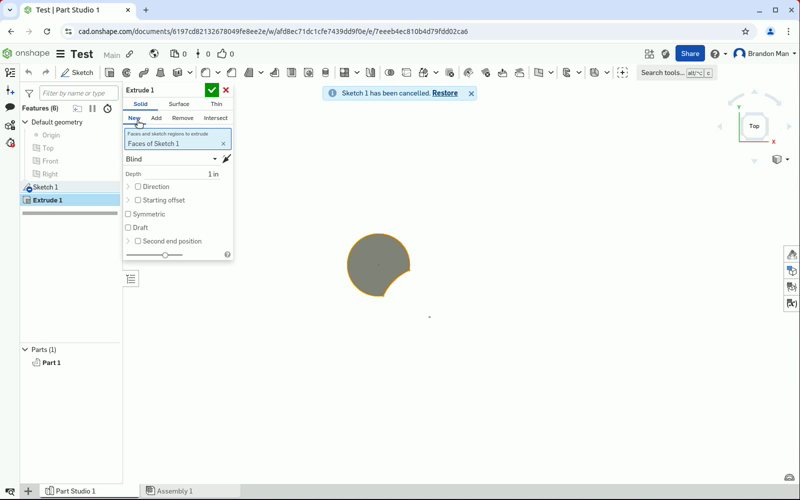
key(tab, 4)
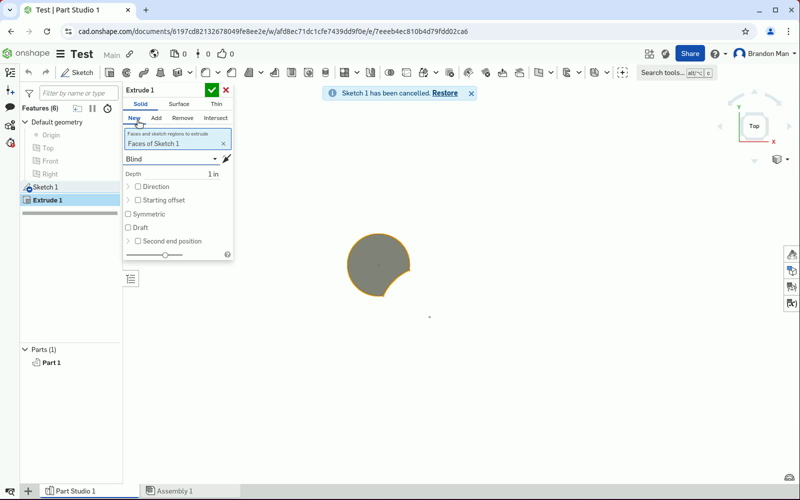
text(12.036)
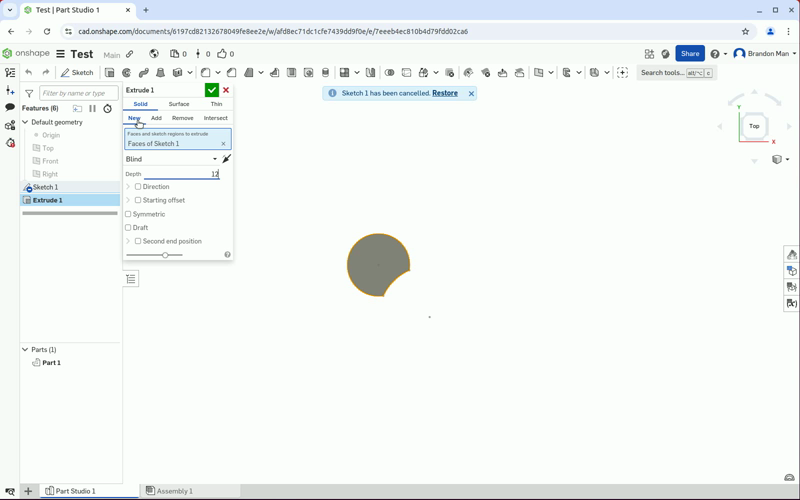
key(enter)
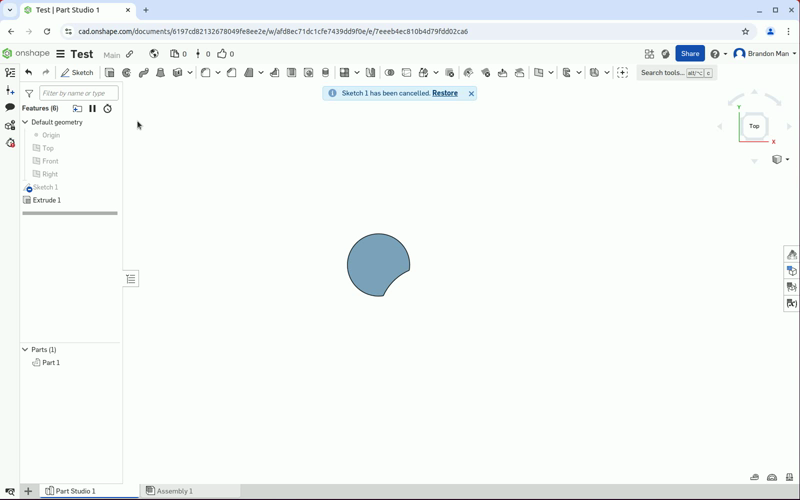
key(shift+h)
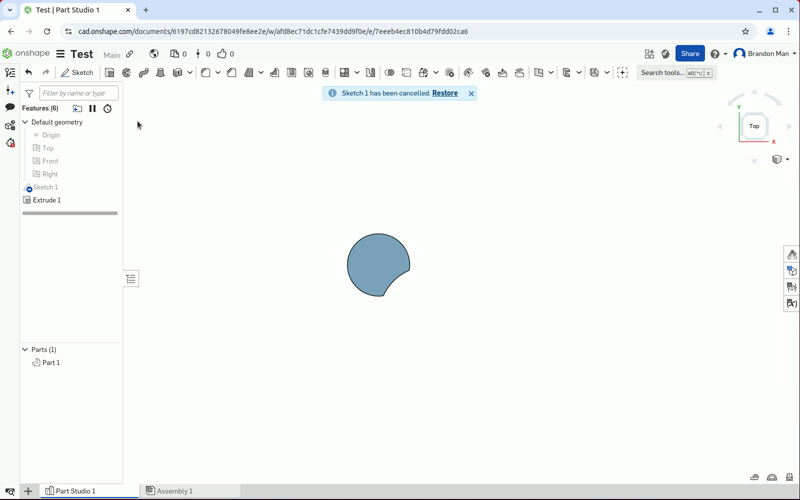
key(shift+h)
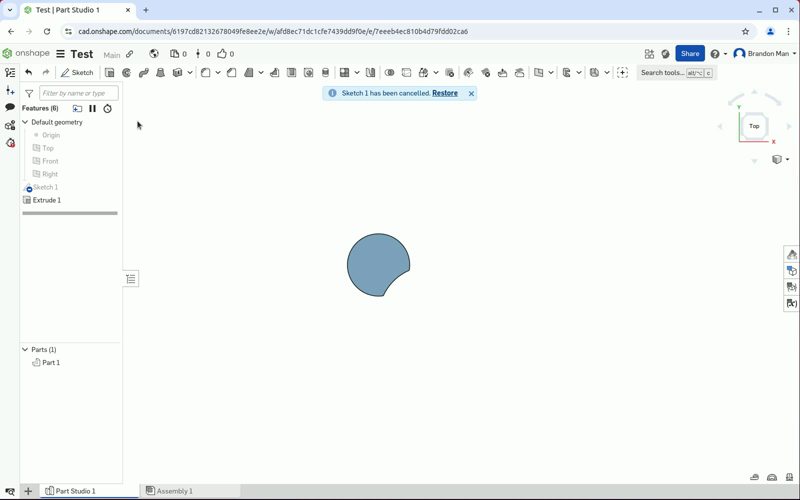
mouse_move(73, 189)
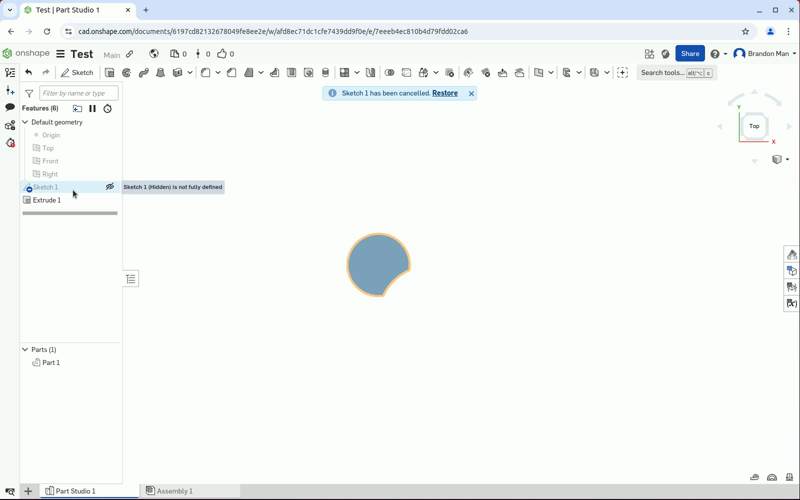
click(73, 189)
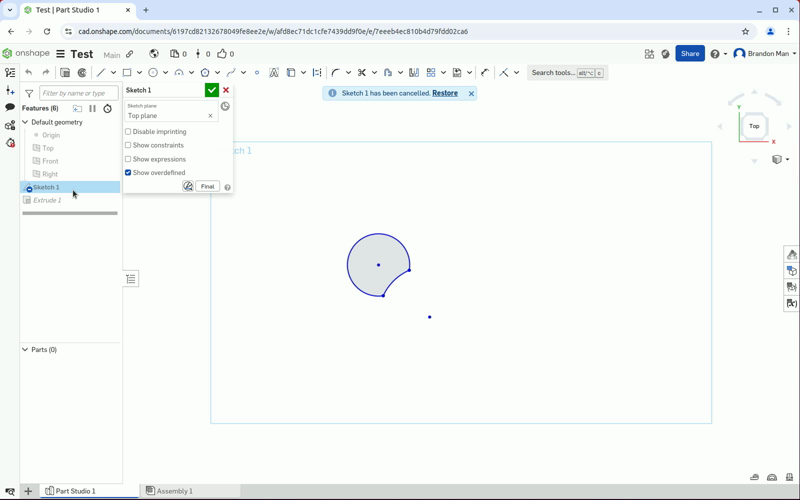
mouse_move(229, 92)
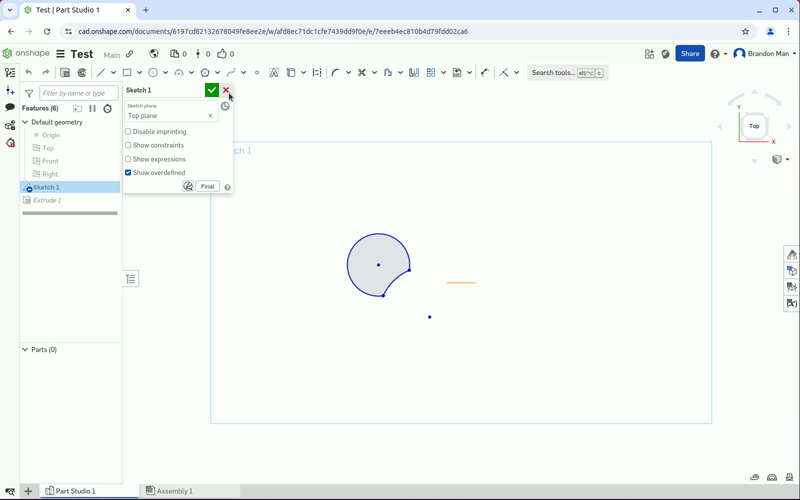
click(229, 92)
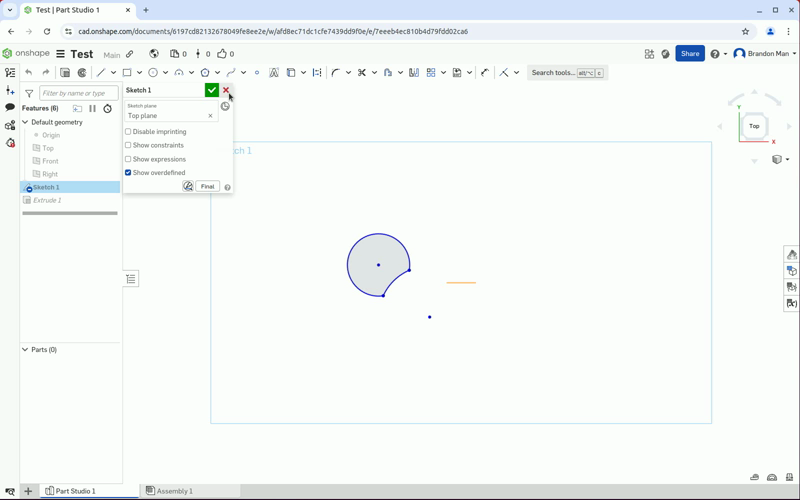
key(shift+s)
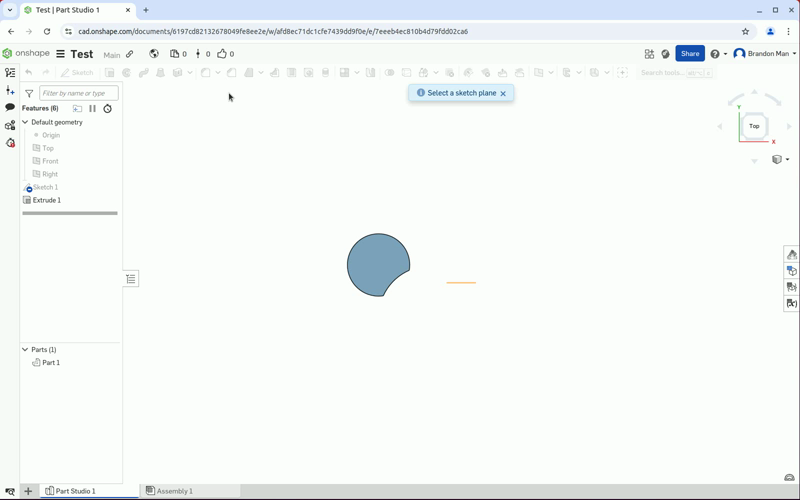
mouse_move(73, 150)
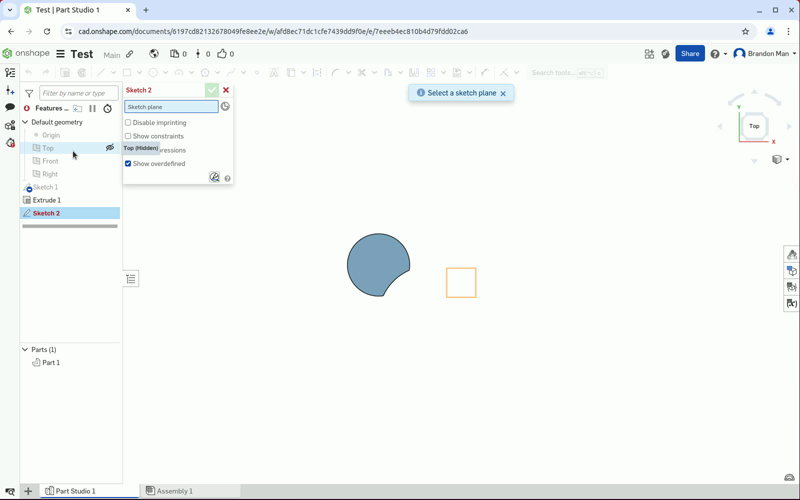
click(73, 150)
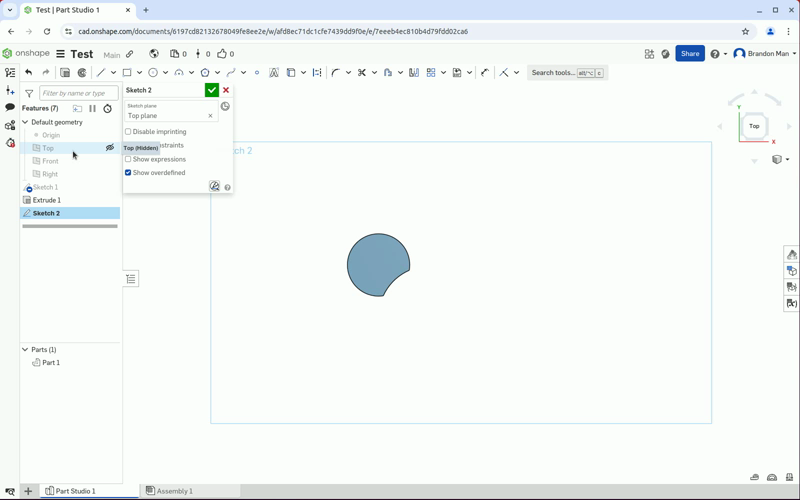
mouse_move(73, 352)
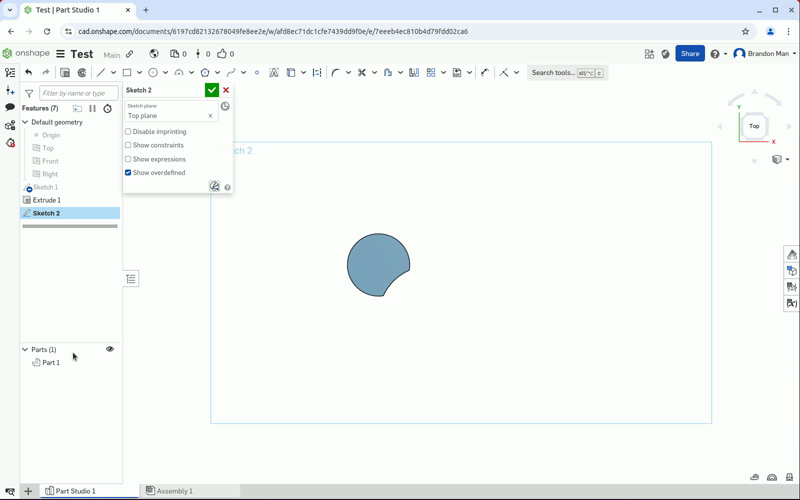
key(y)
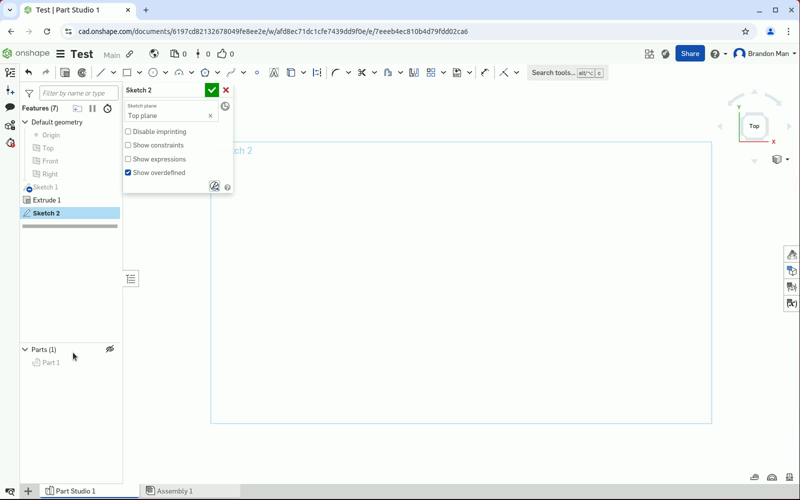
key(a)
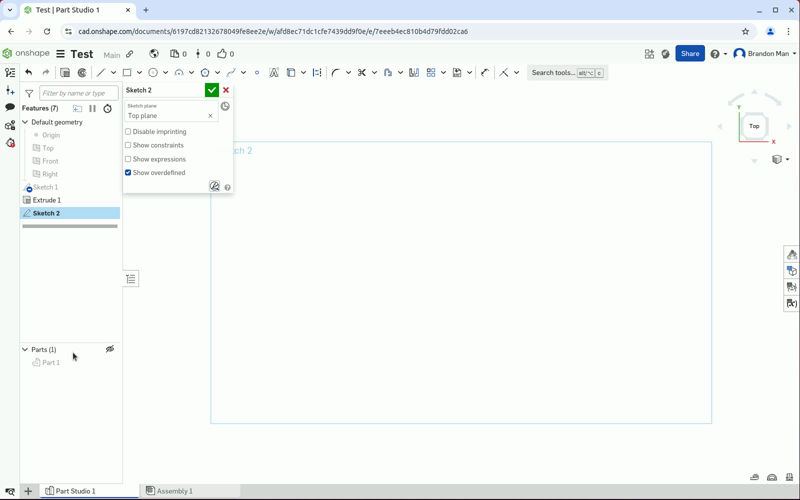
key_down(shift)
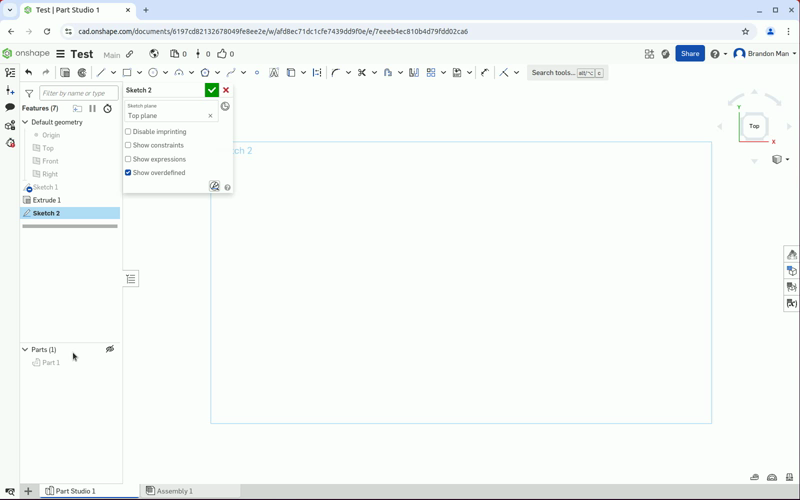
mouse_move(452, 272)
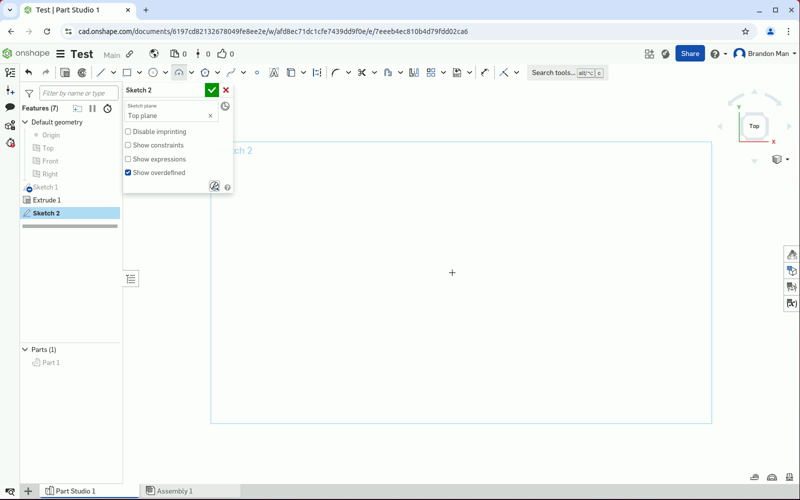
click(452, 272)
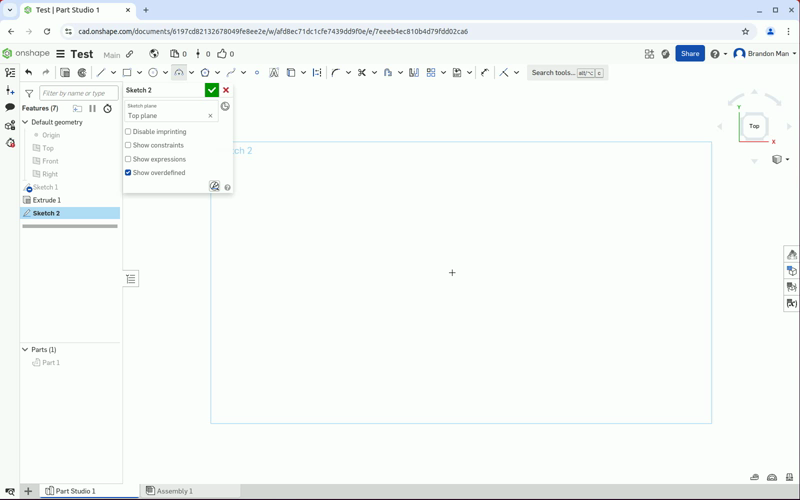
key_up(shift)
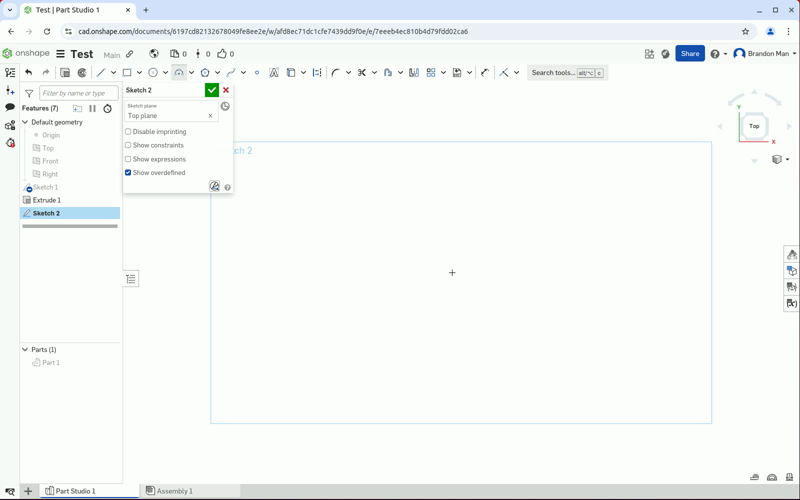
key_down(shift)
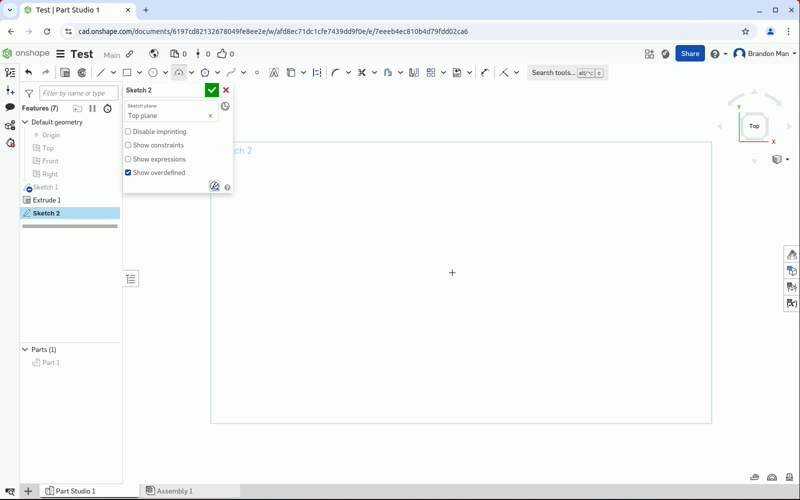
mouse_move(472, 291)
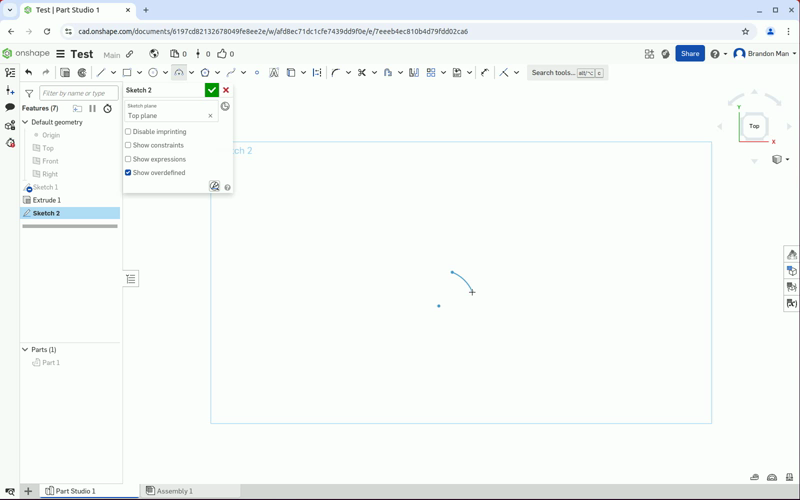
click(472, 291)
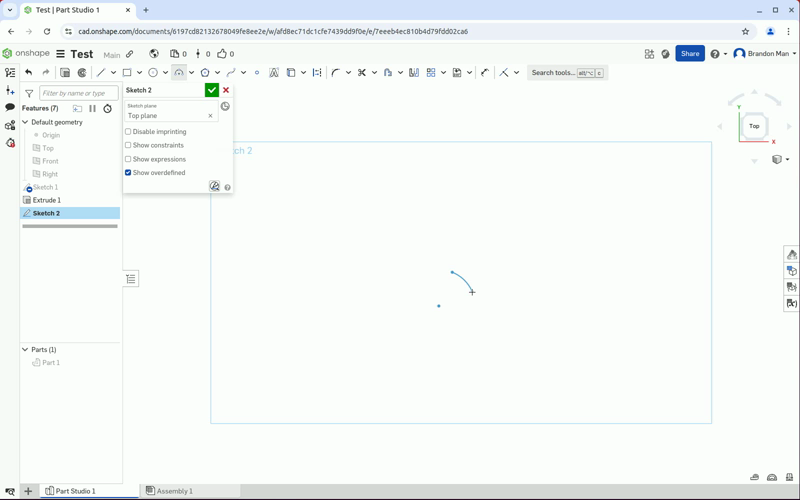
mouse_move(463, 280)
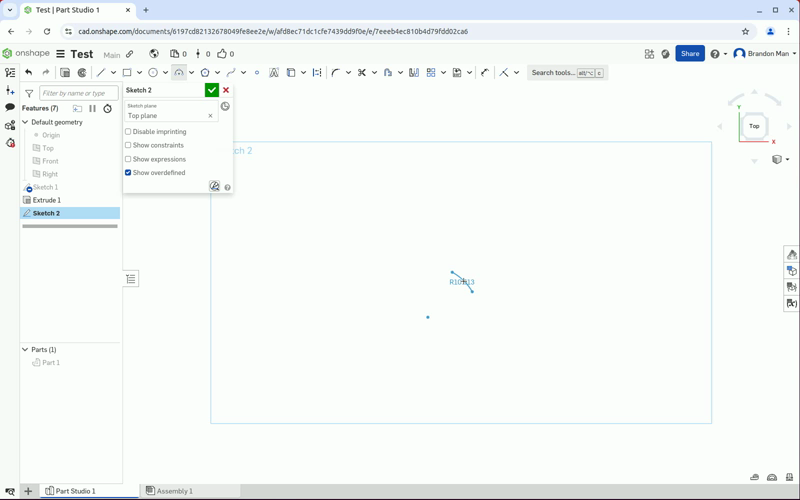
click(463, 280)
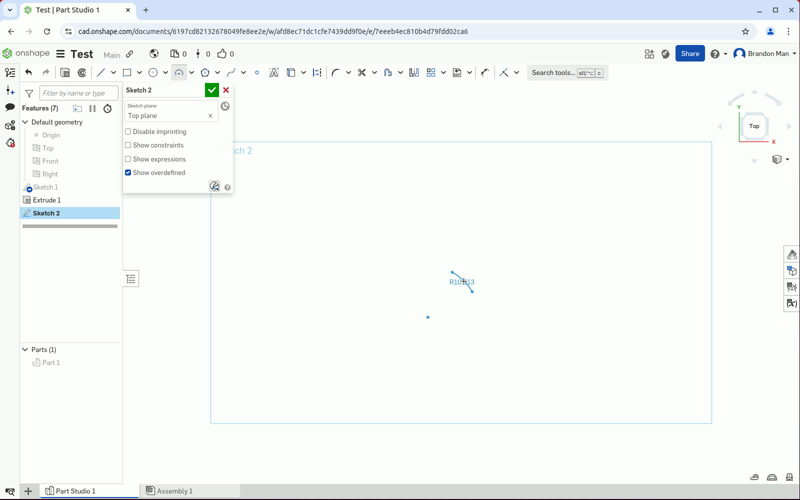
key_up(shift)
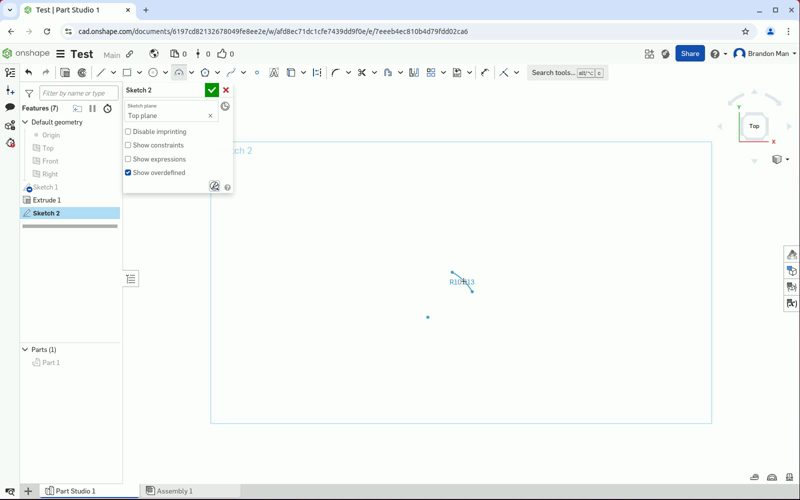
mouse_move(472, 291)
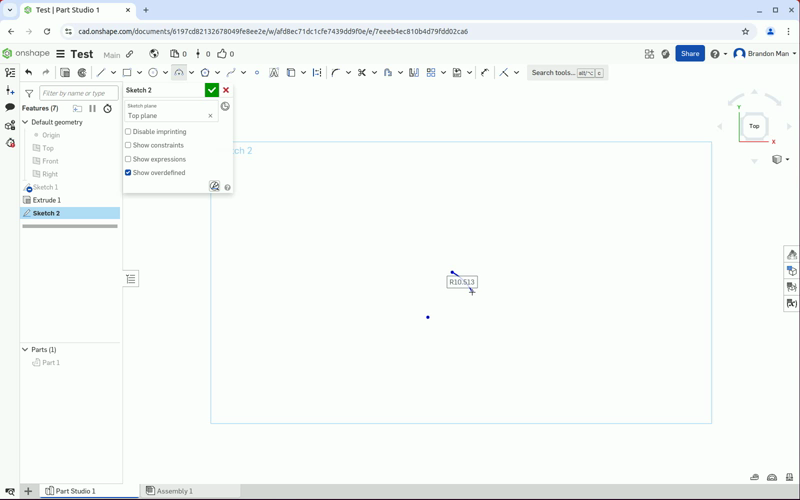
click(472, 291)
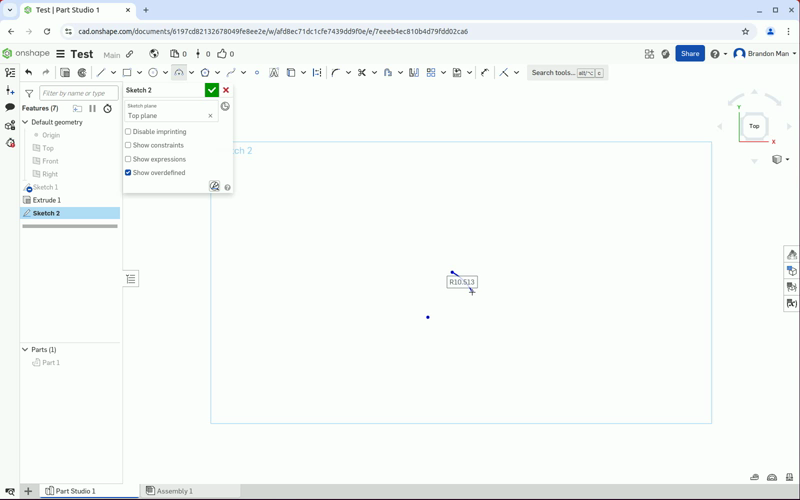
mouse_move(452, 272)
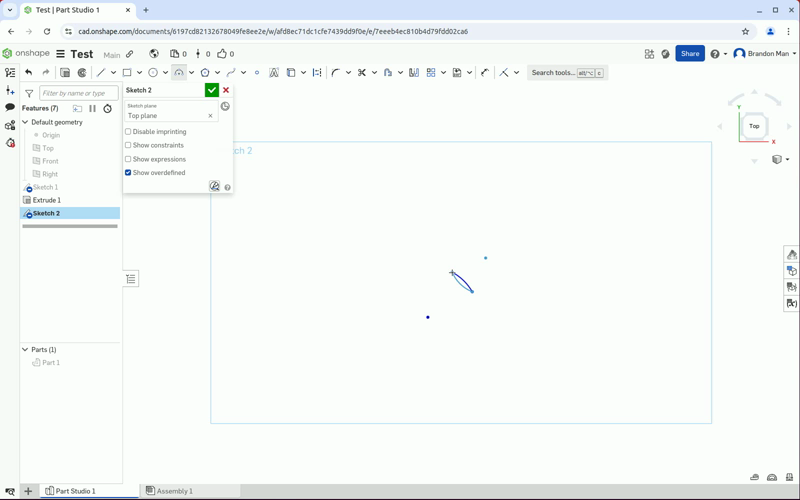
click(452, 272)
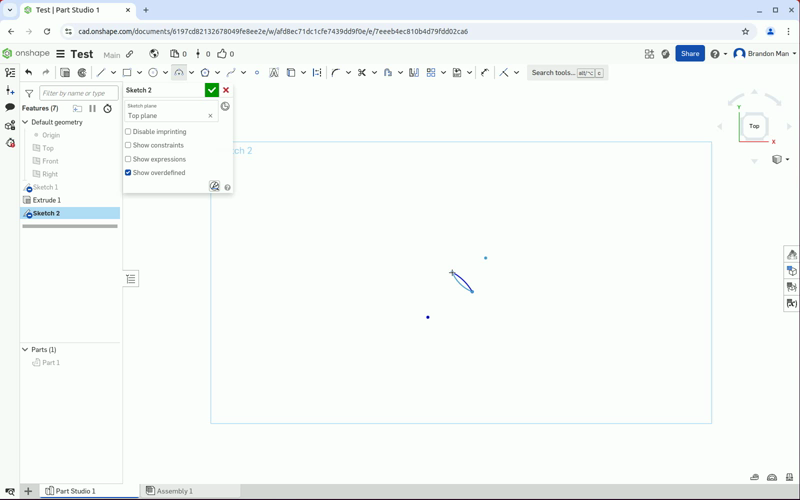
key_down(shift)
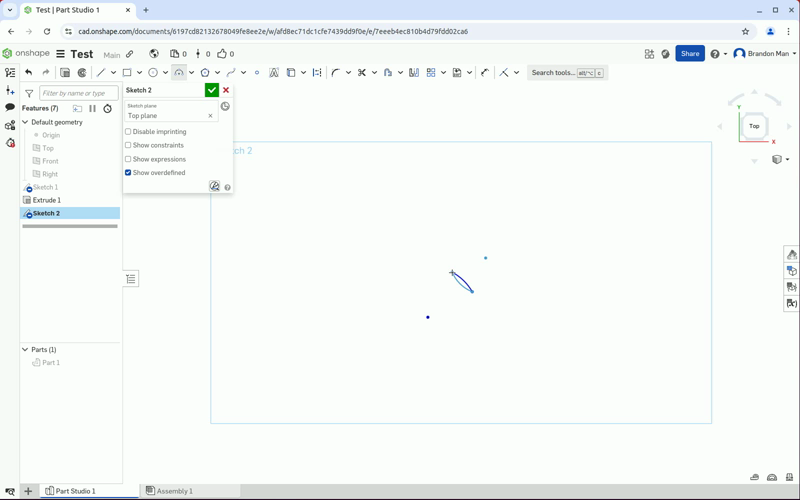
mouse_move(499, 243)
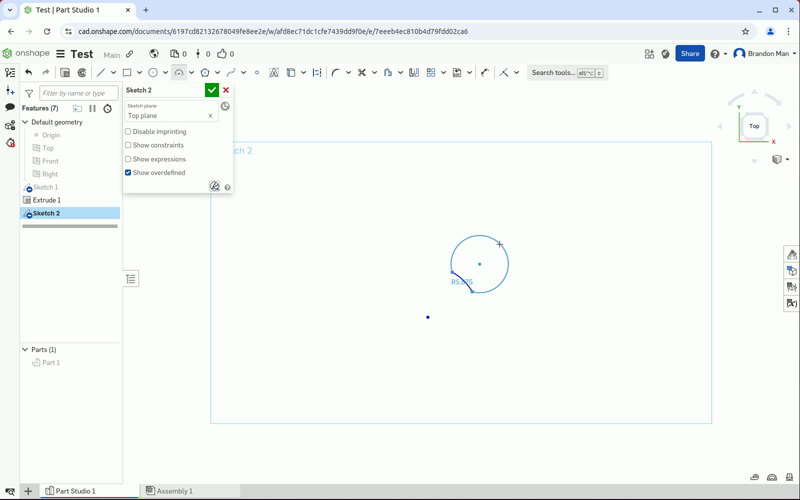
click(499, 243)
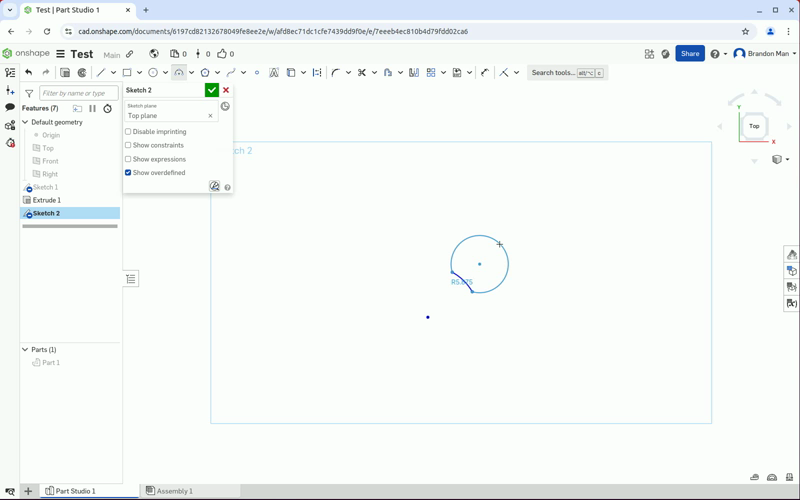
key_up(shift)
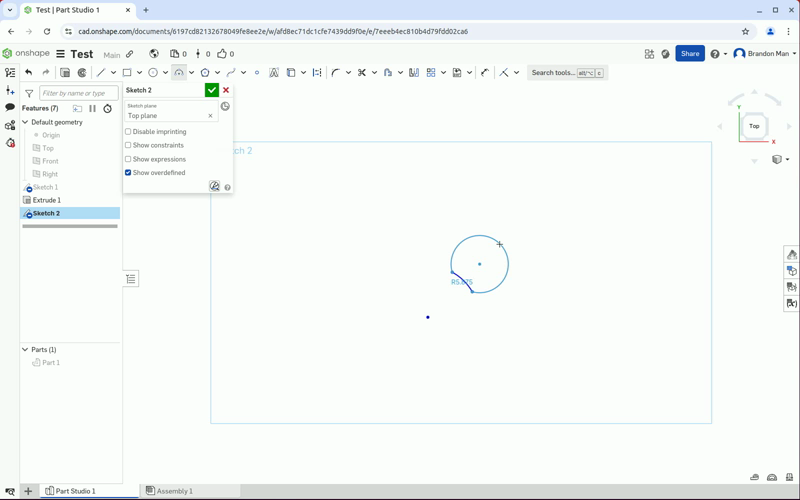
key(esc)
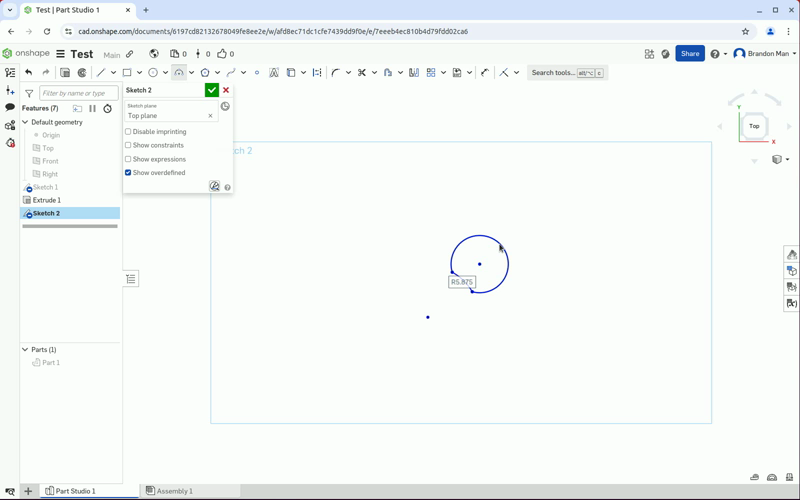
mouse_move(498, 276)
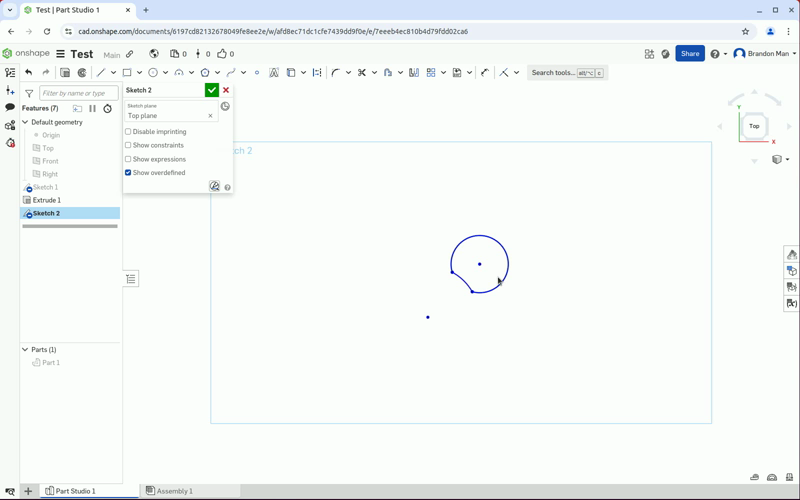
click(498, 276)
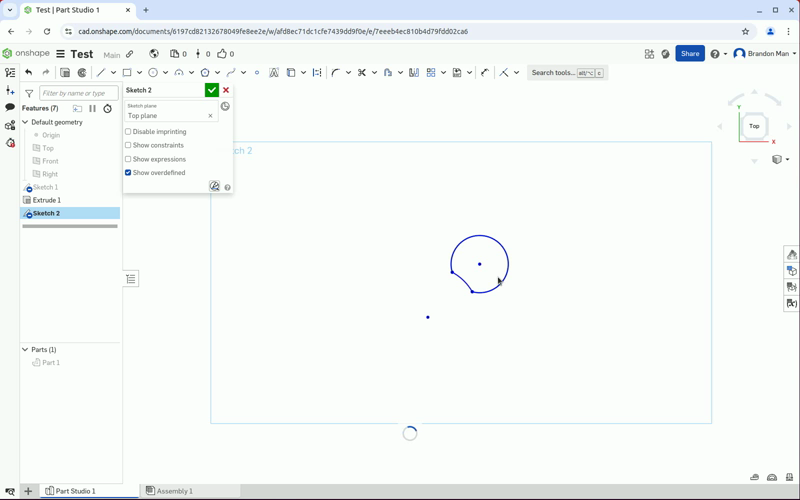
mouse_move(73, 352)
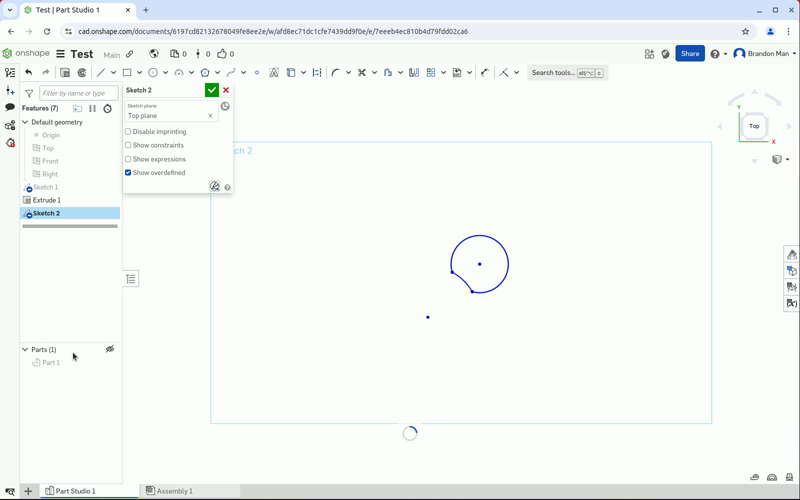
key(shift+y)
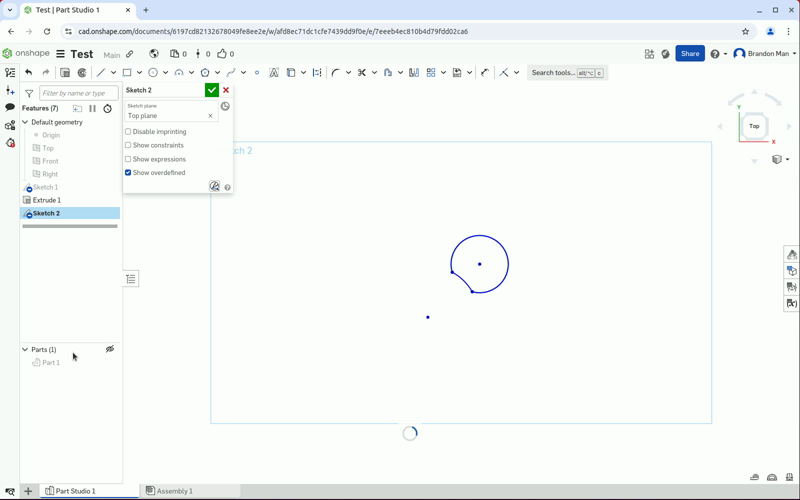
key(shift+e)
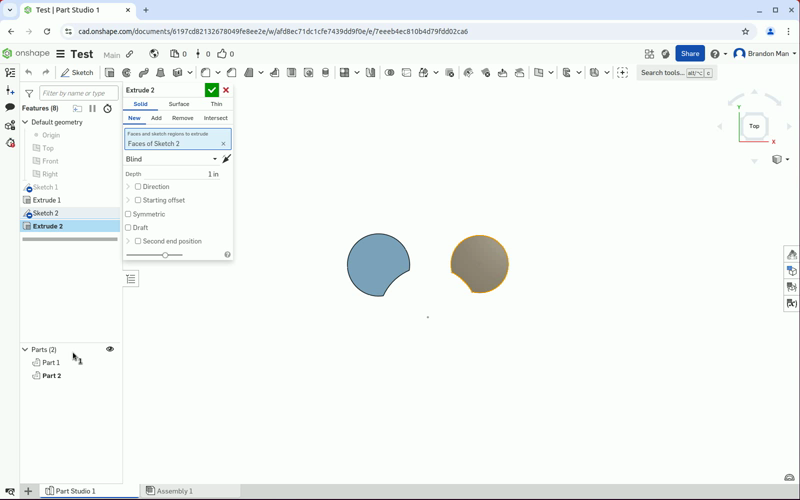
mouse_move(143, 106)
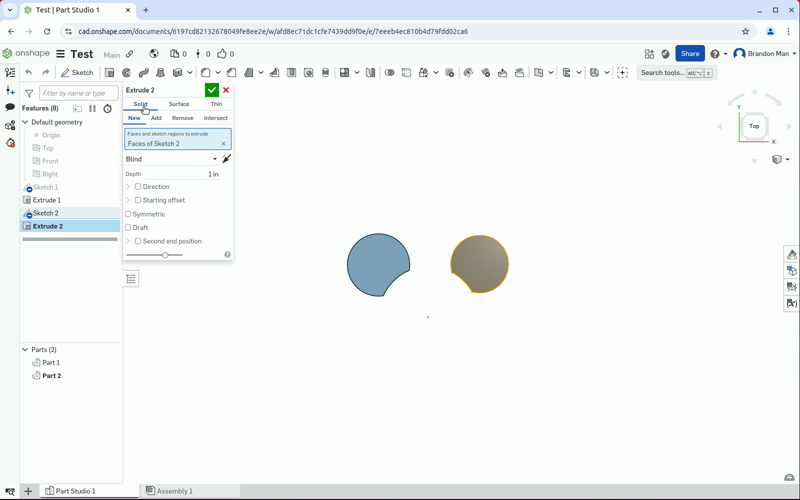
click(143, 106)
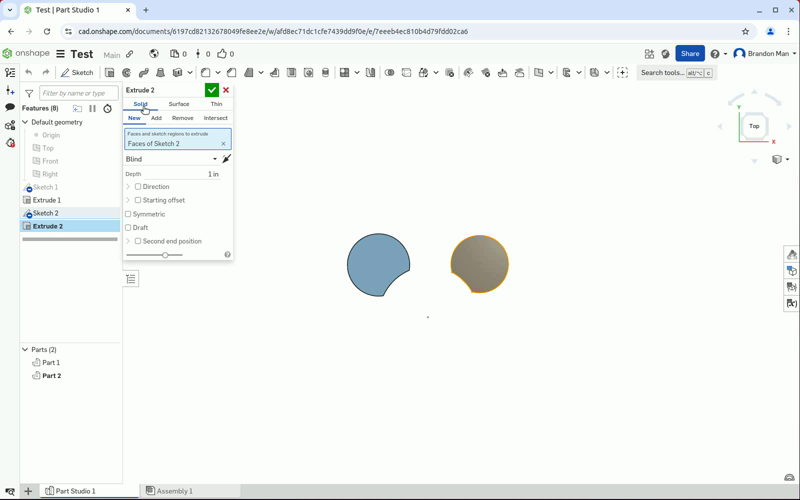
mouse_move(137, 120)
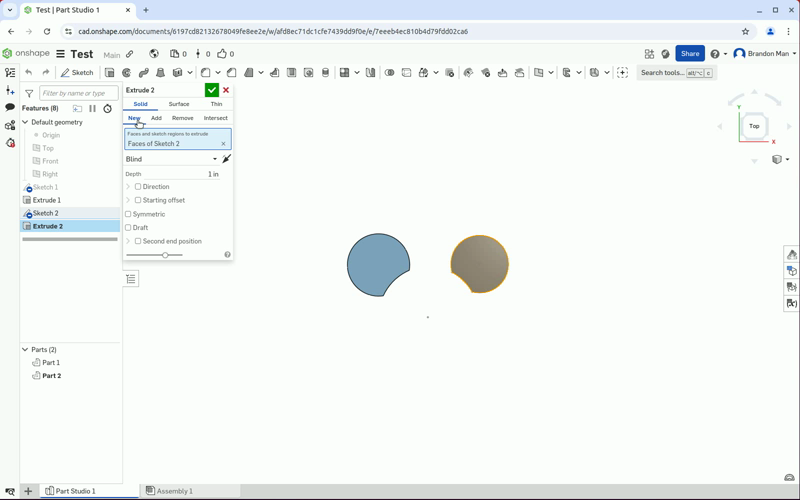
click(137, 120)
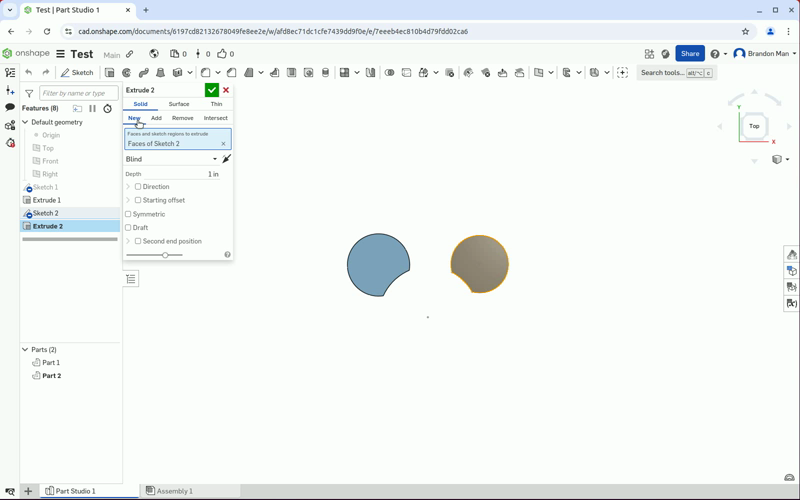
key(tab, 4)
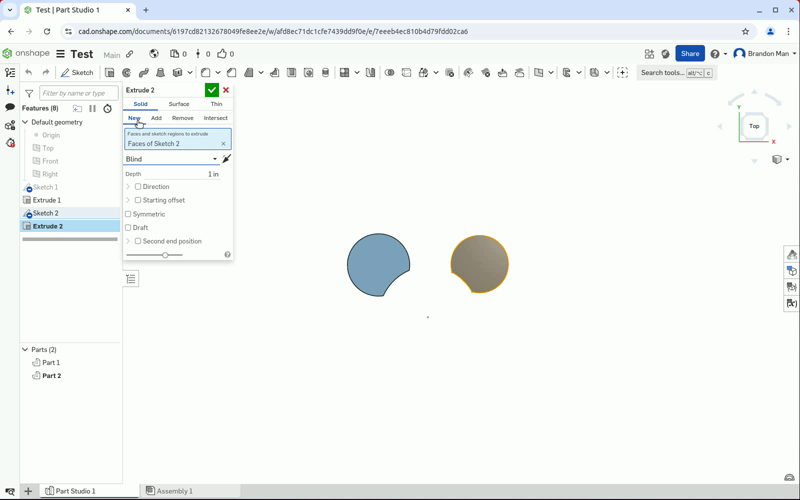
text(12.036)
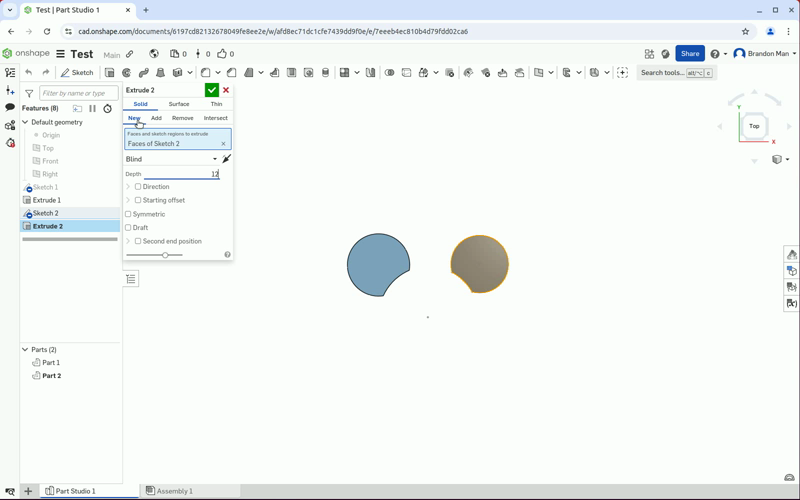
key(enter)
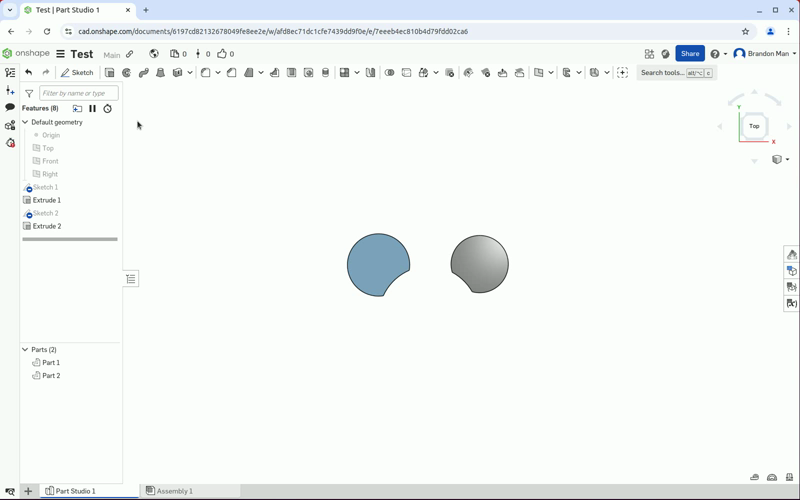
key(shift+h)
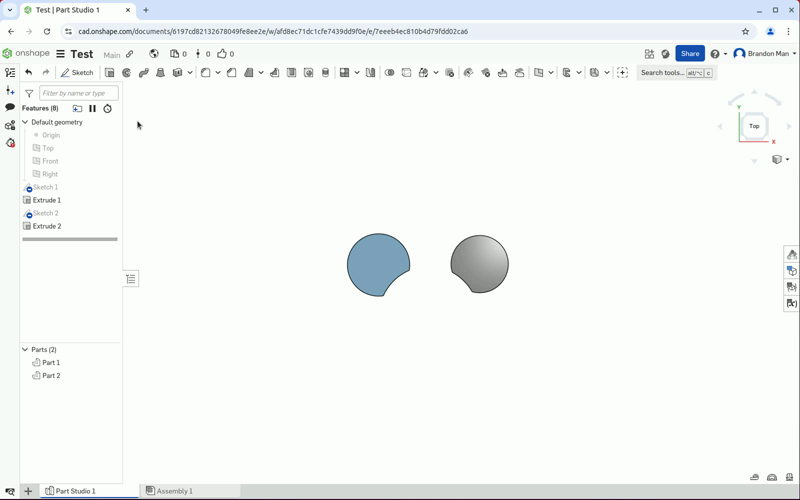
key(shift+h)
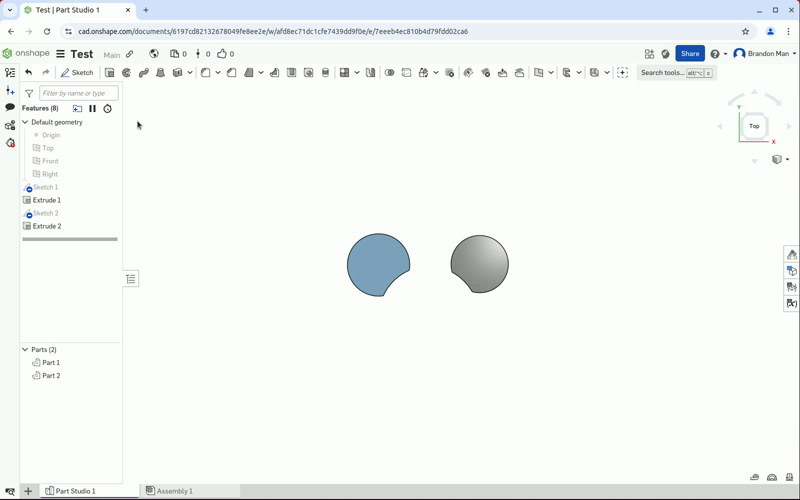
mouse_move(73, 189)
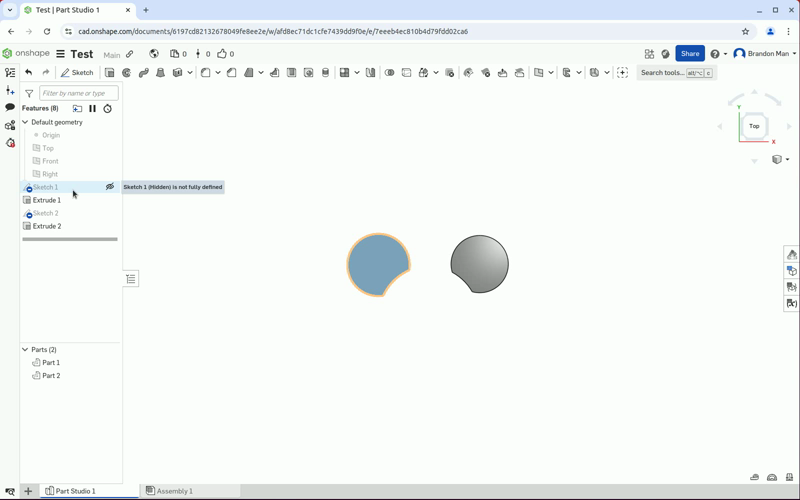
click(73, 189)
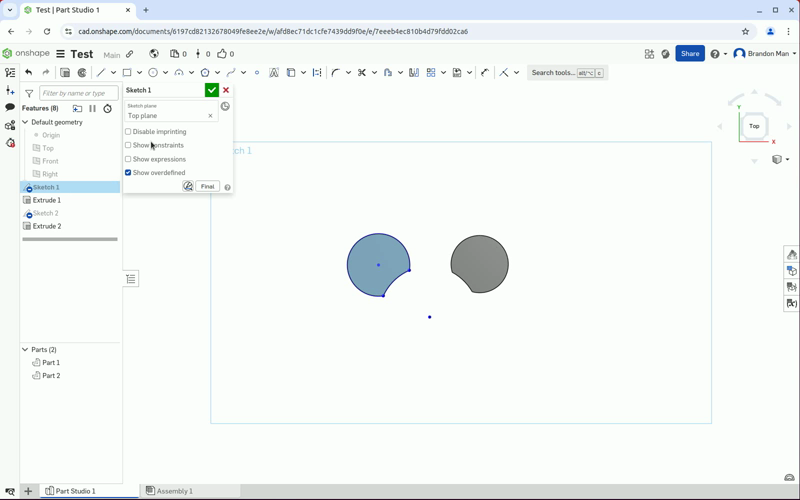
mouse_move(229, 92)
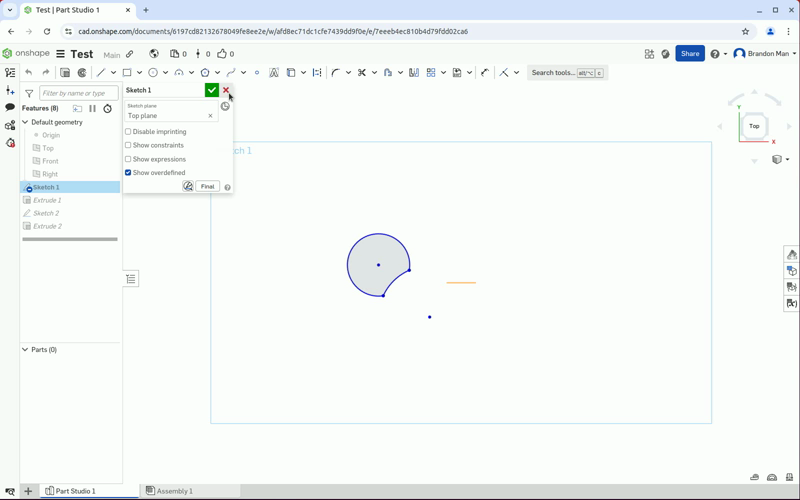
click(229, 92)
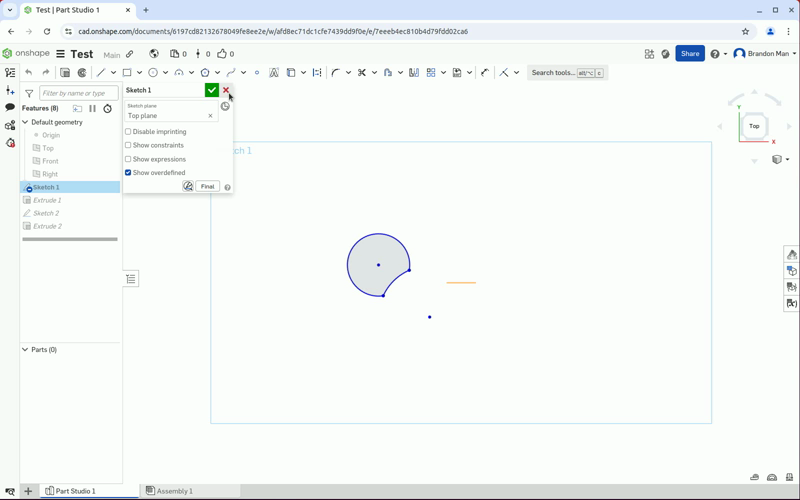
key(shift+s)
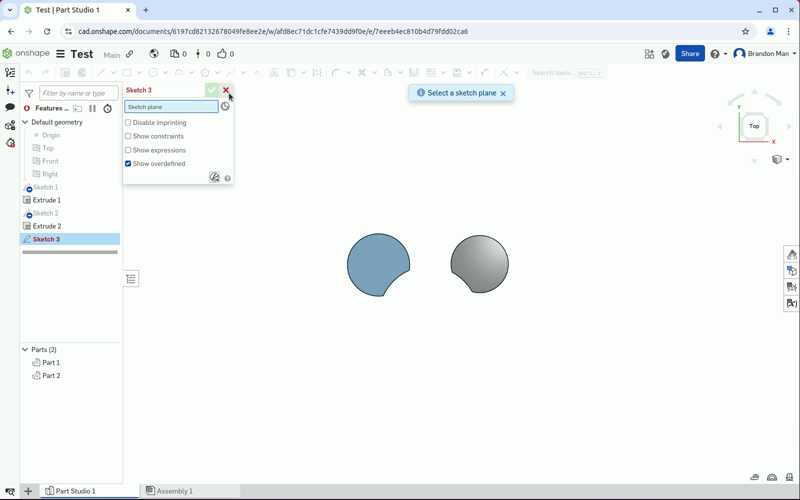
mouse_move(73, 150)
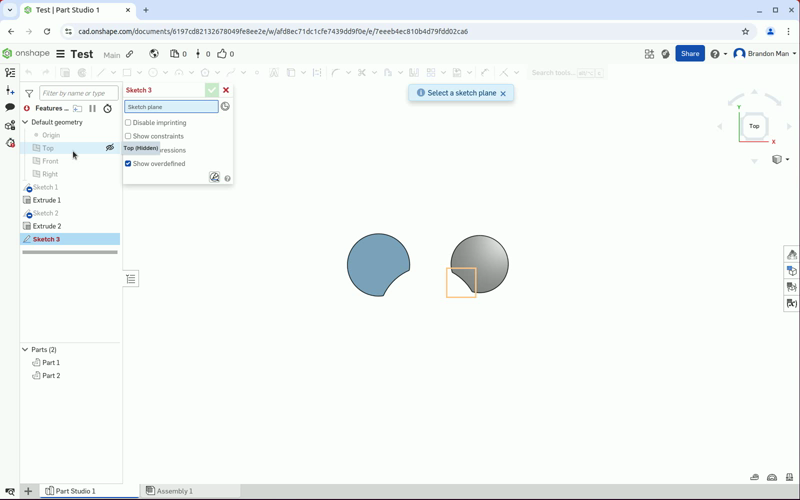
click(73, 150)
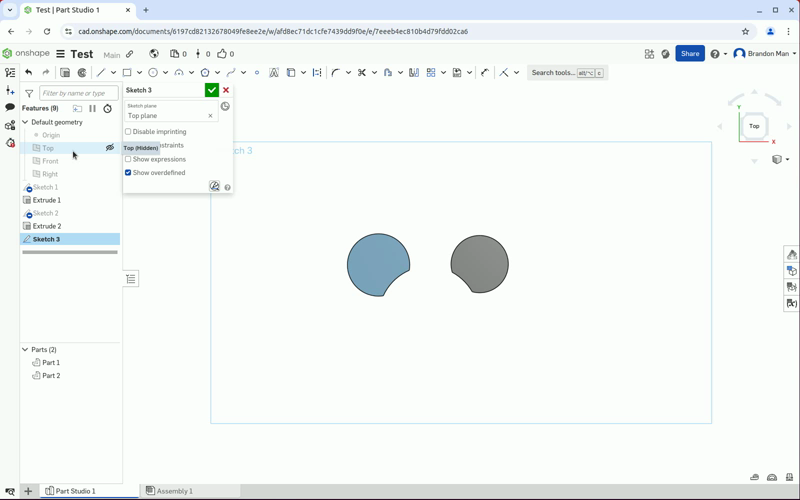
mouse_move(73, 352)
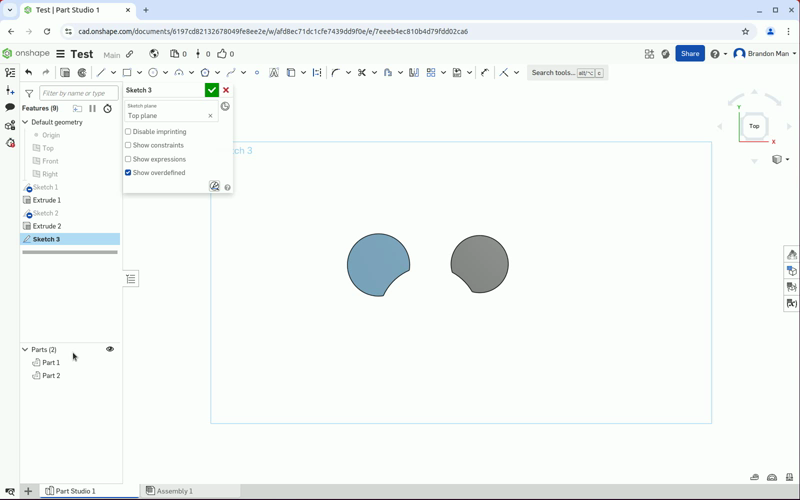
key(y)
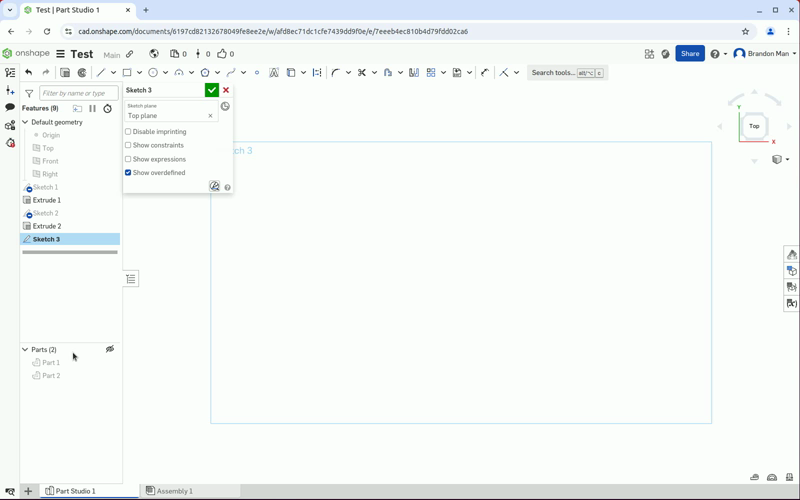
key(a)
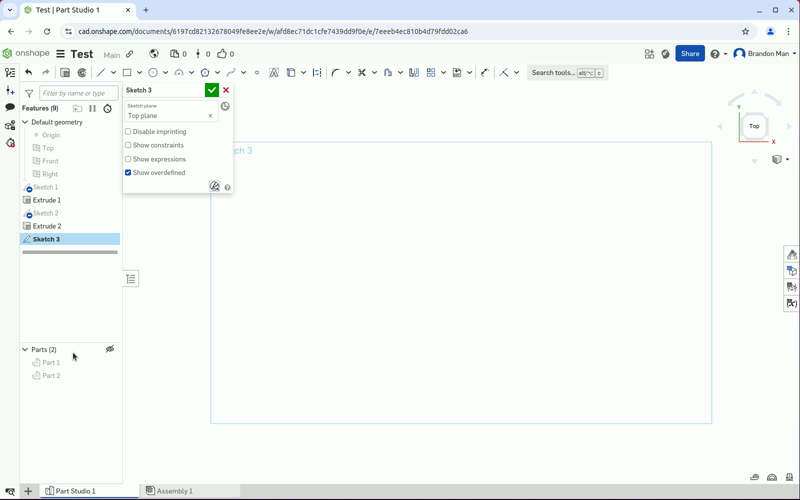
key_down(shift)
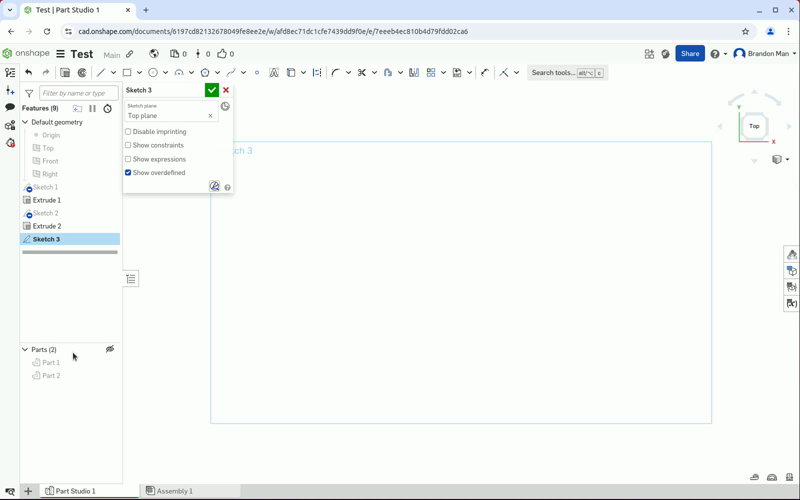
mouse_move(383, 295)
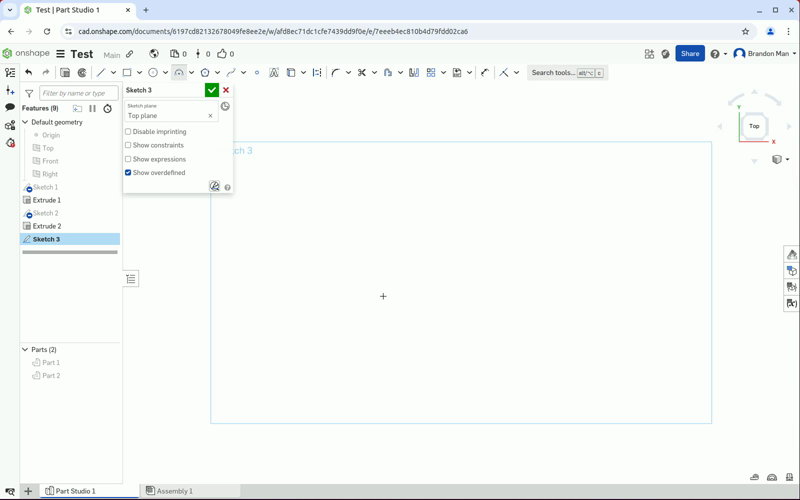
click(383, 295)
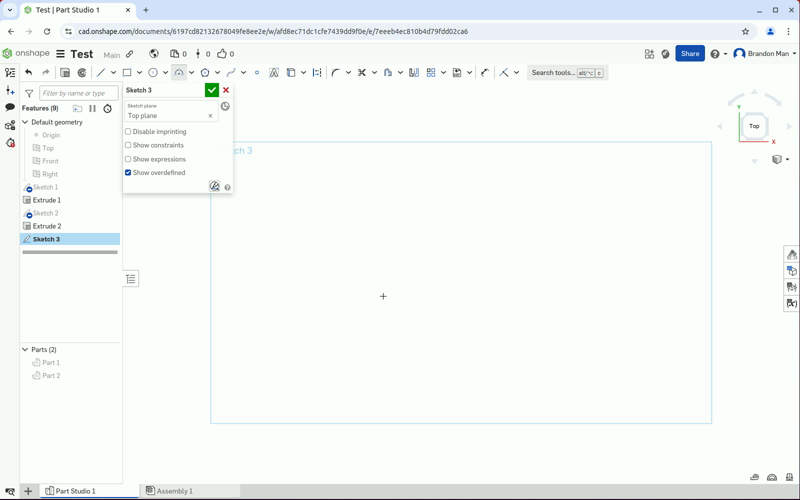
key_up(shift)
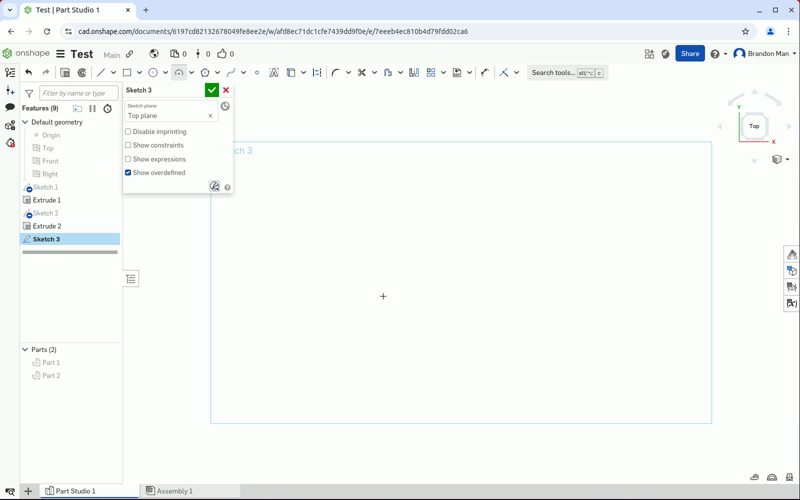
key_down(shift)
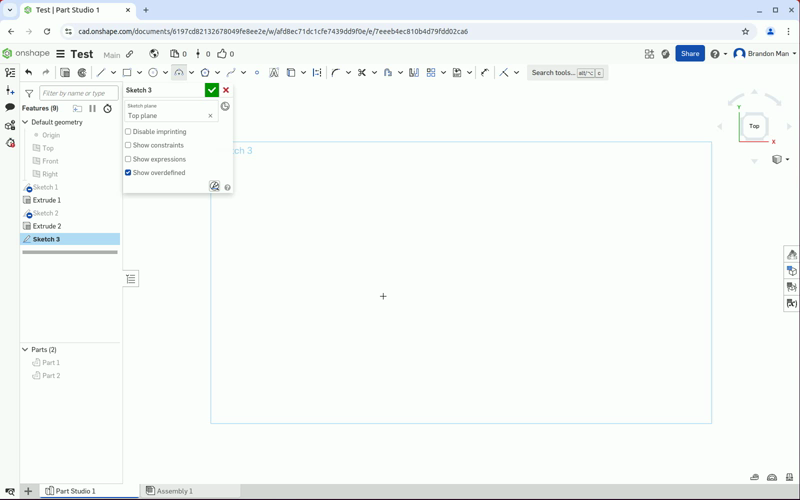
mouse_move(472, 291)
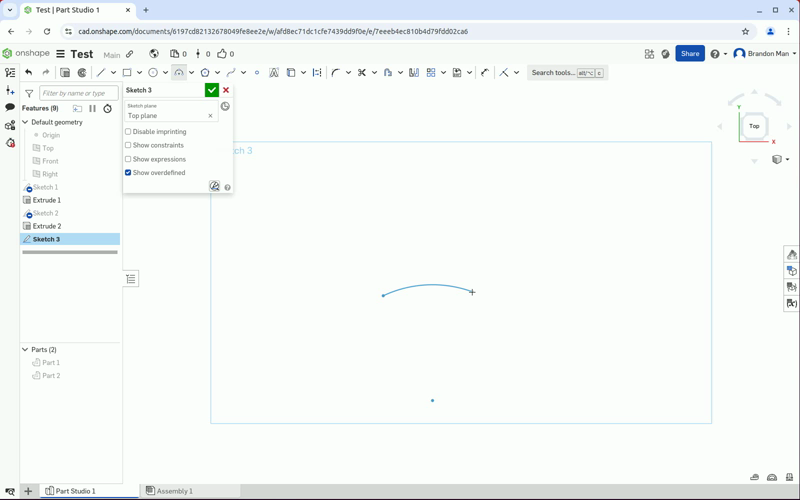
click(472, 291)
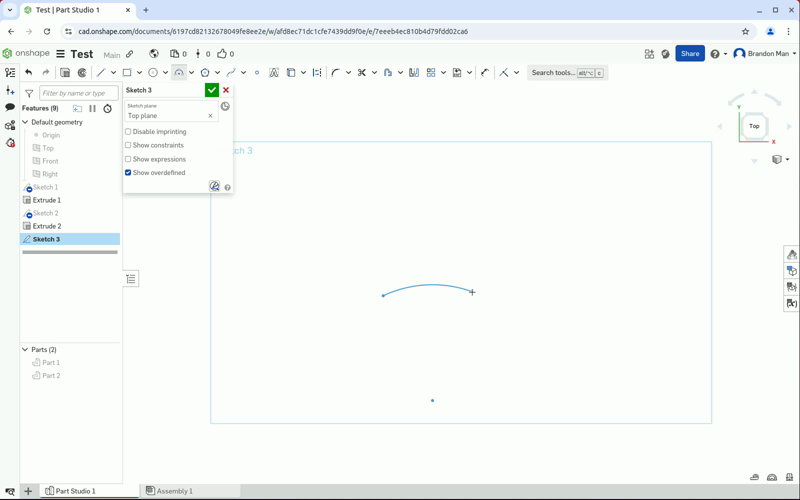
mouse_move(431, 366)
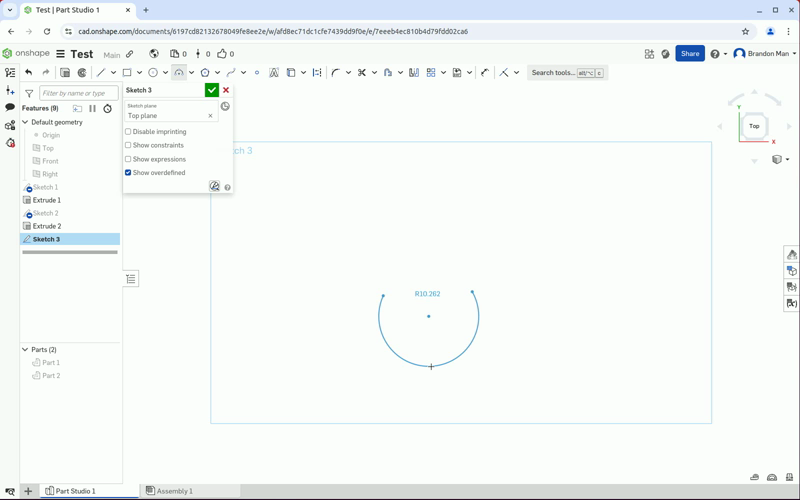
click(431, 366)
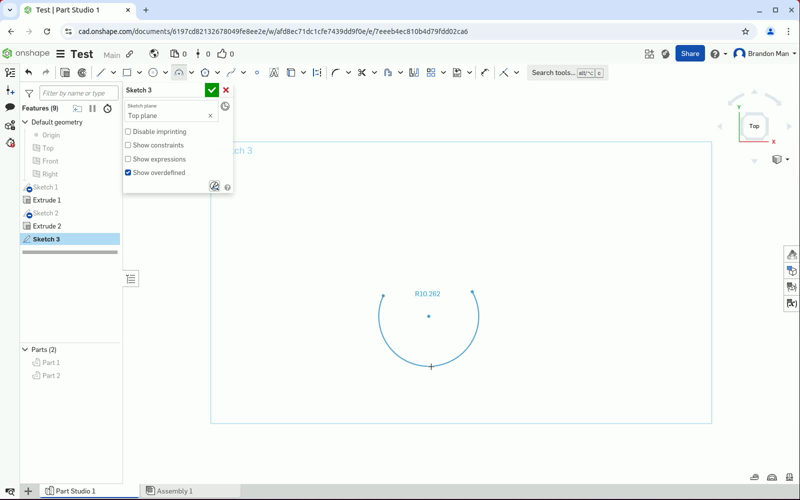
key_up(shift)
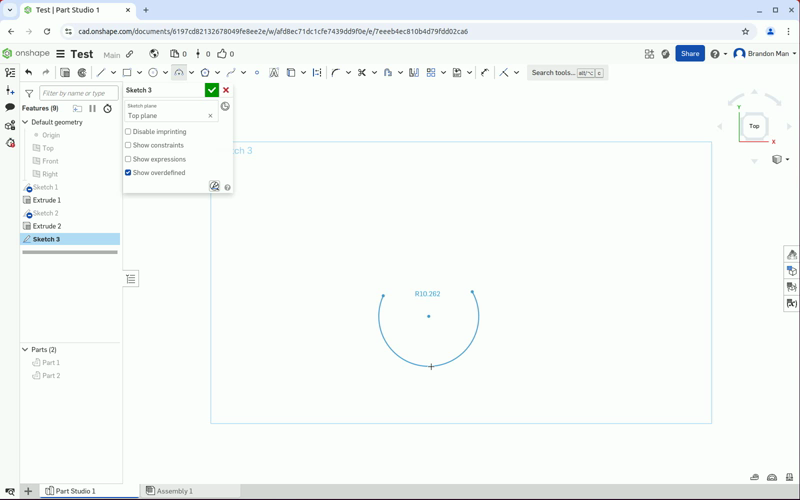
mouse_move(472, 291)
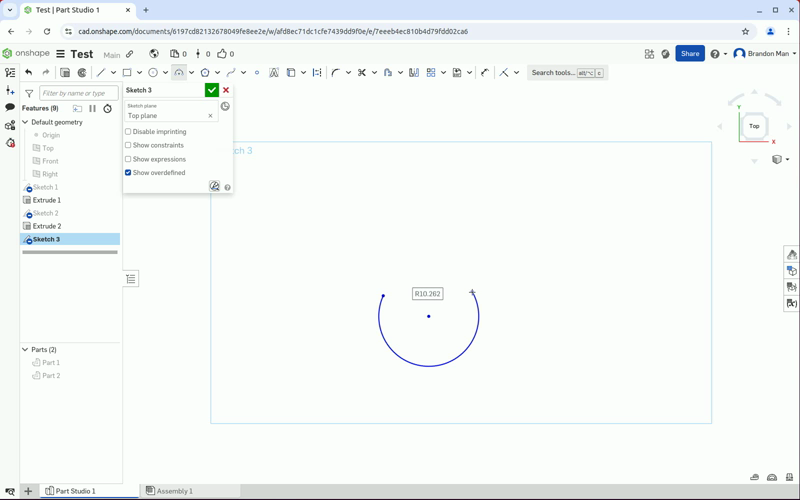
click(472, 291)
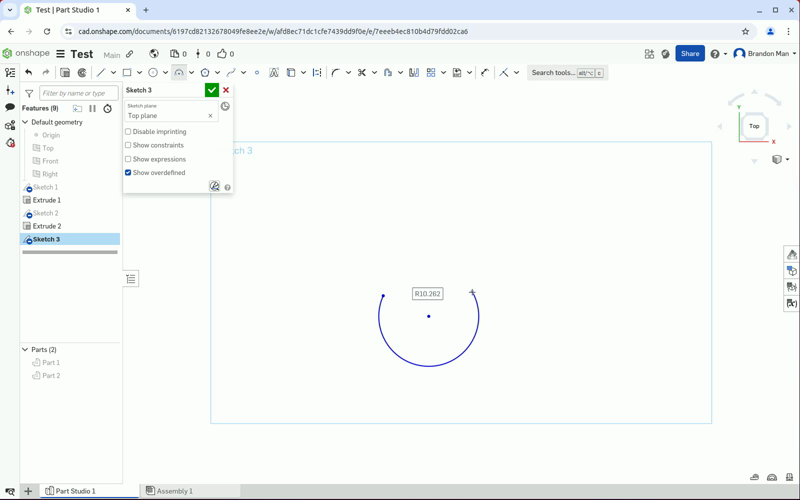
key_down(shift)
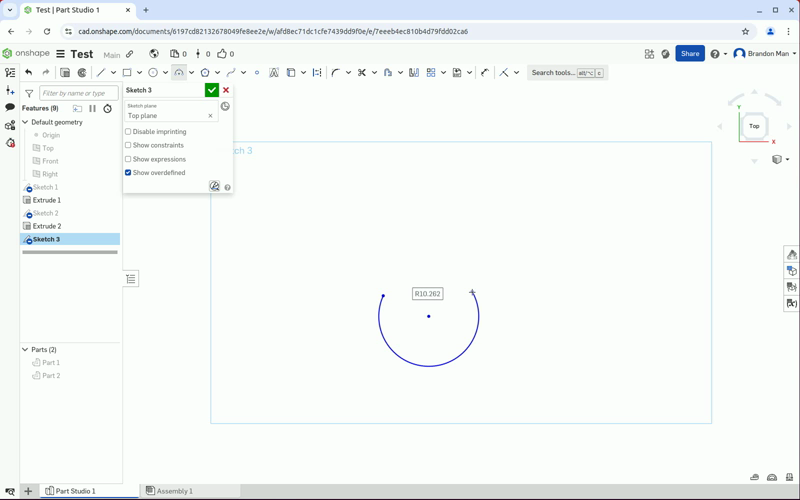
mouse_move(453, 272)
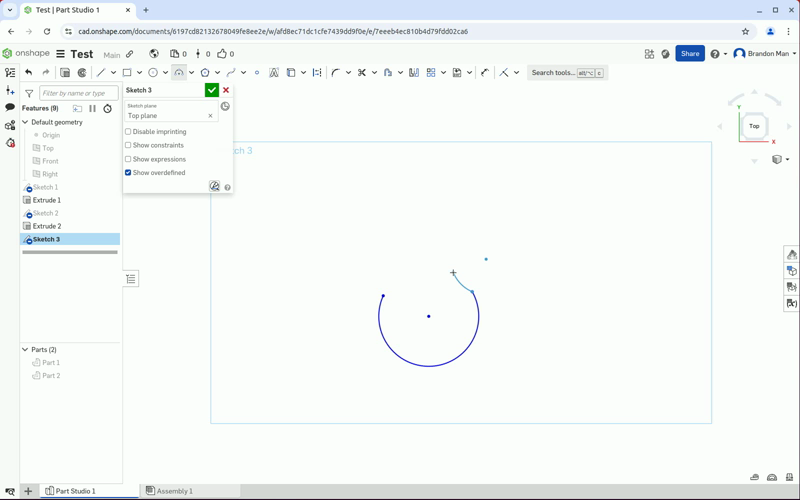
click(453, 272)
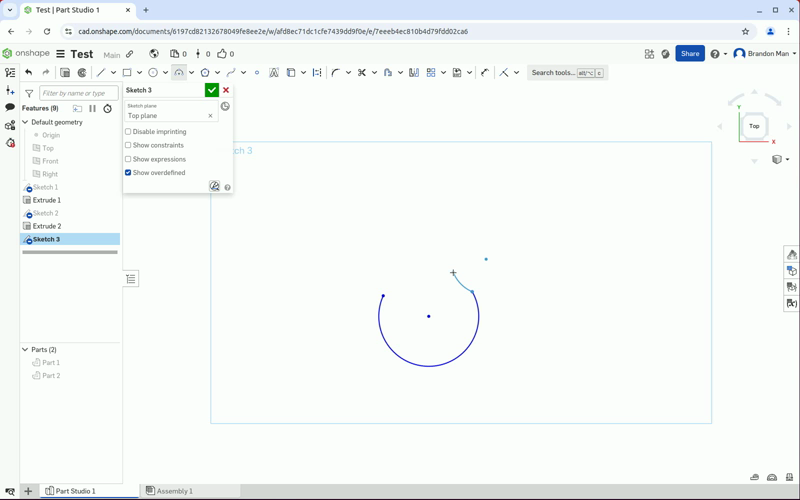
mouse_move(460, 284)
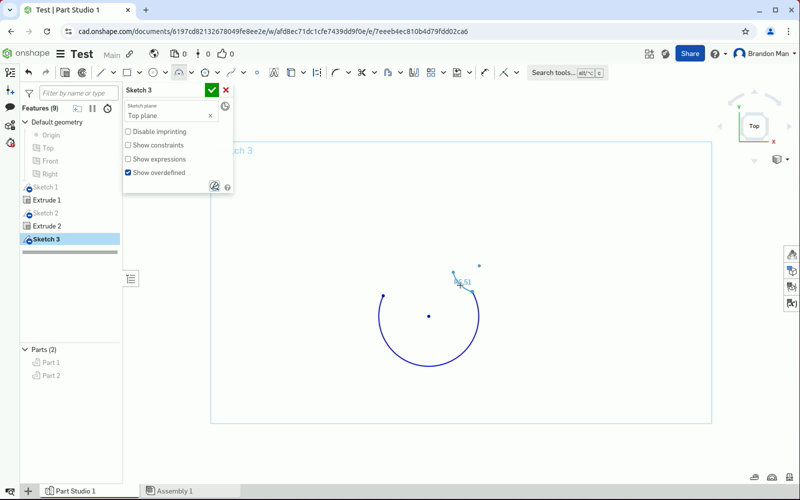
click(460, 284)
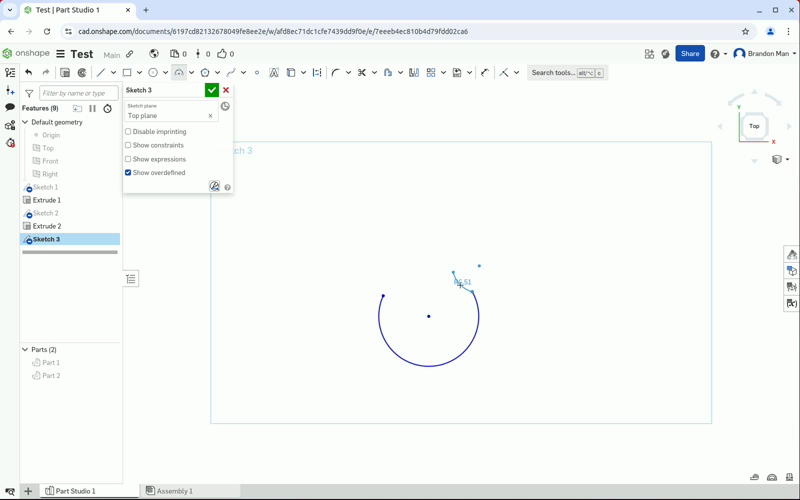
key_up(shift)
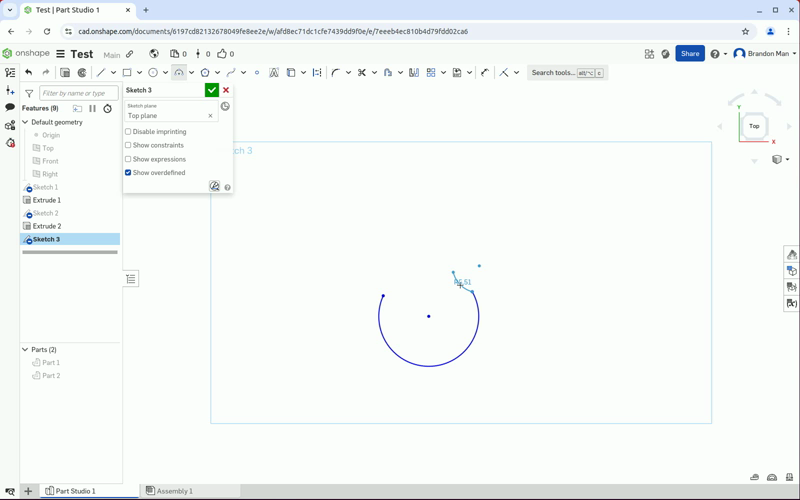
mouse_move(453, 272)
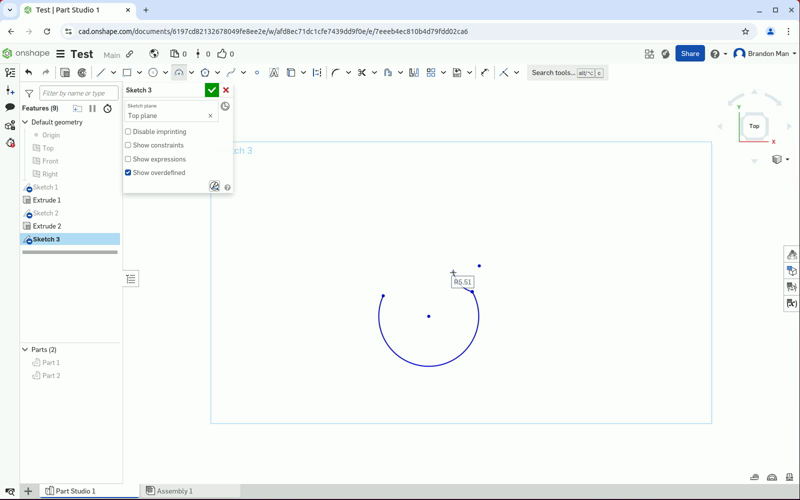
click(453, 272)
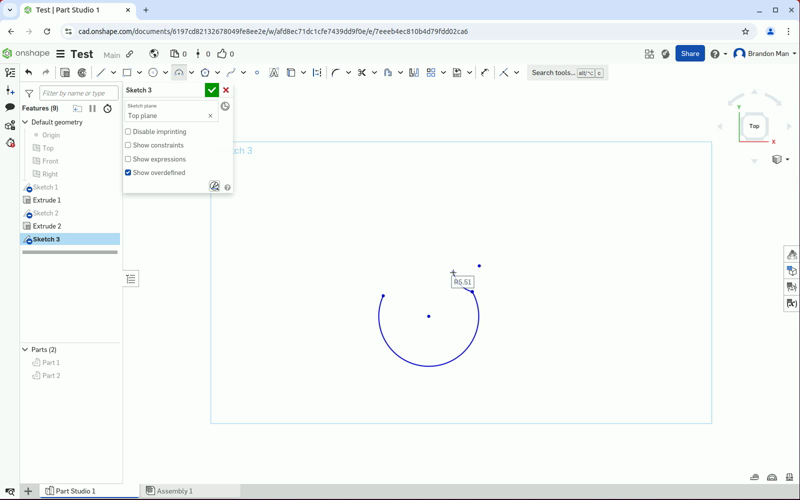
key_down(shift)
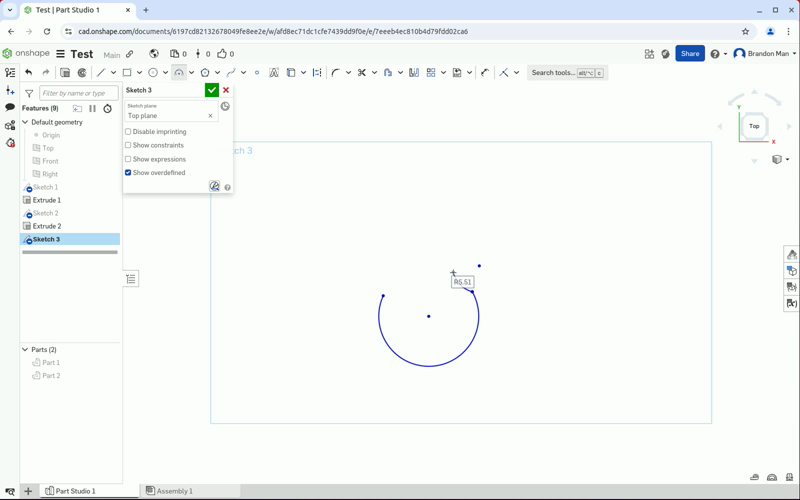
mouse_move(409, 270)
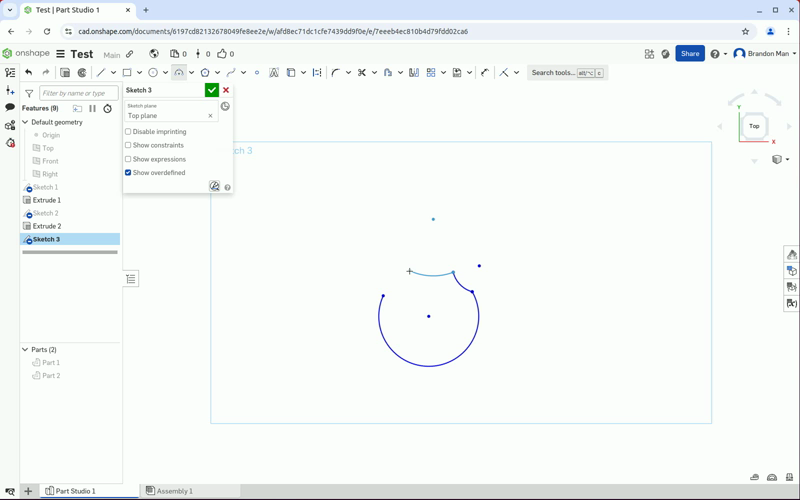
click(409, 270)
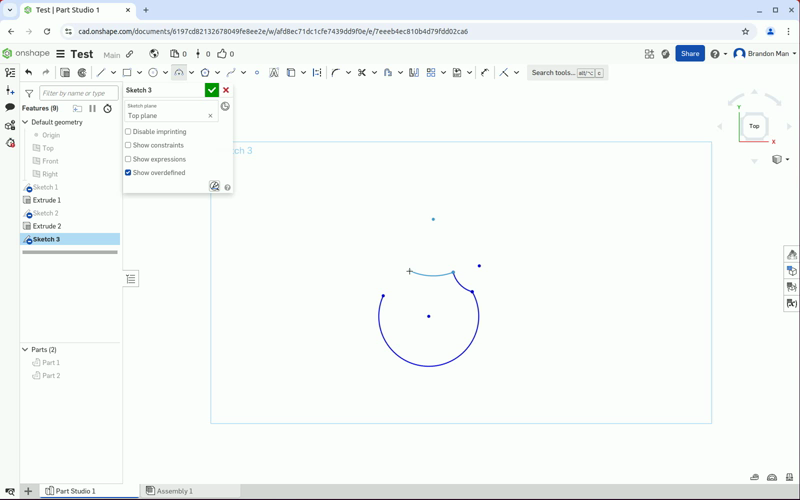
mouse_move(431, 266)
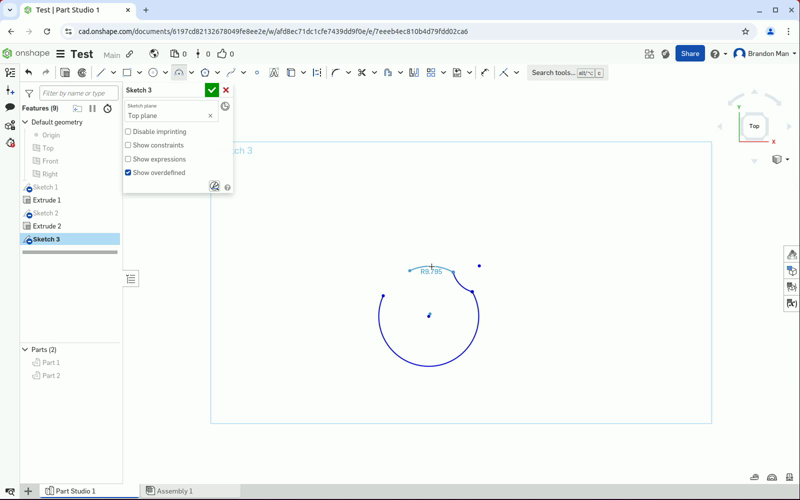
click(431, 266)
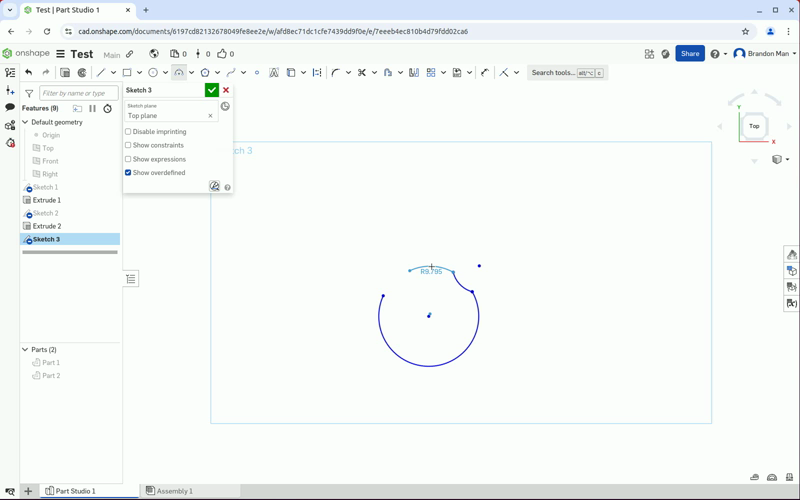
key_up(shift)
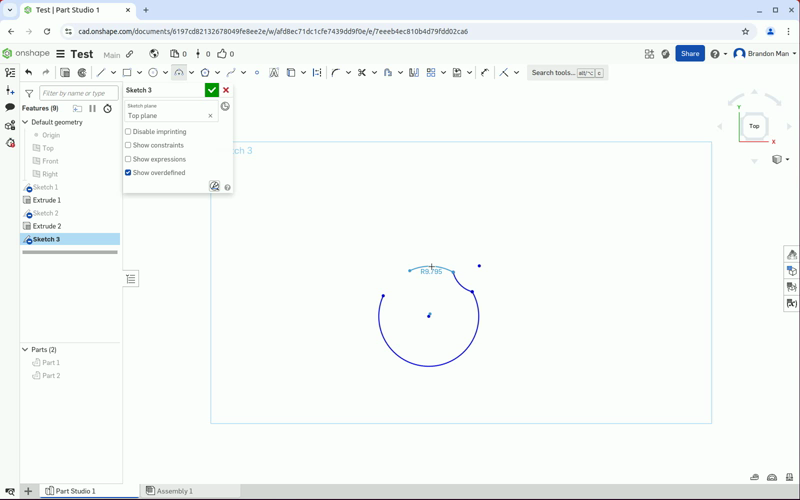
mouse_move(409, 270)
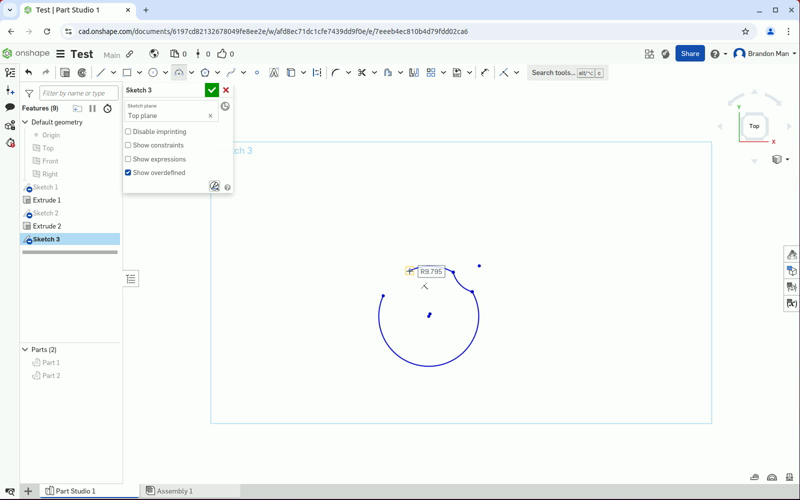
click(409, 270)
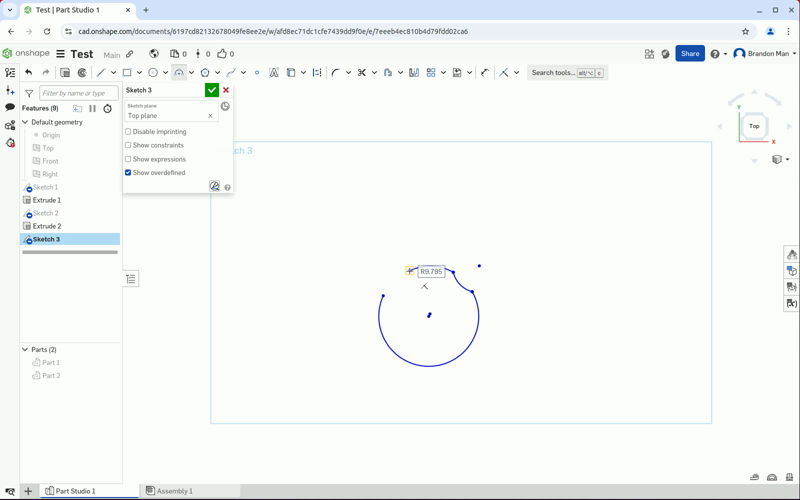
mouse_move(383, 295)
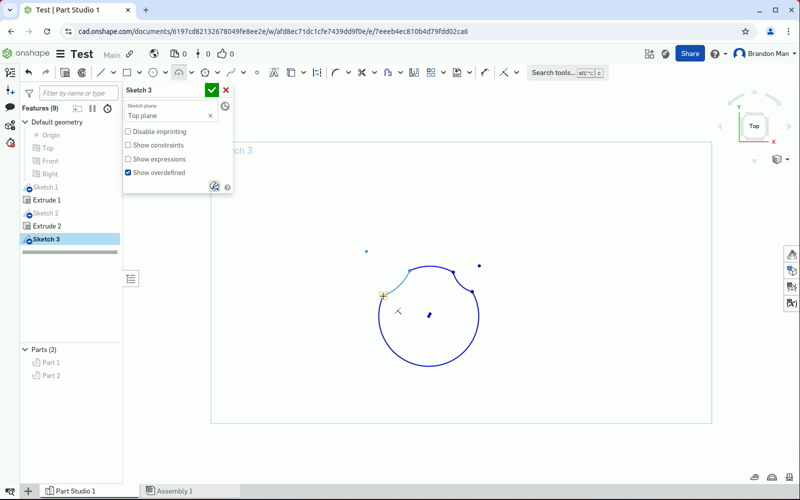
click(383, 295)
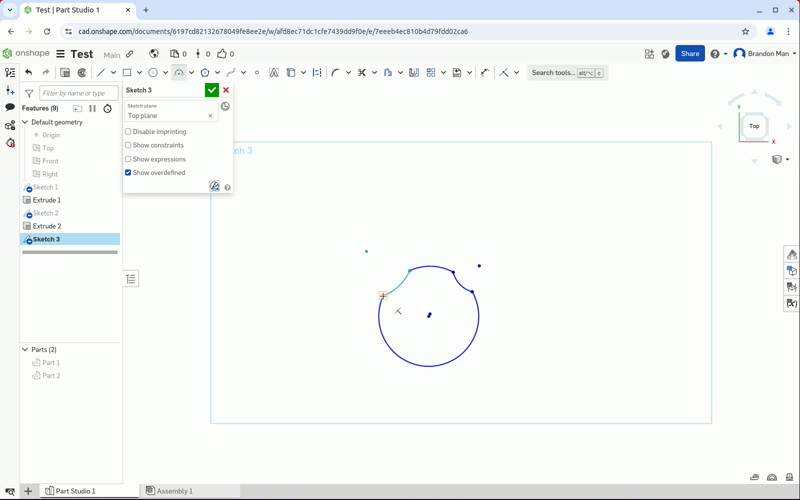
key_down(shift)
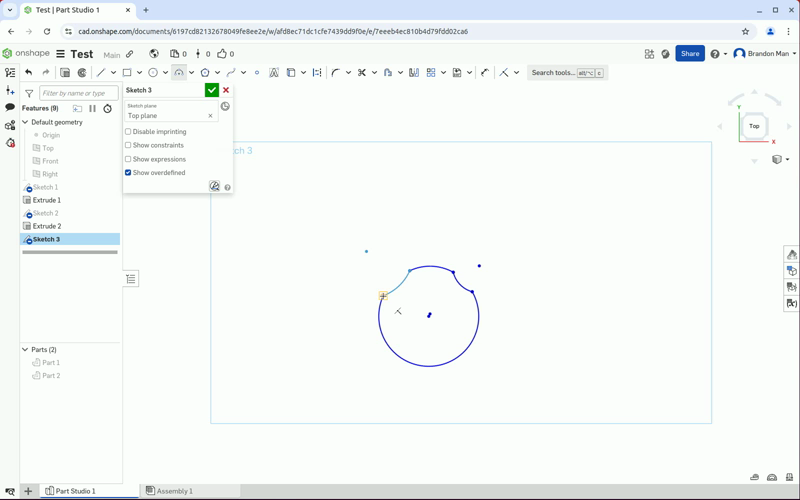
mouse_move(400, 287)
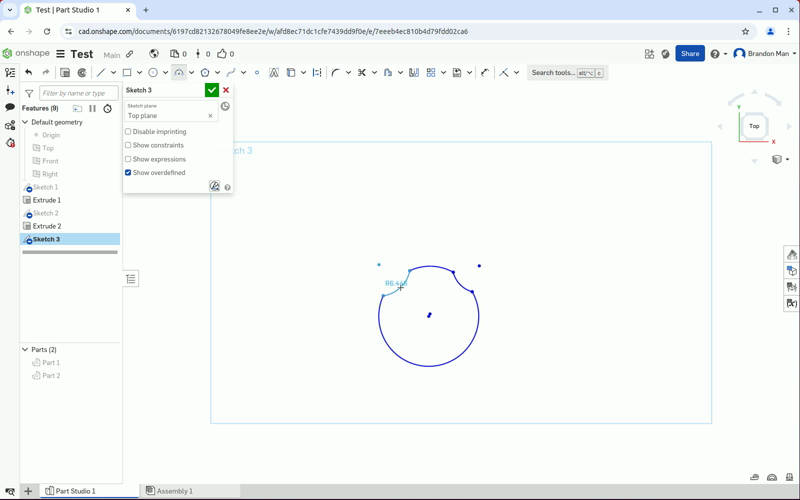
click(400, 287)
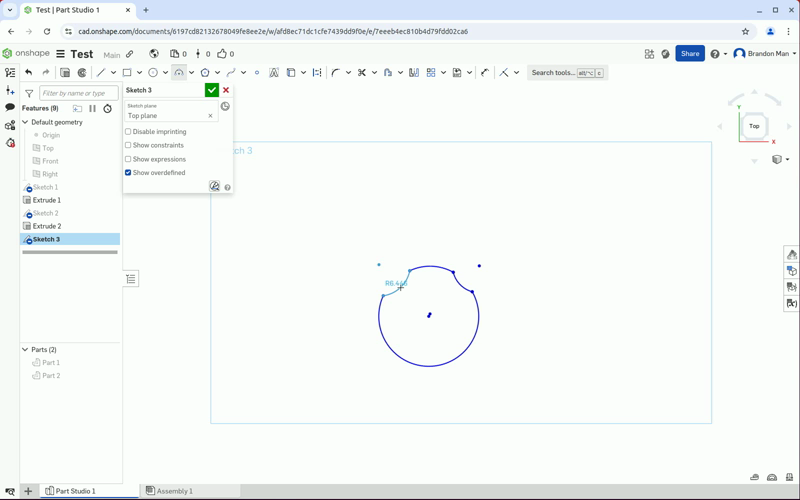
key_up(shift)
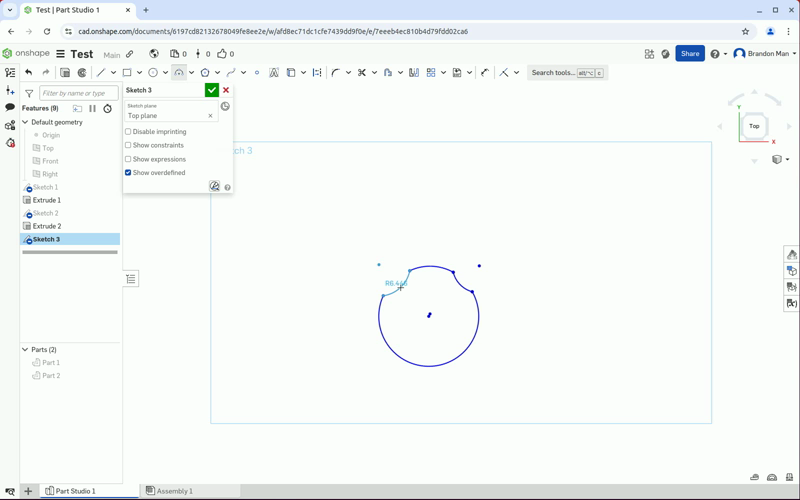
key(esc)
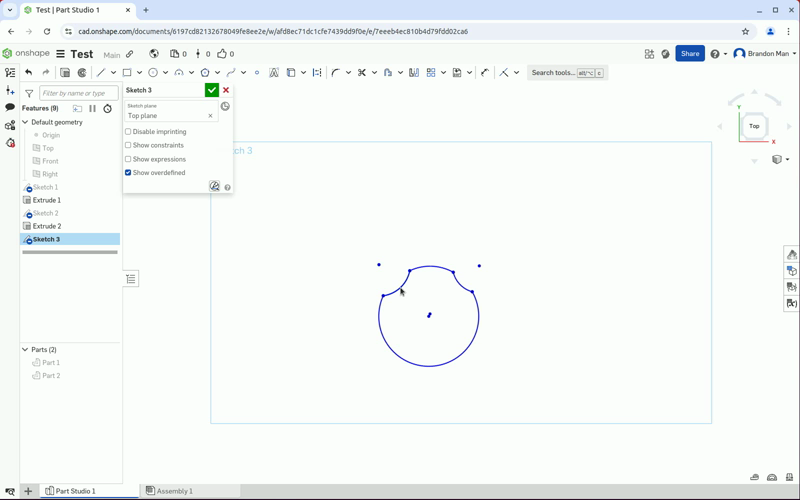
mouse_move(465, 295)
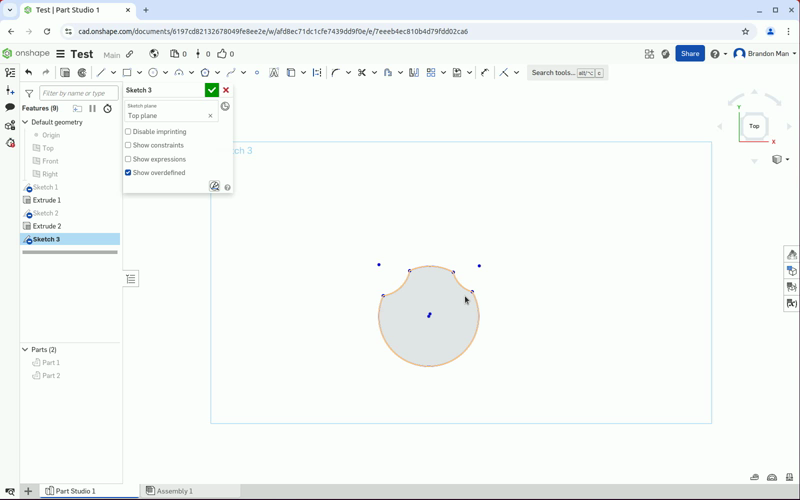
click(465, 295)
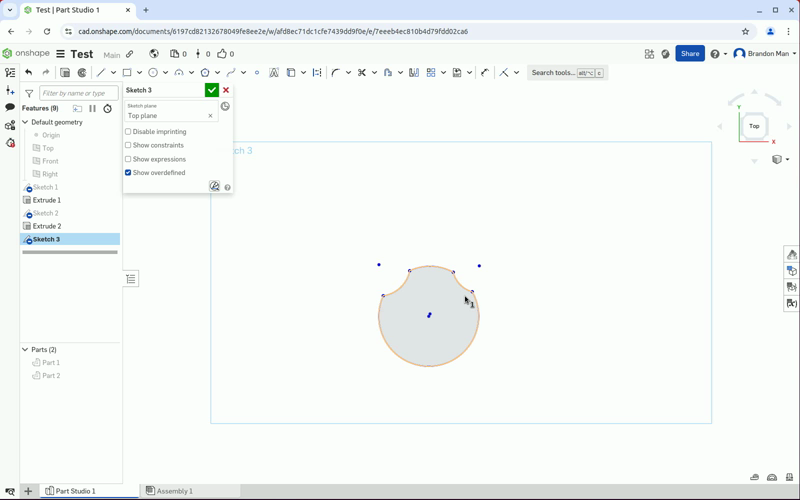
mouse_move(73, 352)
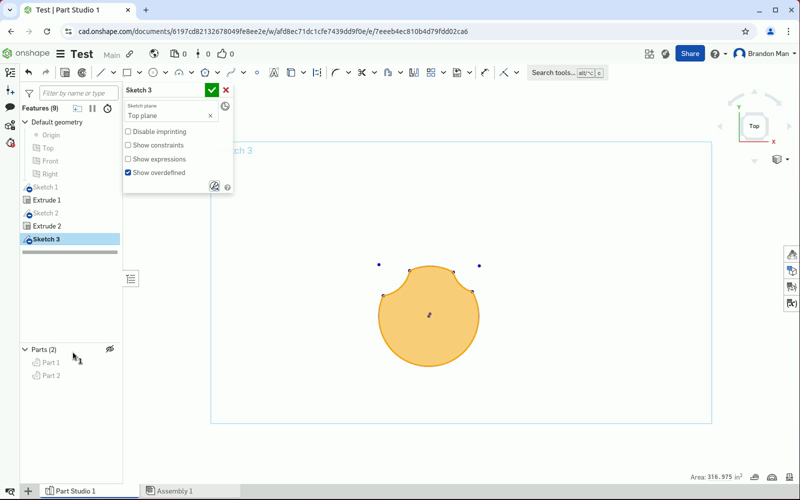
key(shift+y)
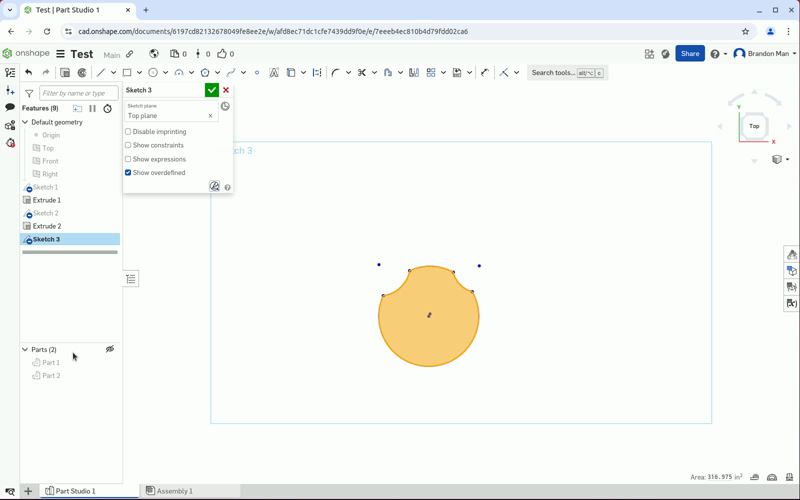
key(shift+e)
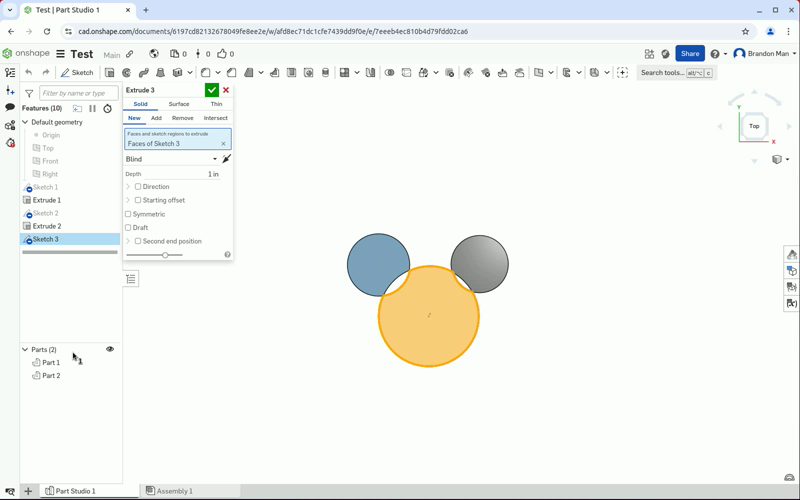
mouse_move(143, 106)
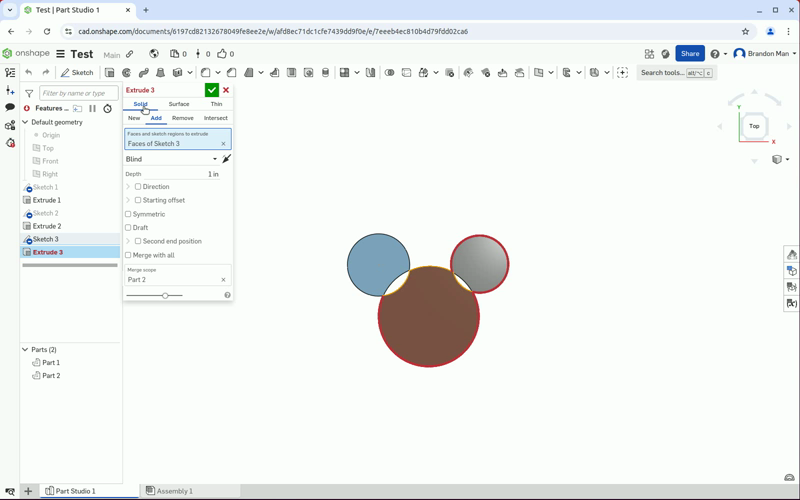
click(143, 106)
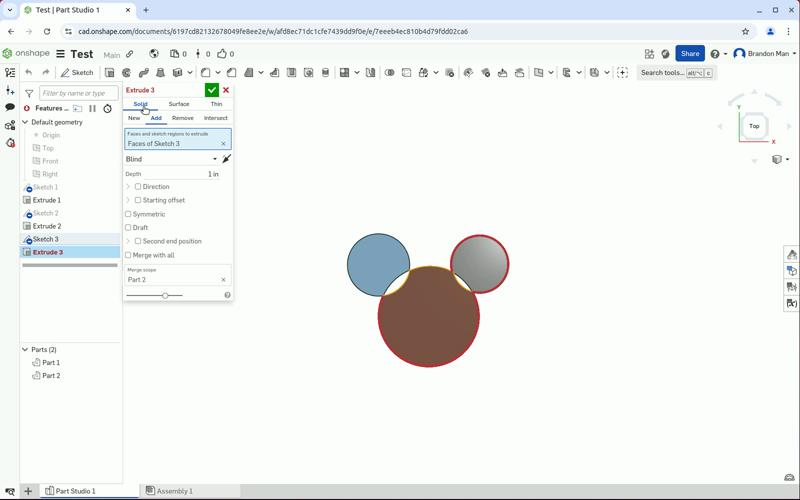
mouse_move(137, 120)
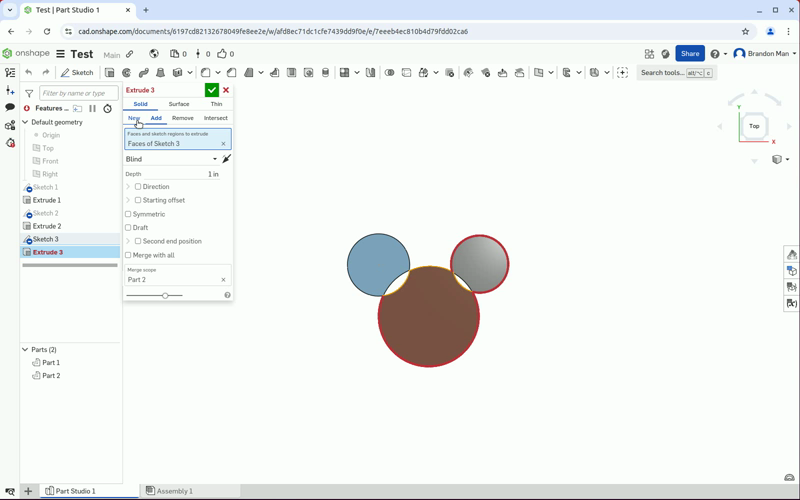
click(137, 120)
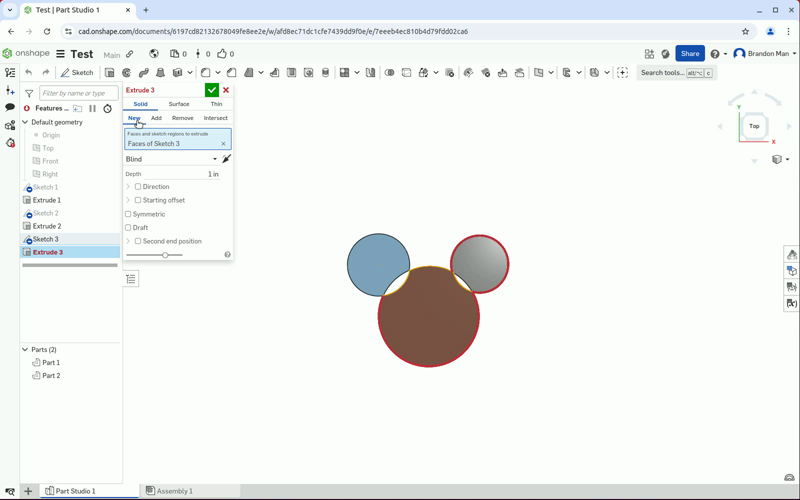
key(tab, 4)
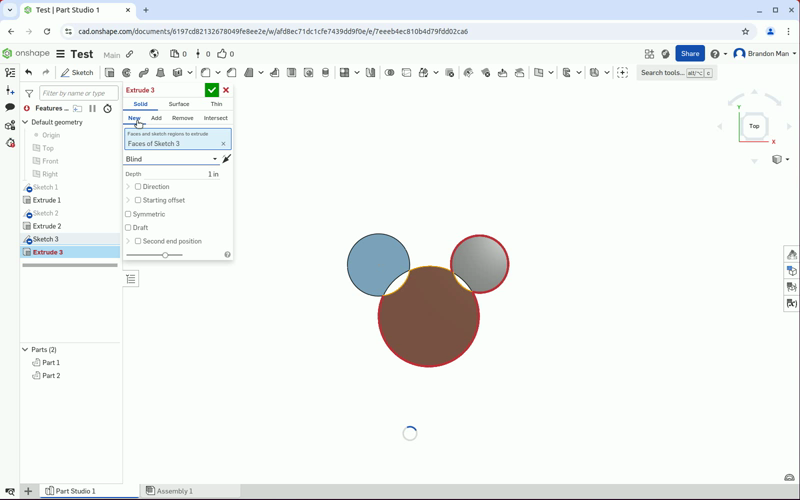
text(12.036)
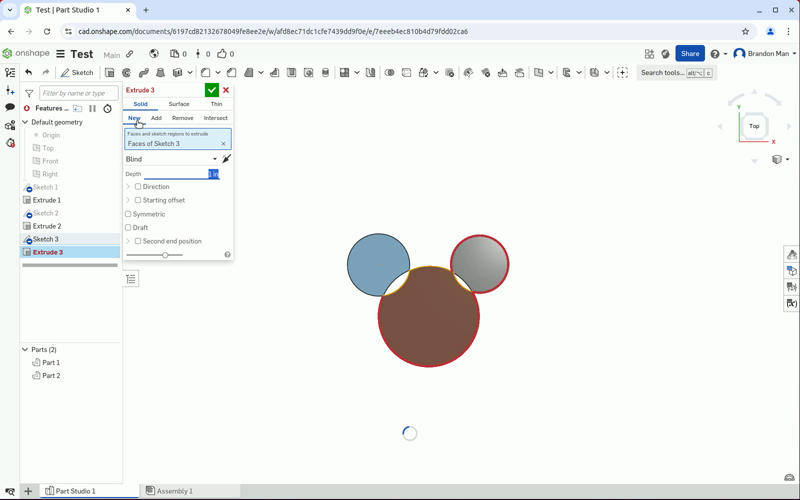
key(enter)
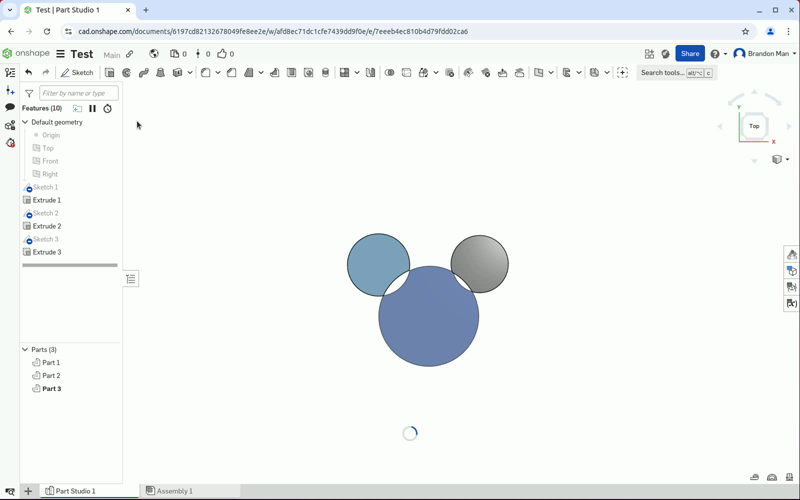
key(shift+h)
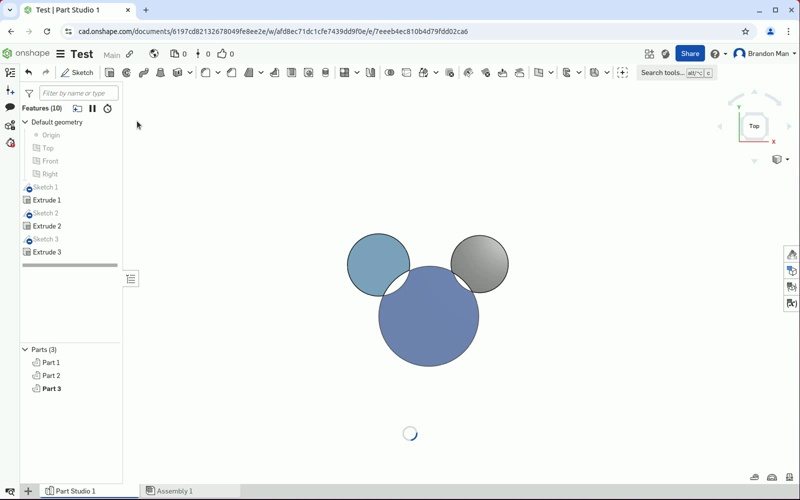
key(shift+h)
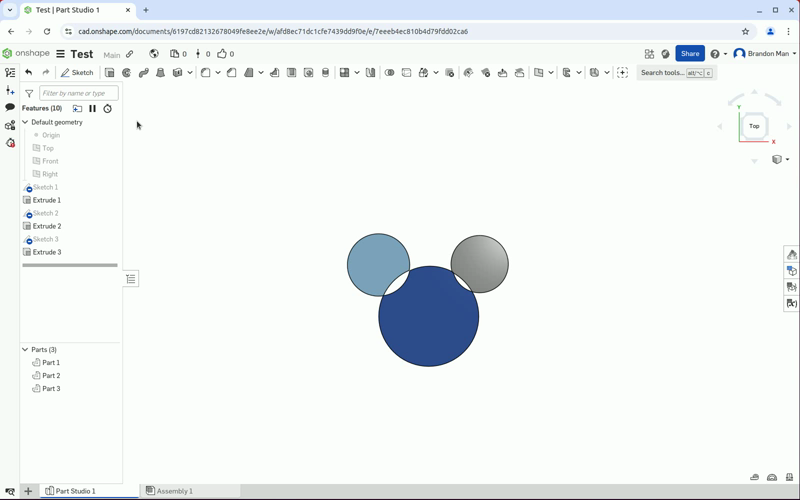
mouse_move(73, 189)
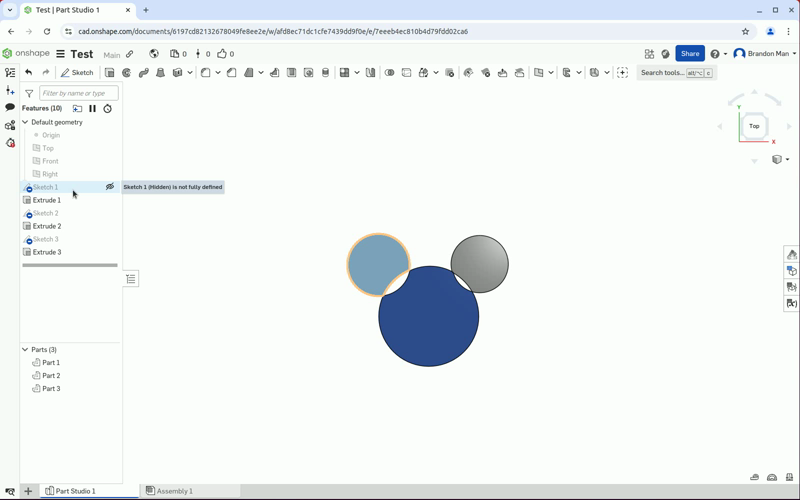
click(73, 189)
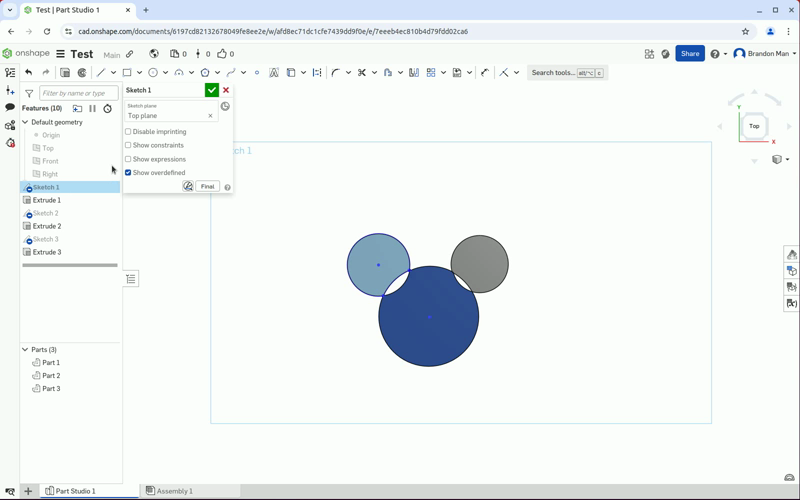
mouse_move(229, 92)
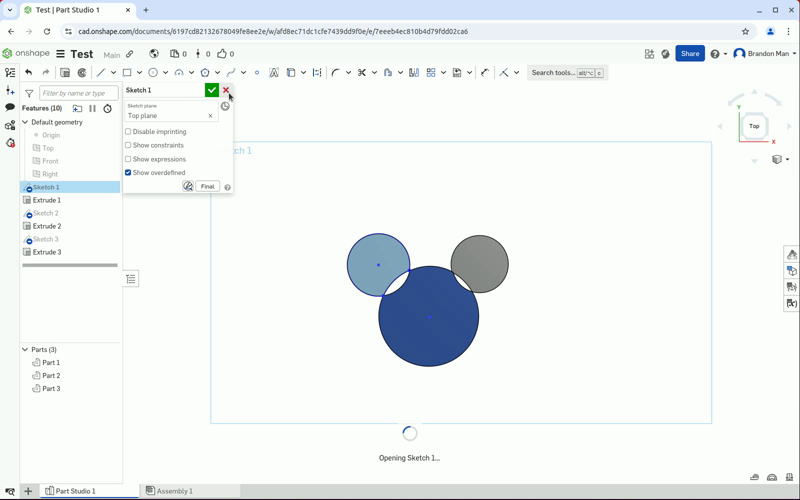
click(229, 92)
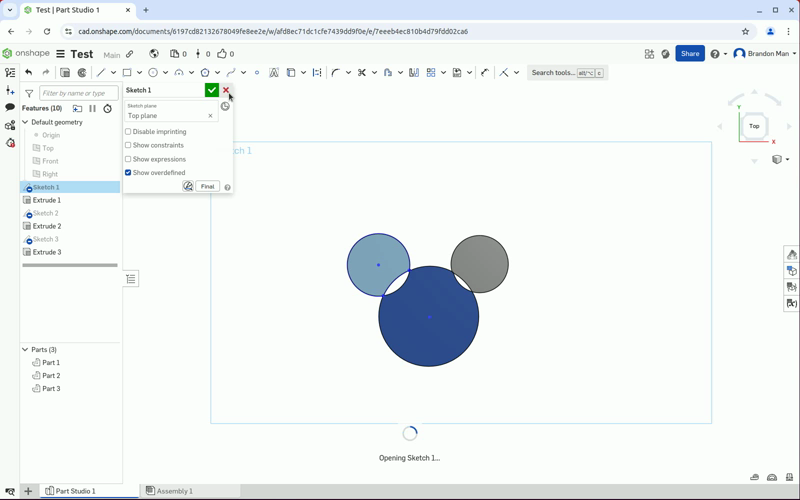
key(shift+s)
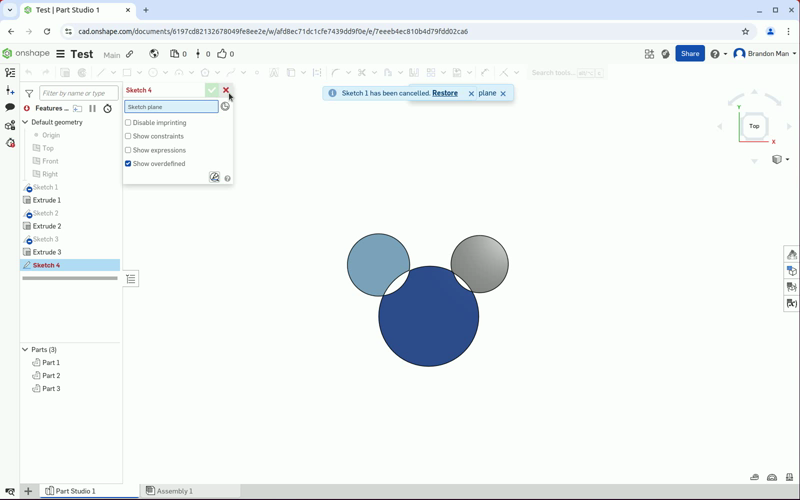
mouse_move(73, 150)
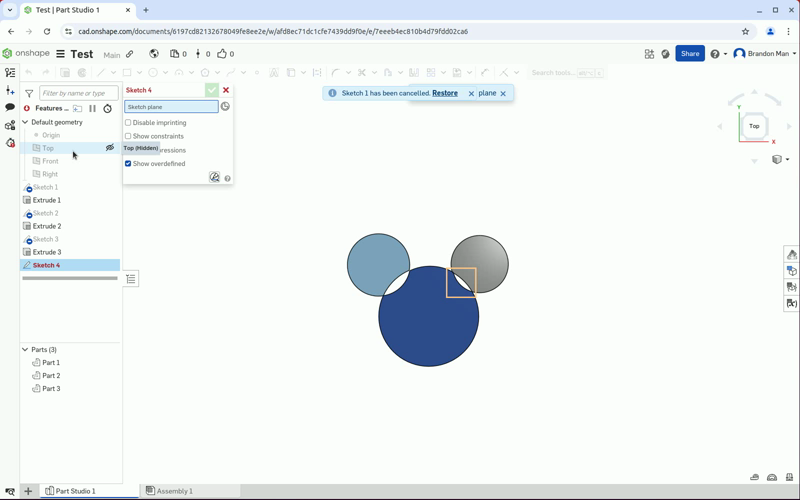
click(73, 150)
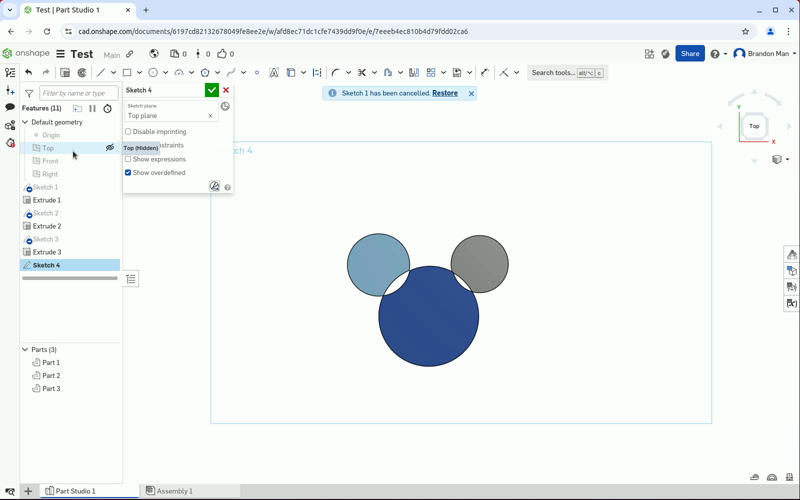
mouse_move(73, 352)
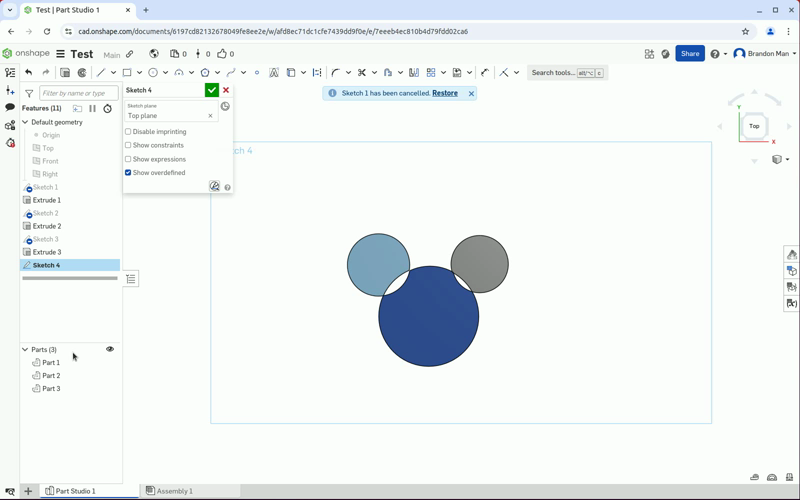
key(y)
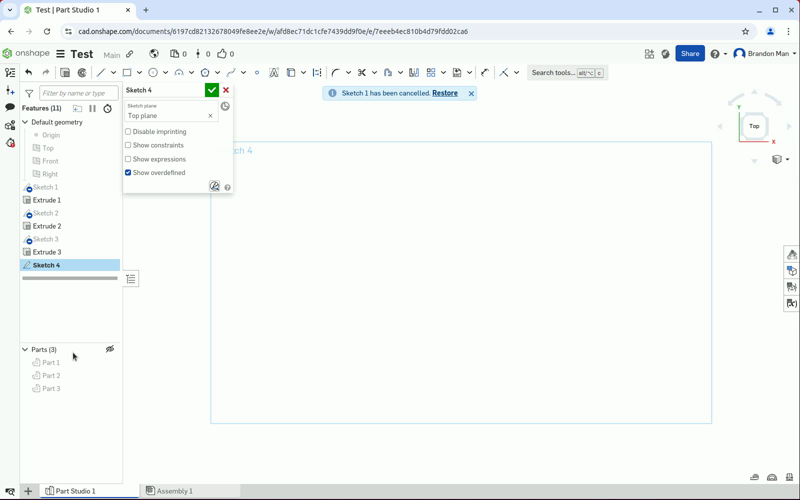
key(a)
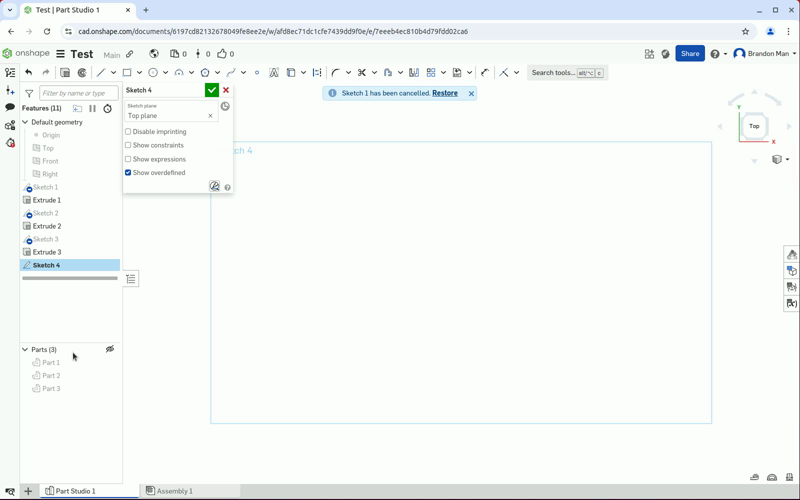
key_down(shift)
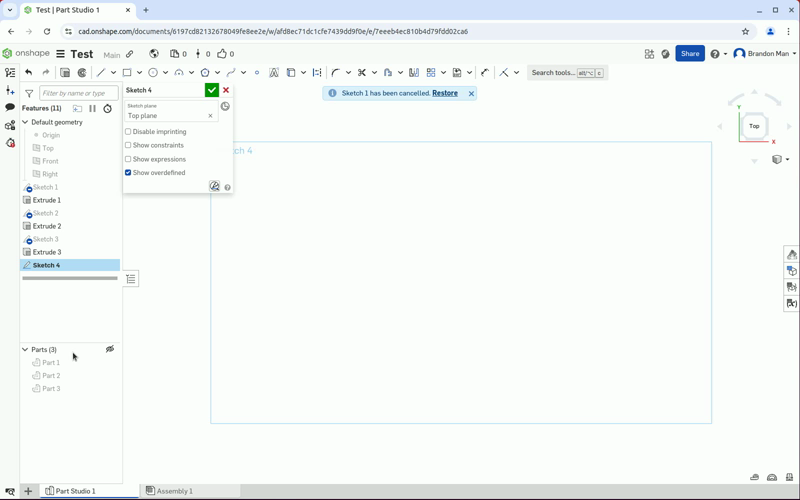
mouse_move(383, 295)
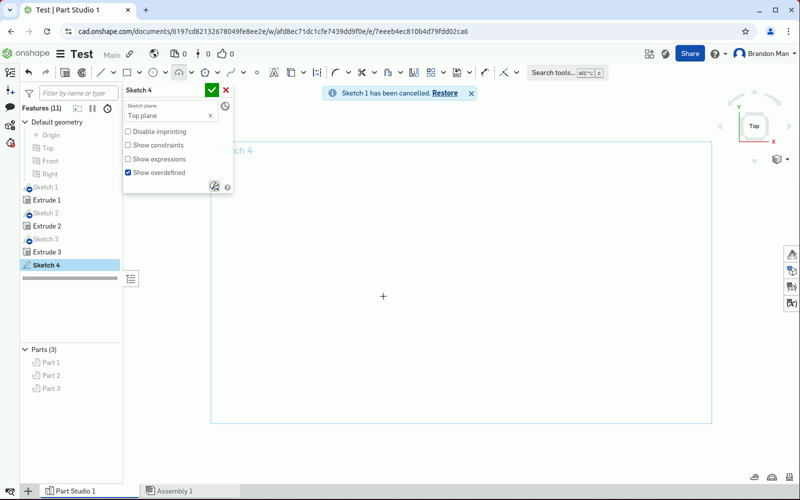
click(383, 295)
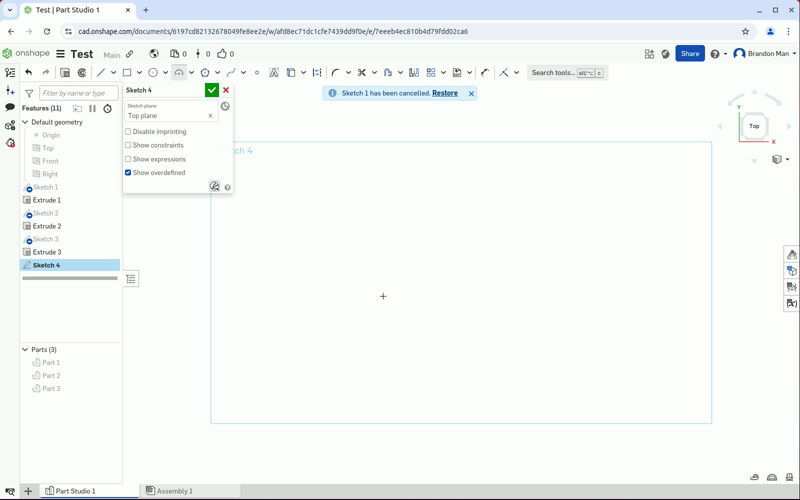
key_up(shift)
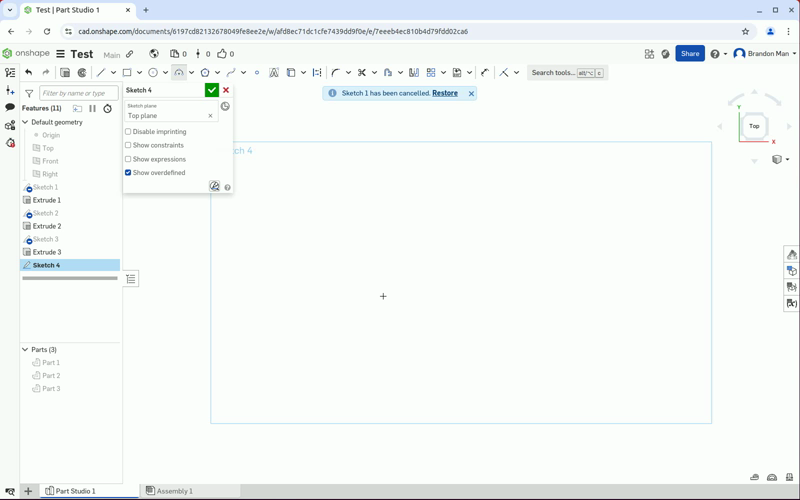
key_down(shift)
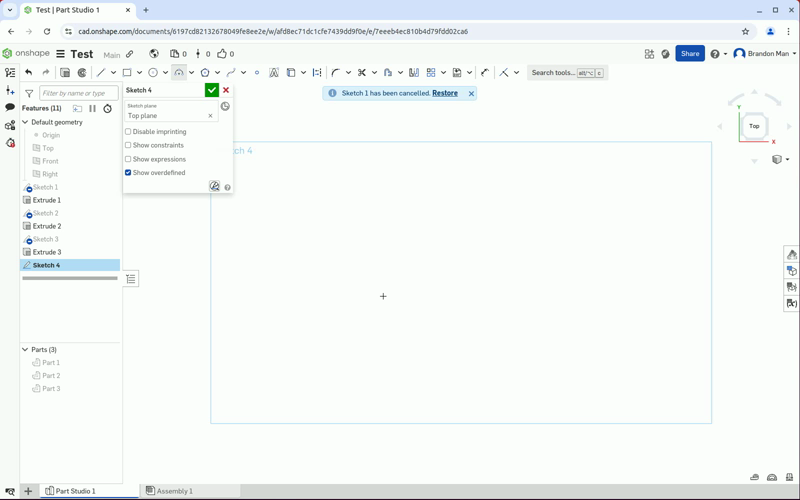
mouse_move(410, 269)
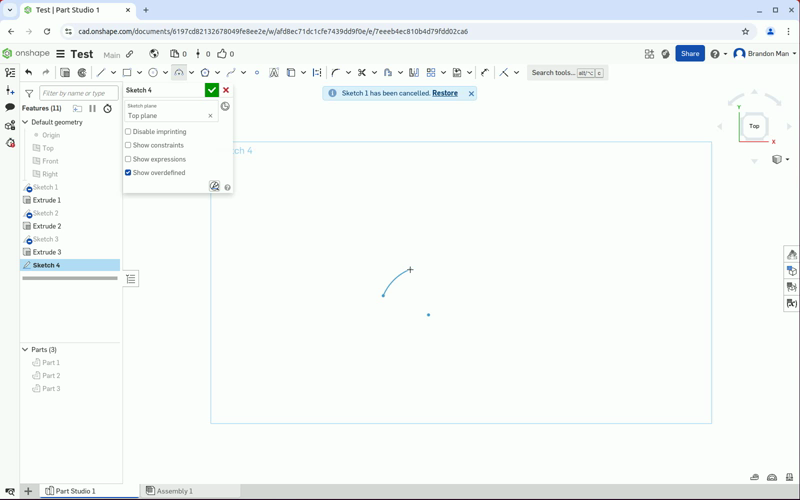
click(410, 269)
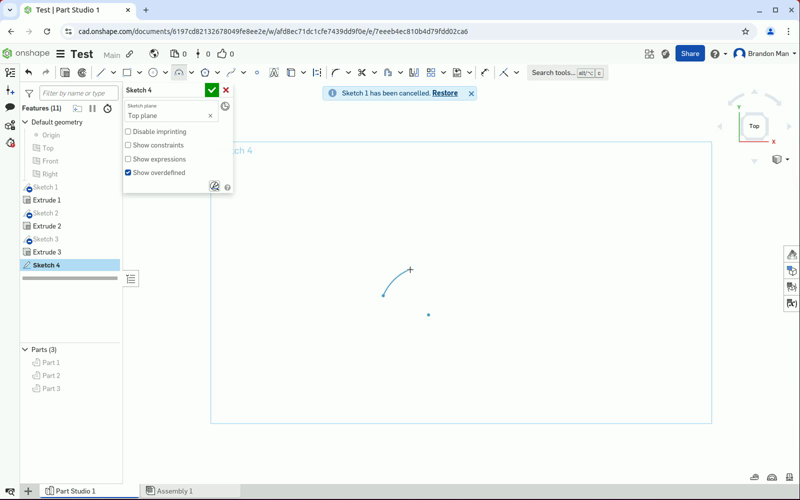
mouse_move(401, 286)
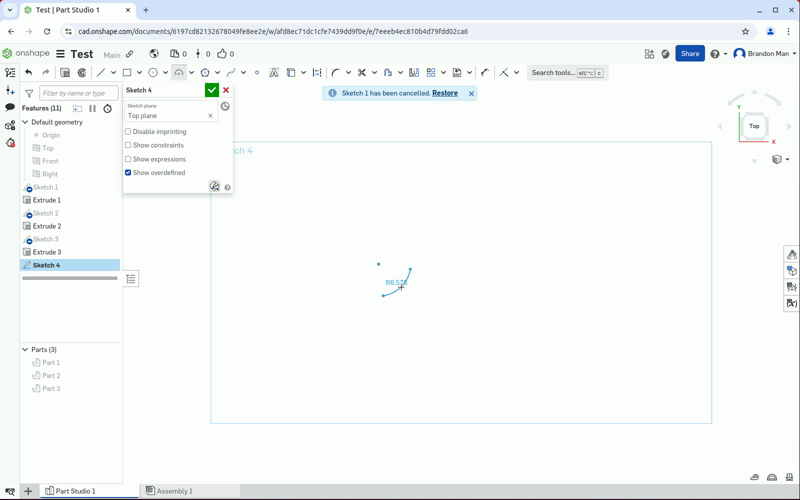
click(401, 286)
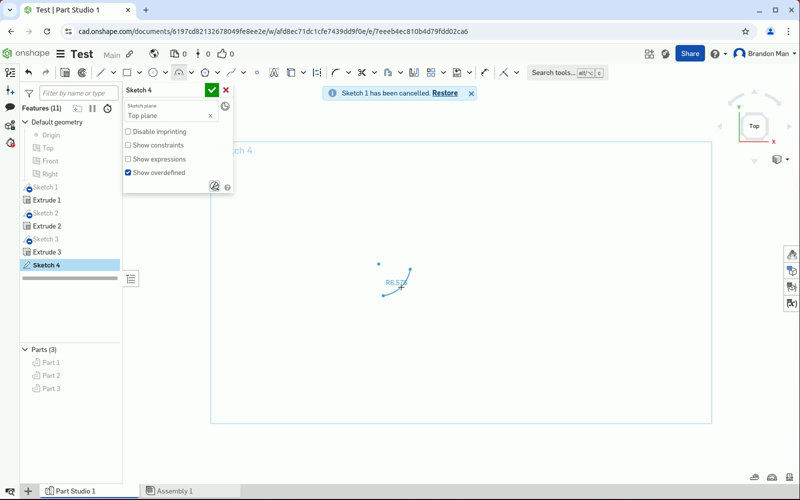
key_up(shift)
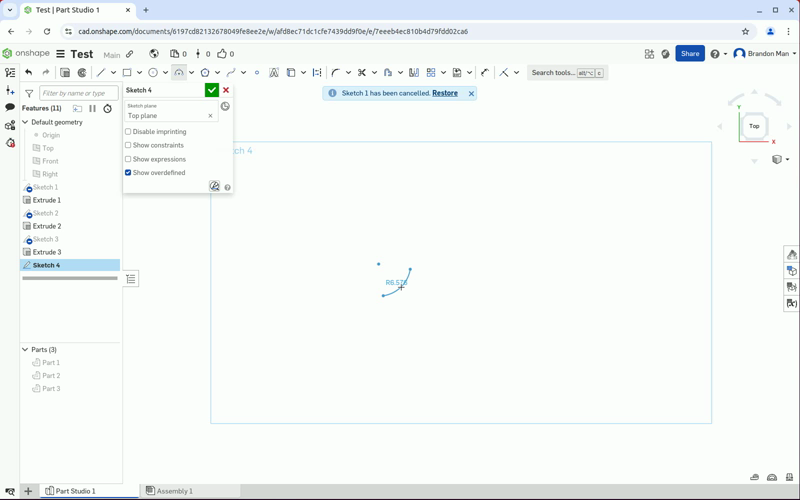
mouse_move(410, 269)
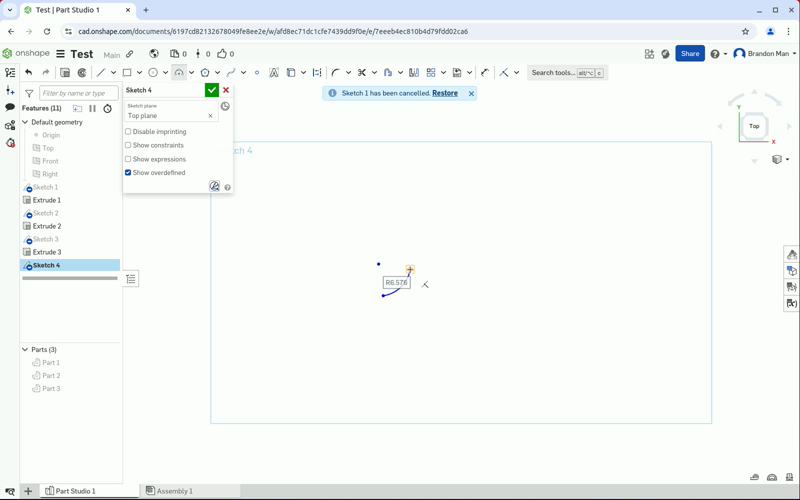
click(410, 269)
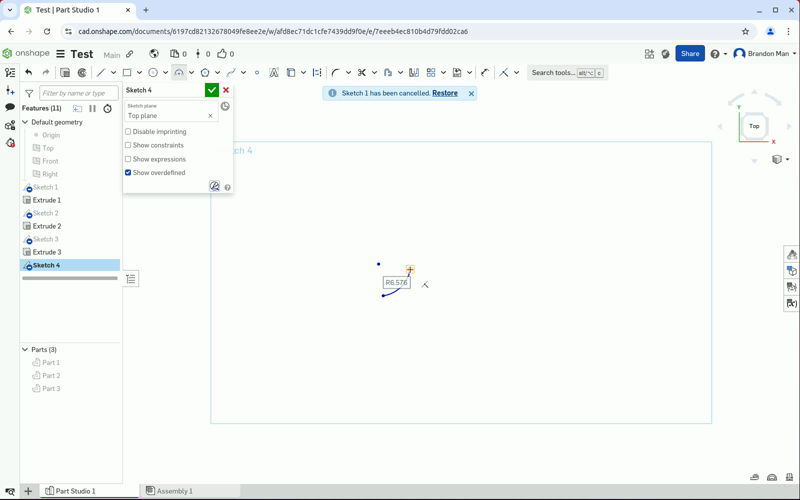
mouse_move(383, 295)
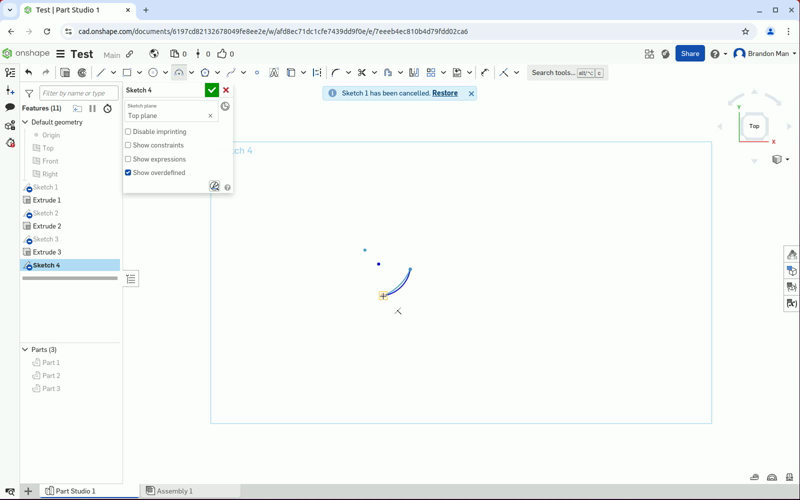
click(383, 295)
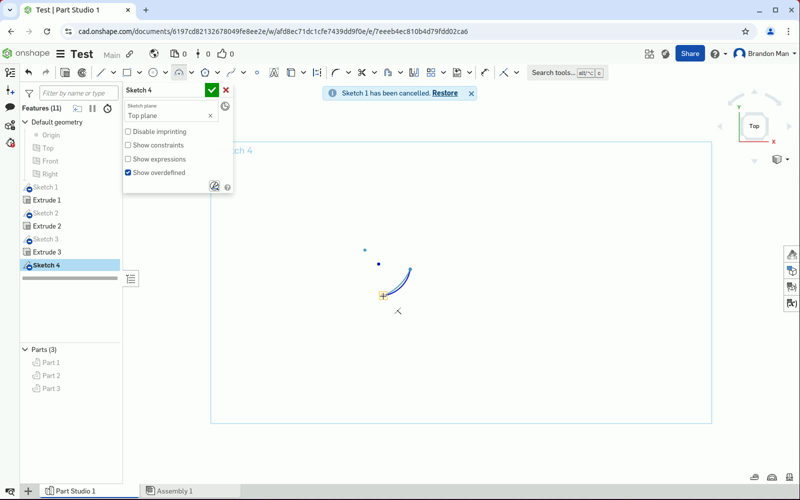
key_down(shift)
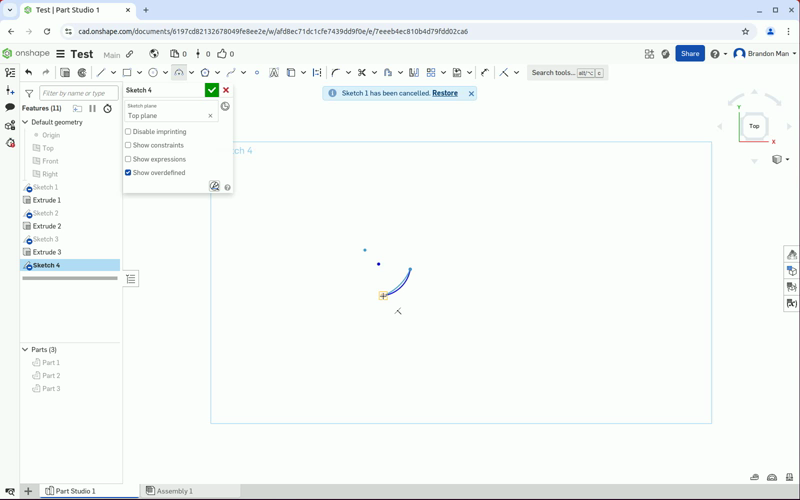
mouse_move(394, 280)
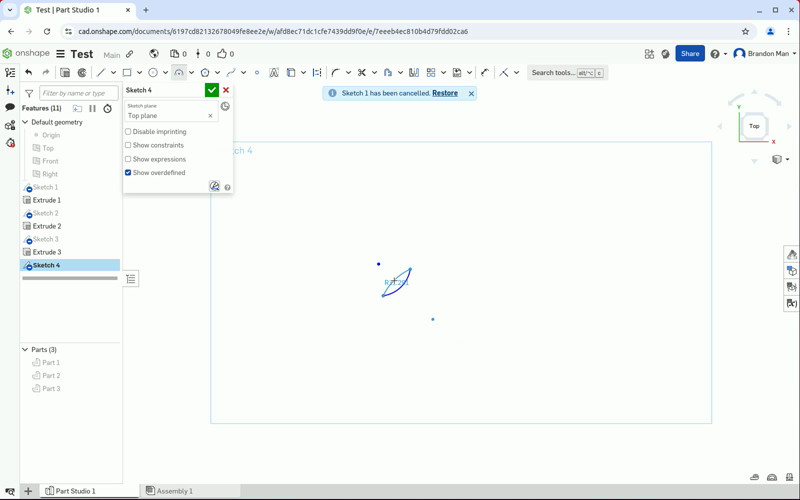
click(394, 280)
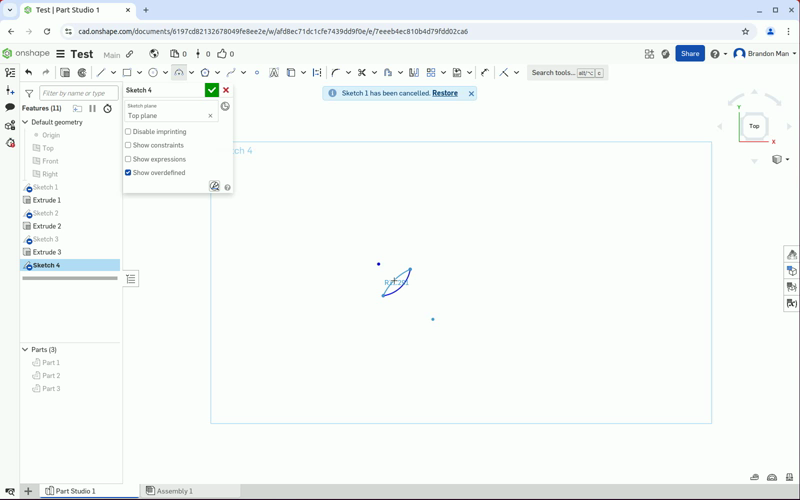
key_up(shift)
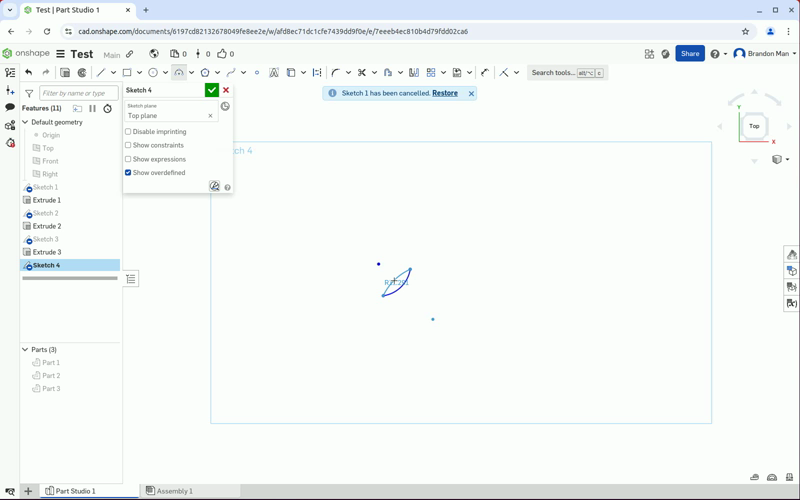
key(esc)
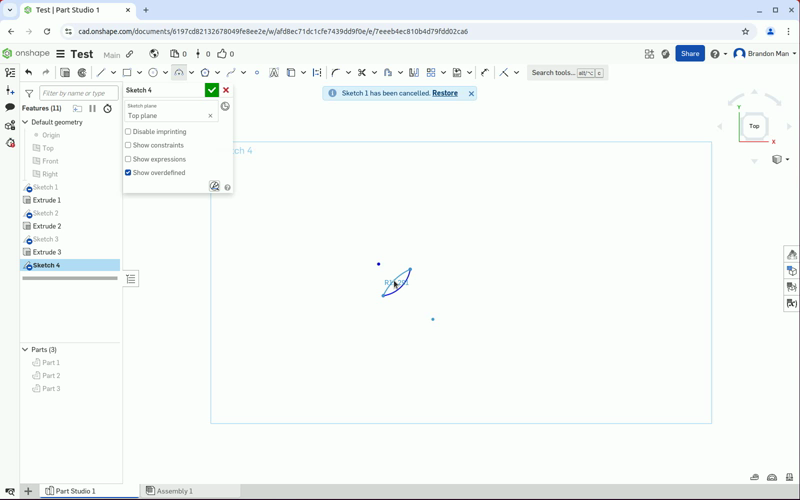
mouse_move(387, 291)
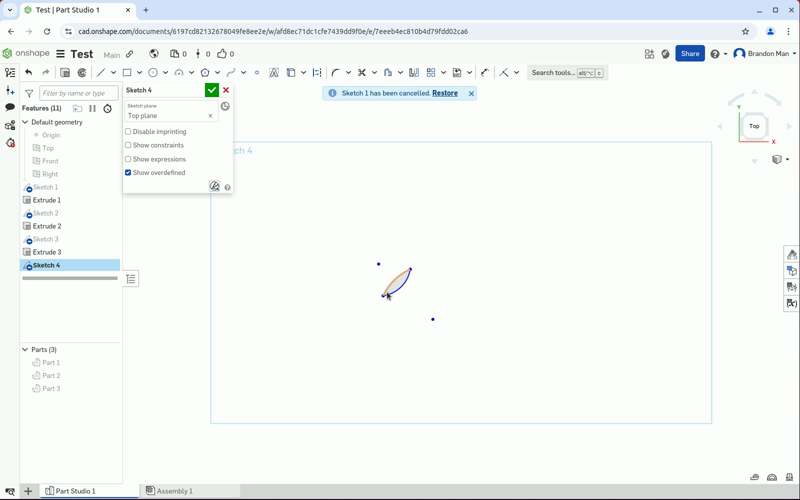
scroll(6)
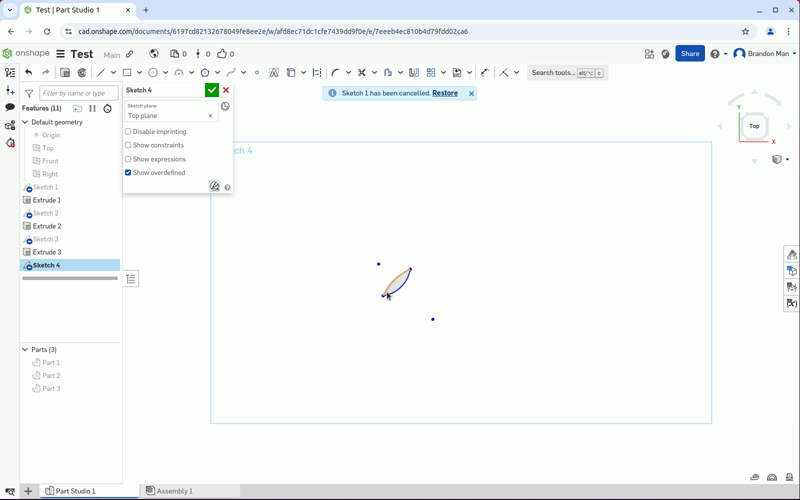
scroll(6)
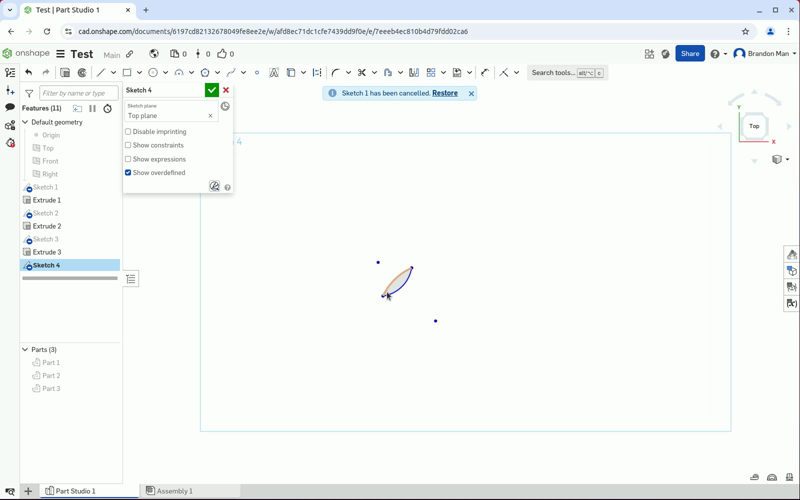
scroll(6)
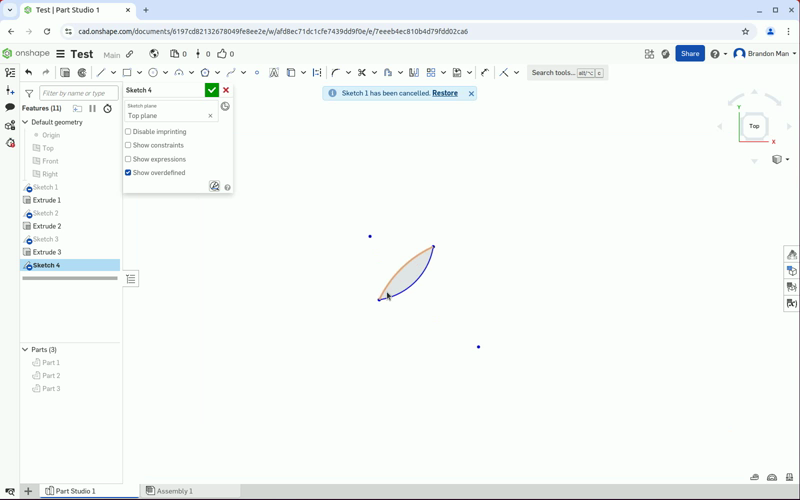
scroll(6)
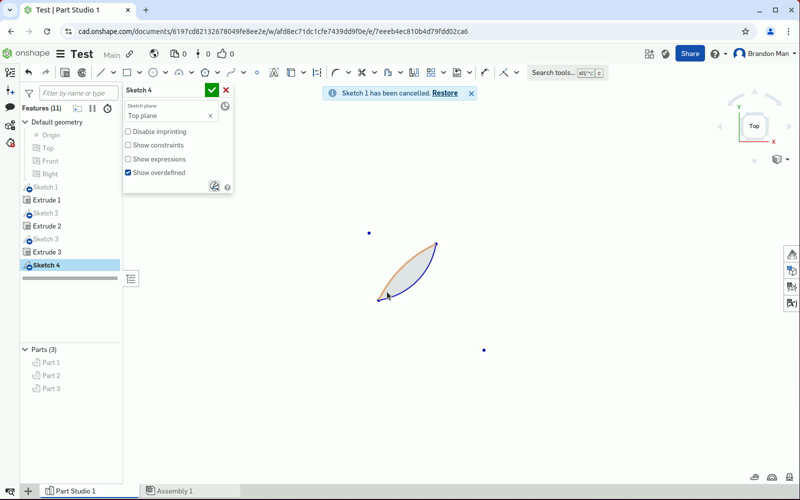
scroll(6)
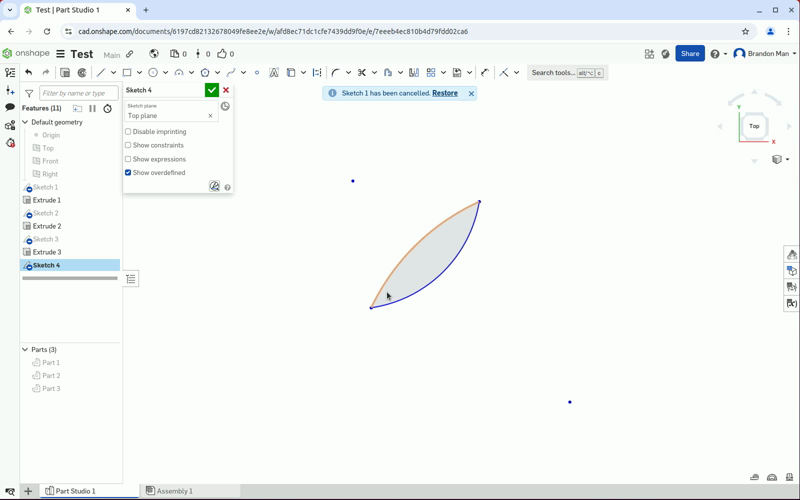
scroll(6)
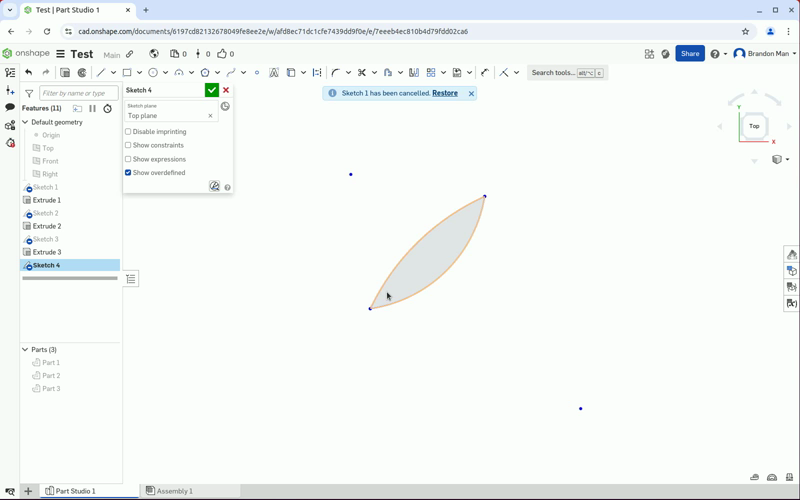
scroll(6)
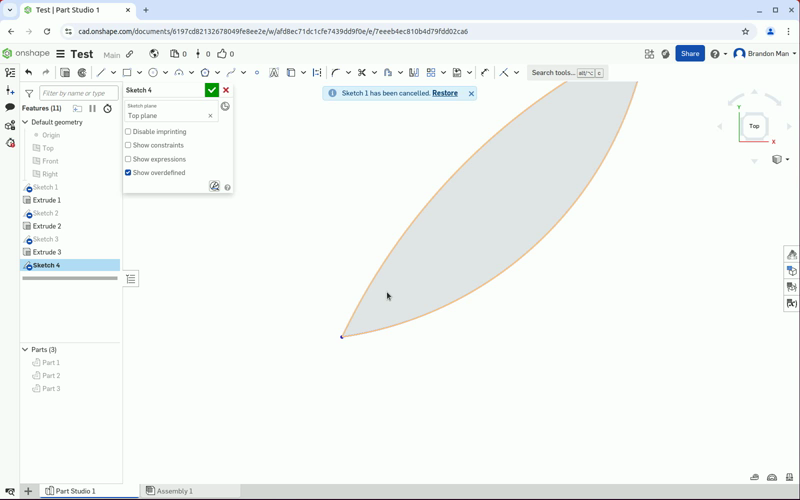
click(387, 291)
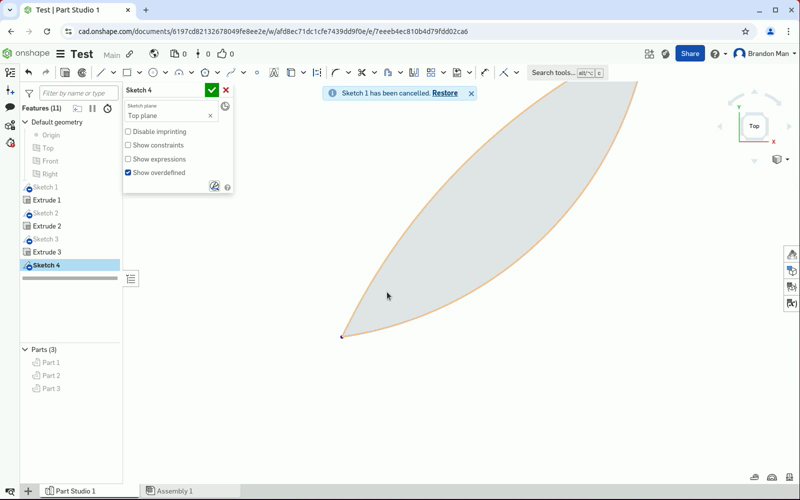
scroll(-6)
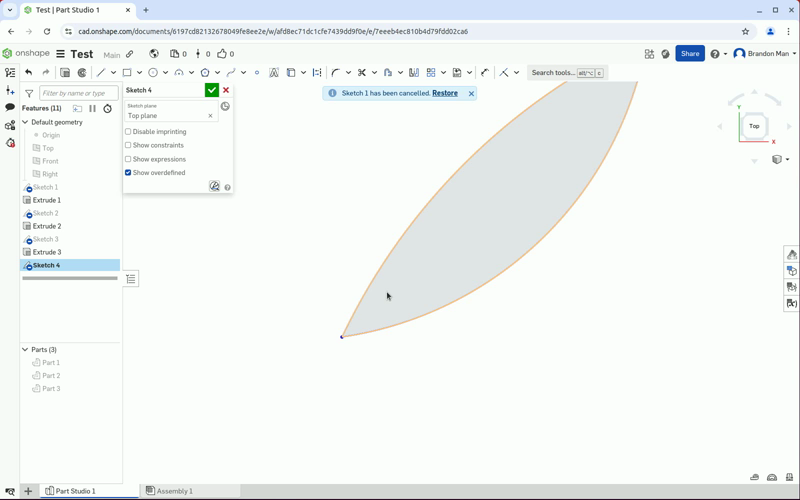
scroll(-6)
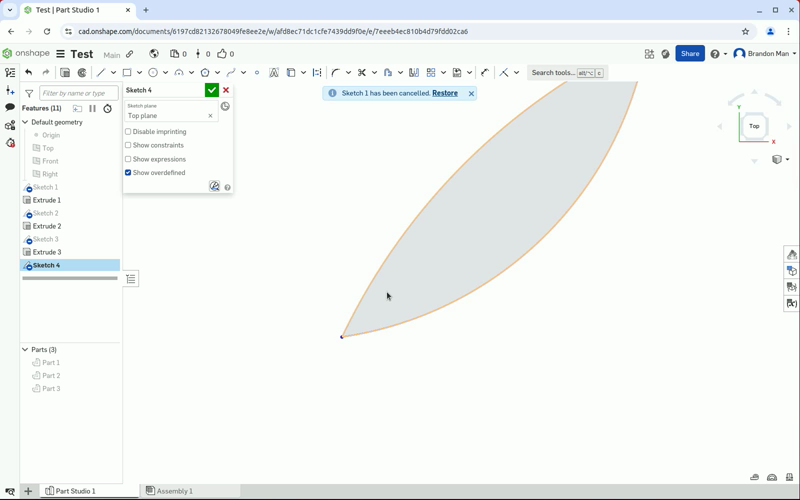
scroll(-6)
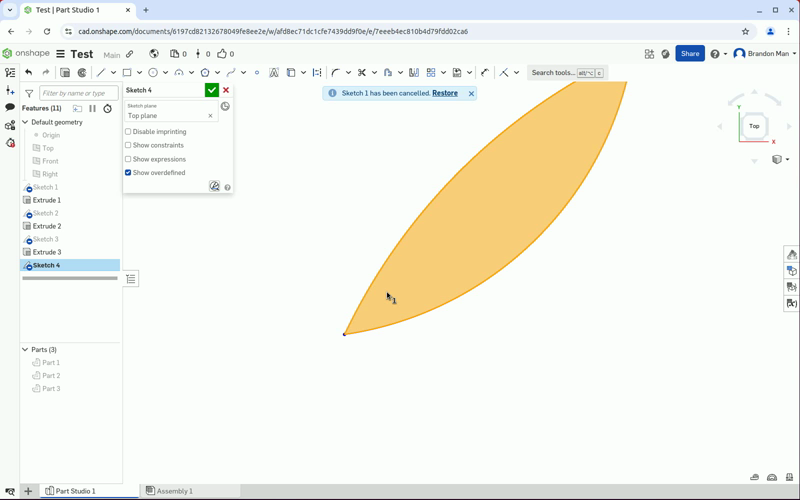
scroll(-6)
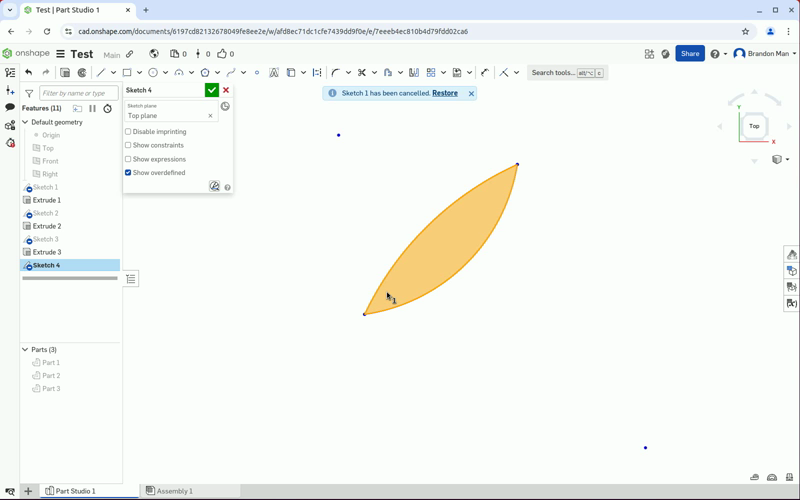
scroll(-6)
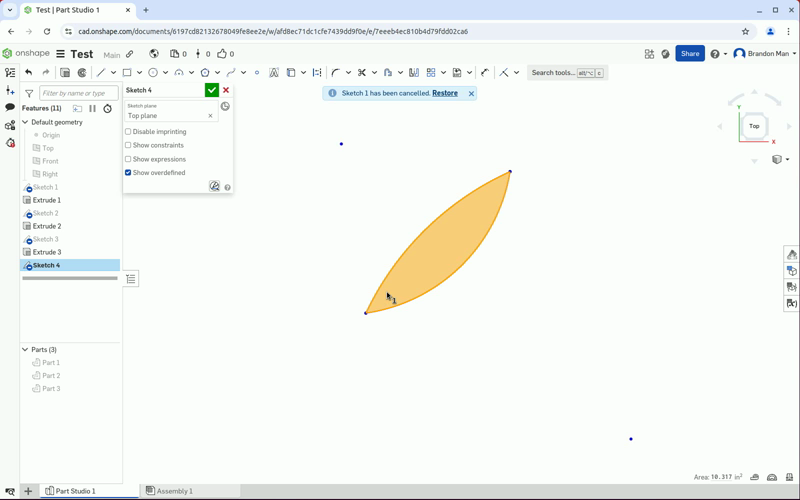
scroll(-6)
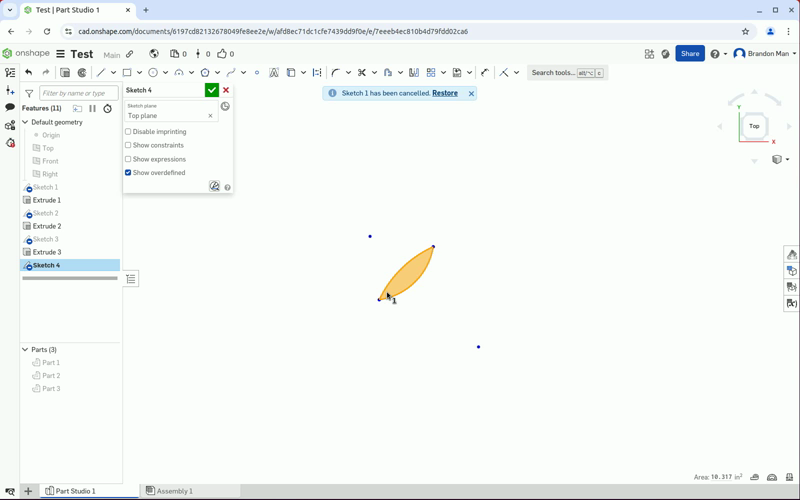
scroll(-6)
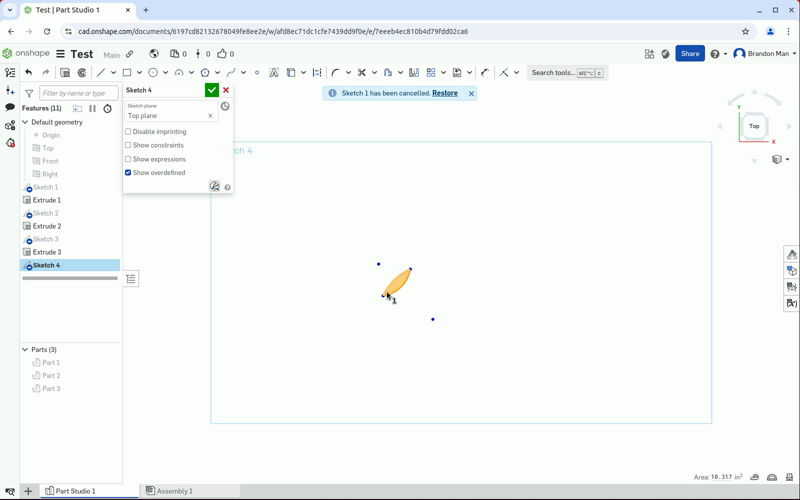
mouse_move(73, 352)
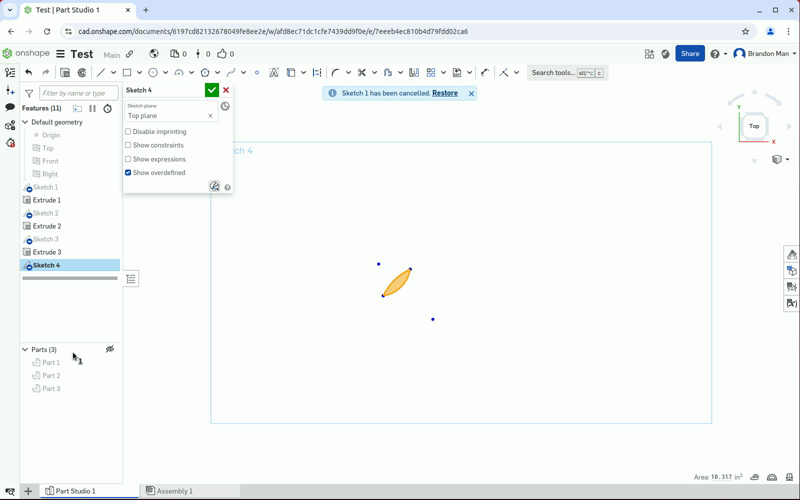
key(shift+y)
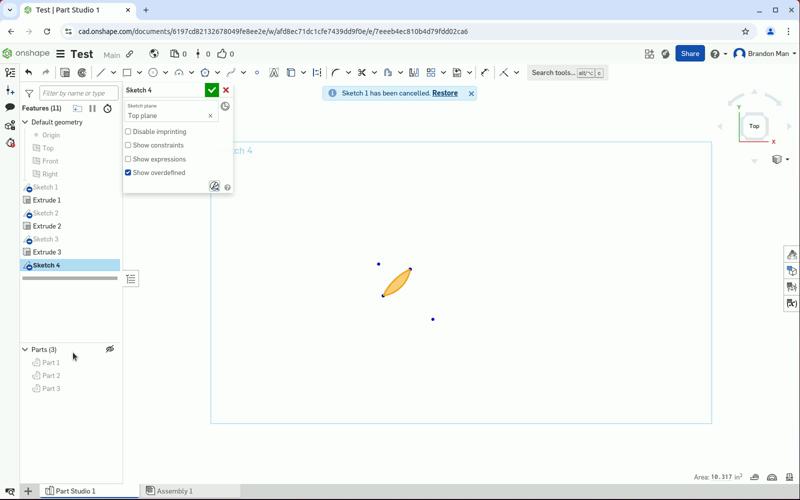
key(shift+e)
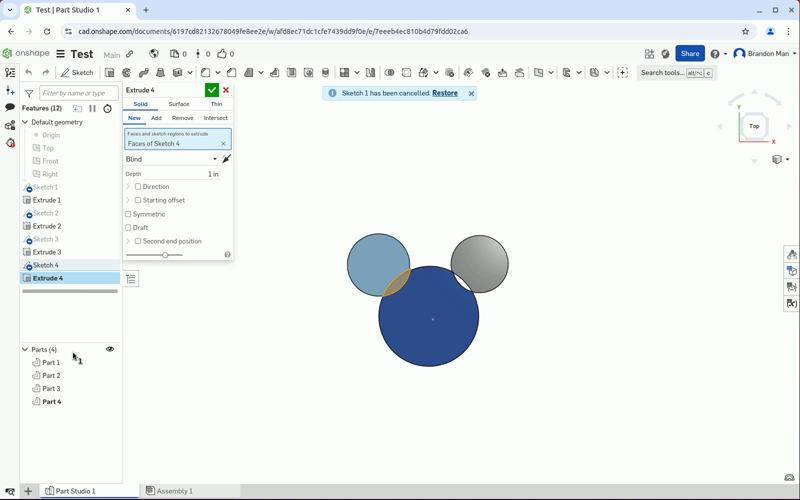
mouse_move(143, 106)
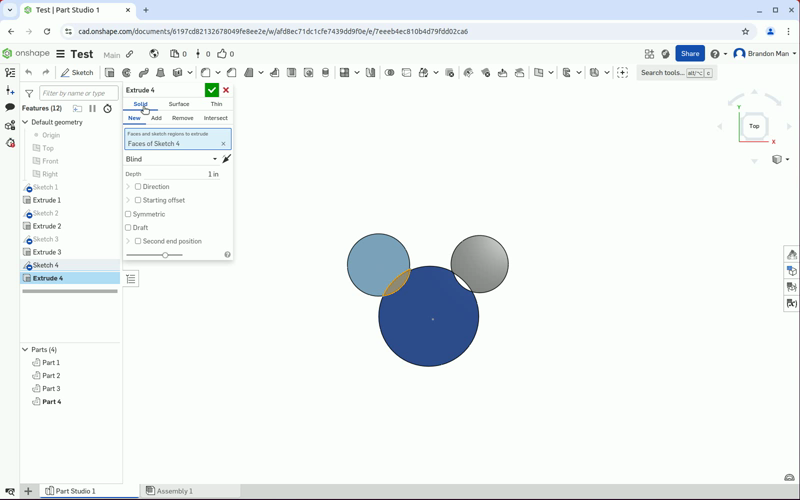
click(143, 106)
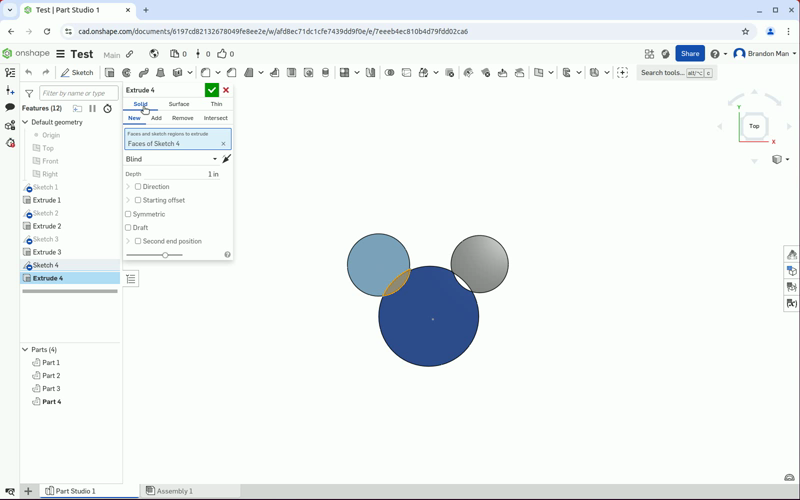
mouse_move(137, 120)
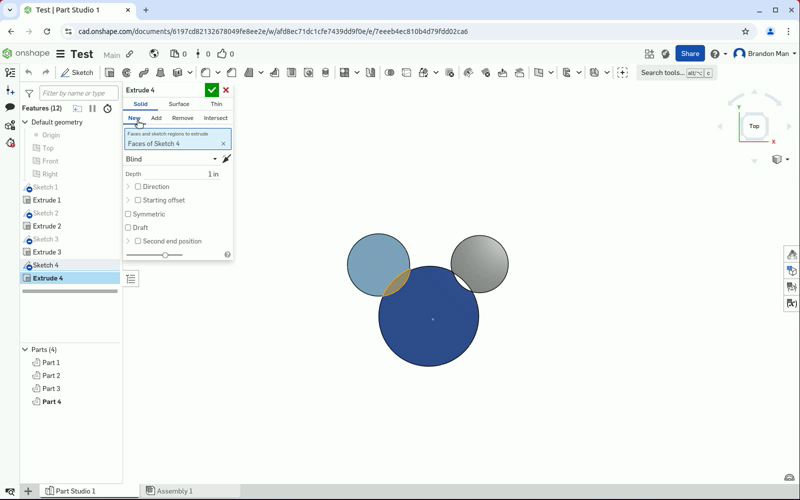
click(137, 120)
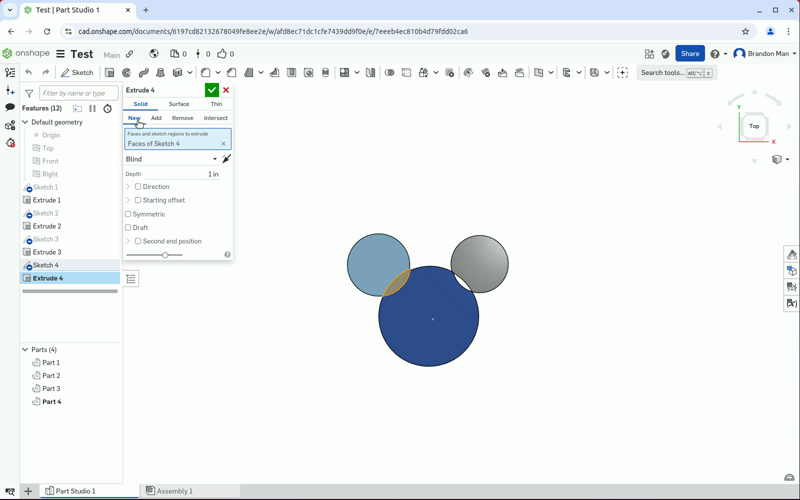
key(tab, 4)
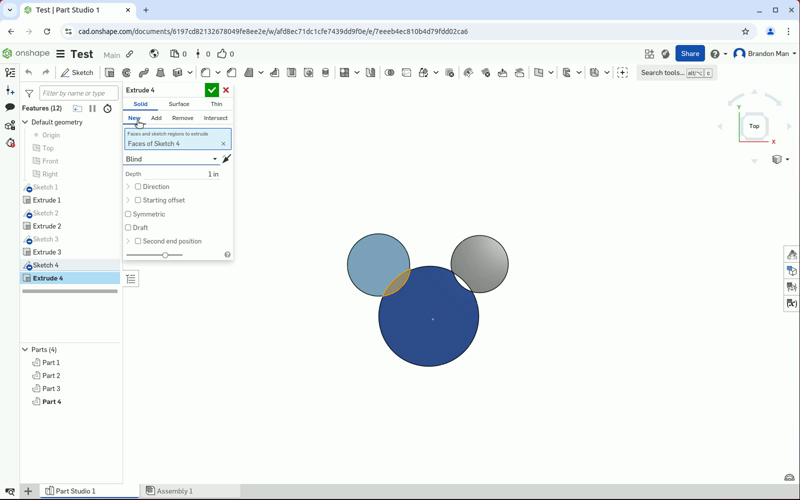
text(12.036)
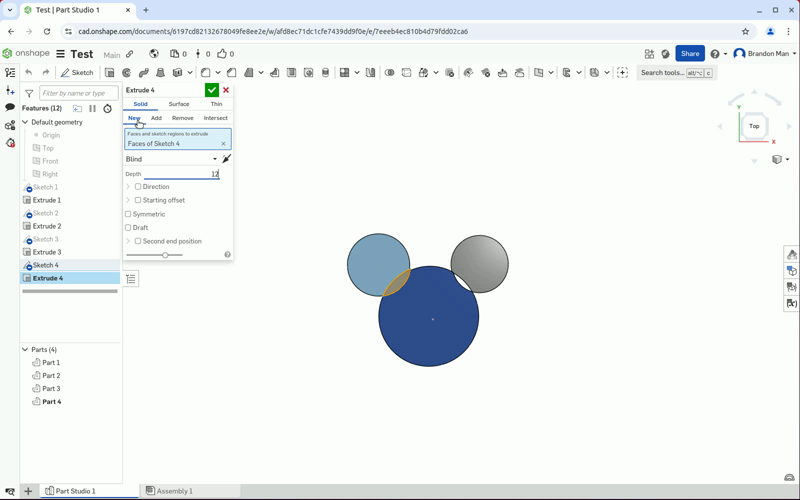
key(enter)
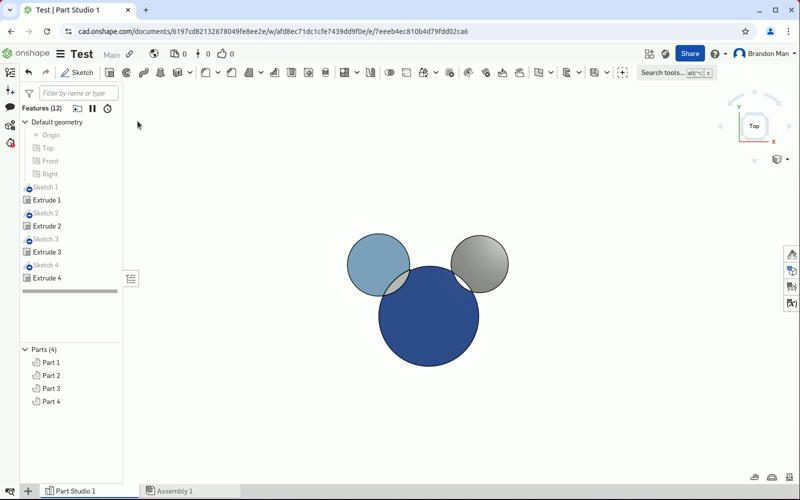
key(shift+h)
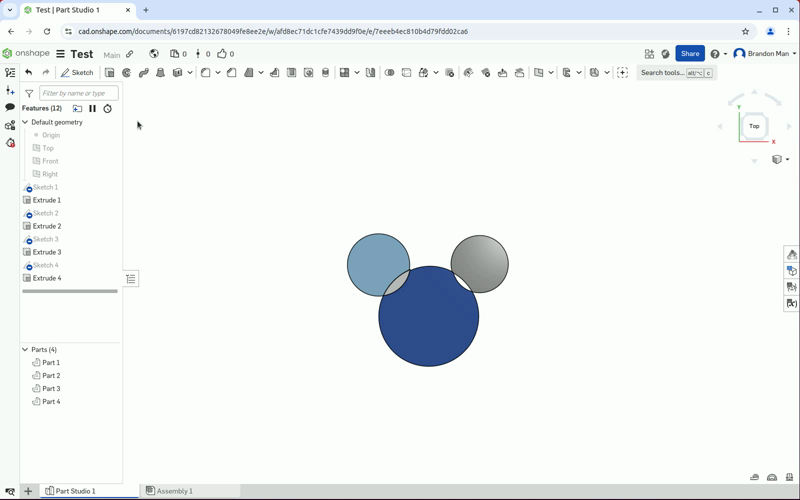
key(shift+h)
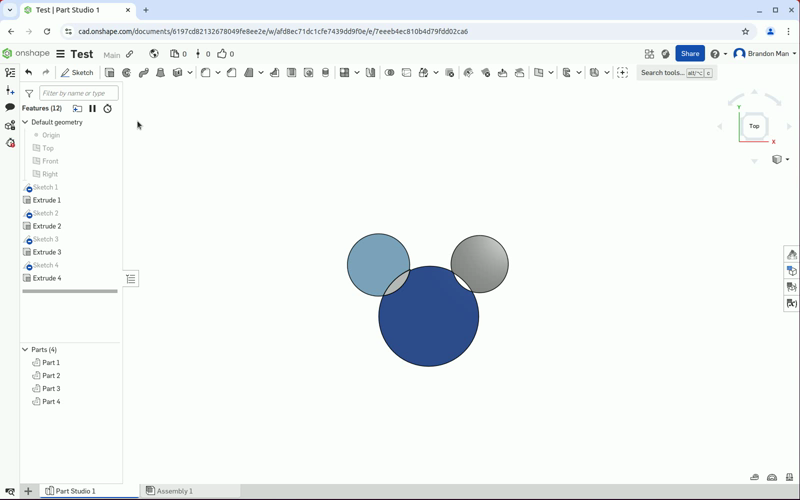
mouse_move(73, 189)
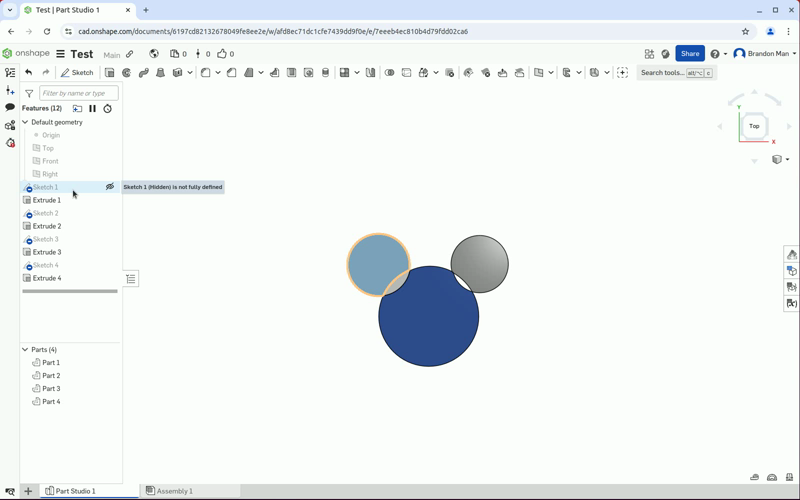
click(73, 189)
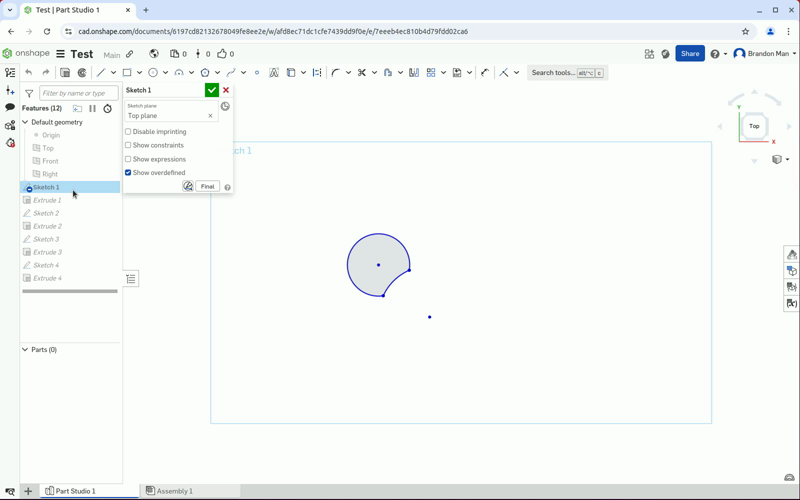
mouse_move(229, 92)
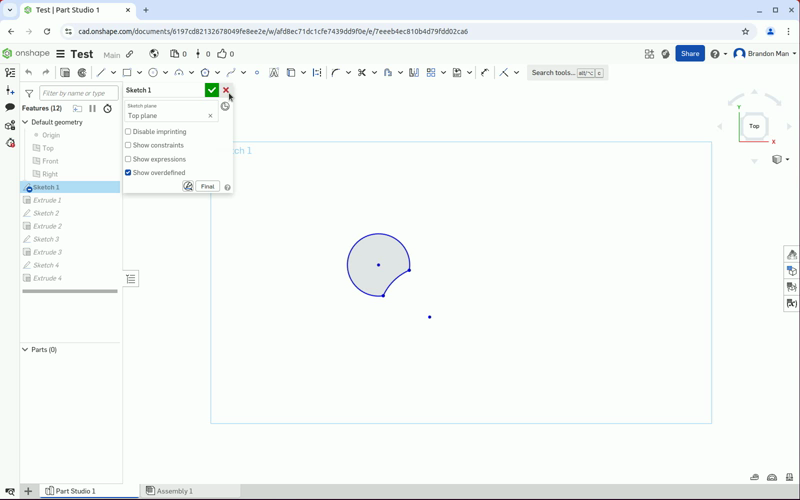
click(229, 92)
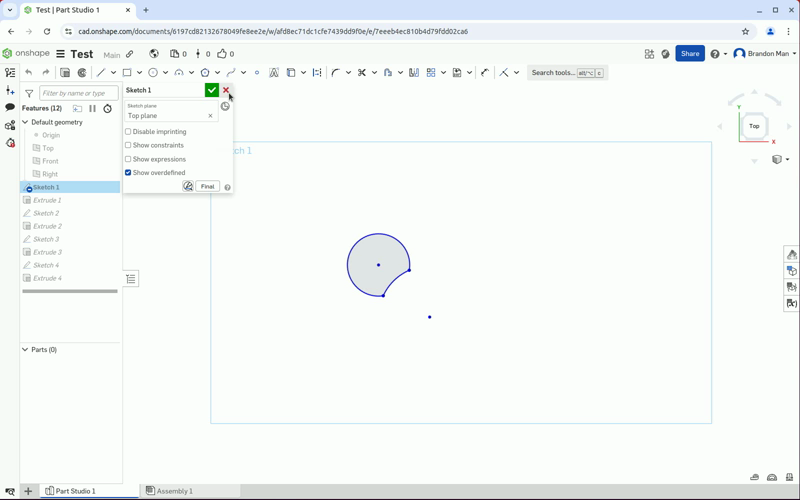
key(shift+s)
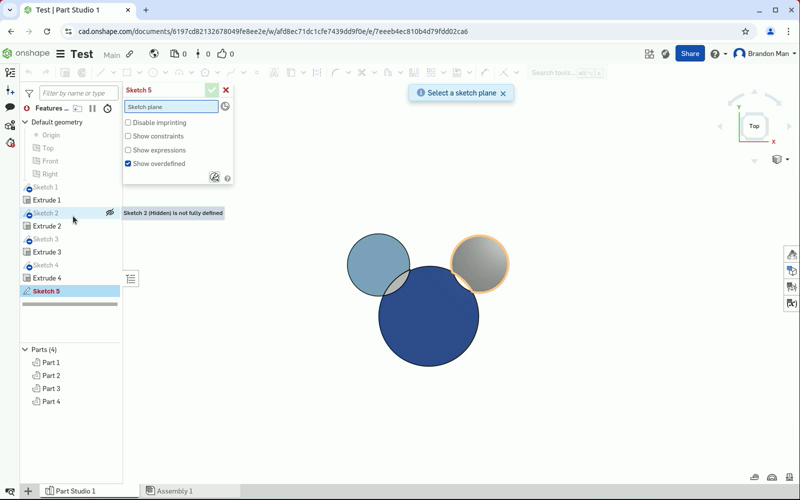
scroll(3)
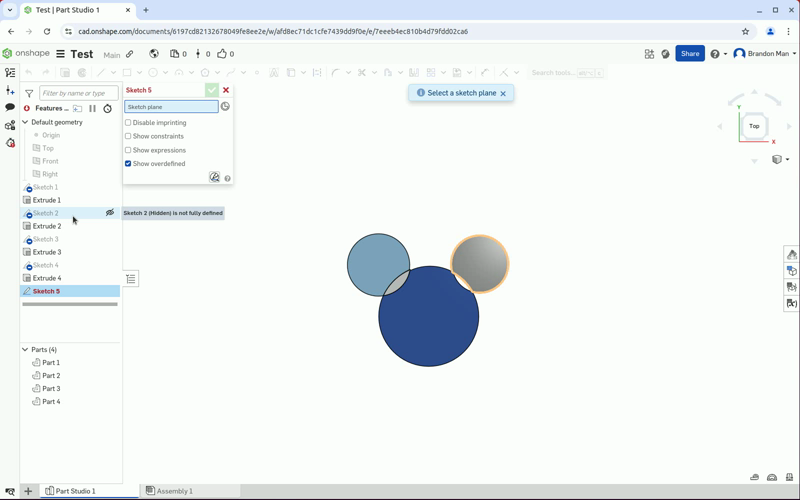
mouse_move(73, 150)
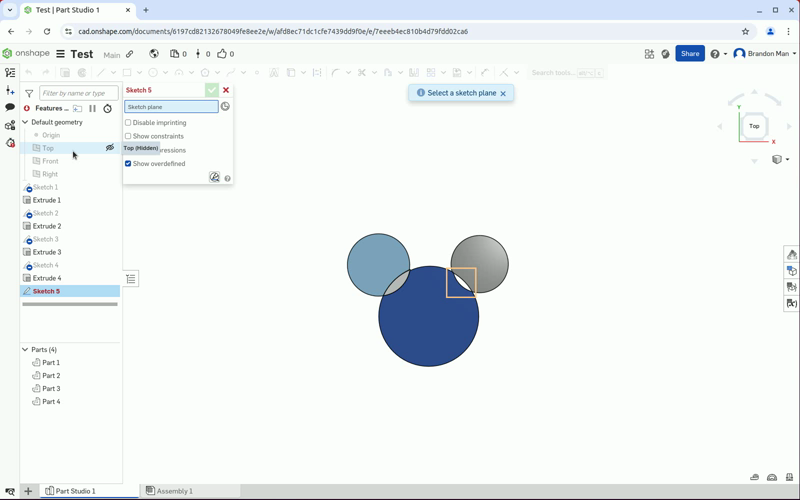
click(73, 150)
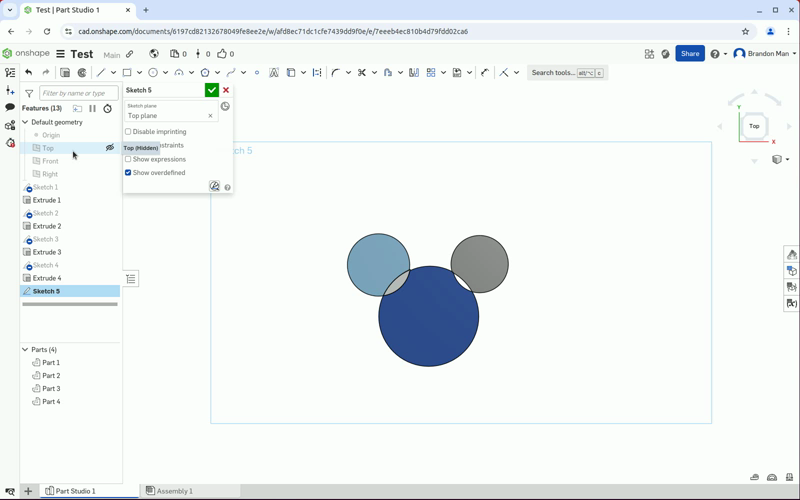
mouse_move(73, 352)
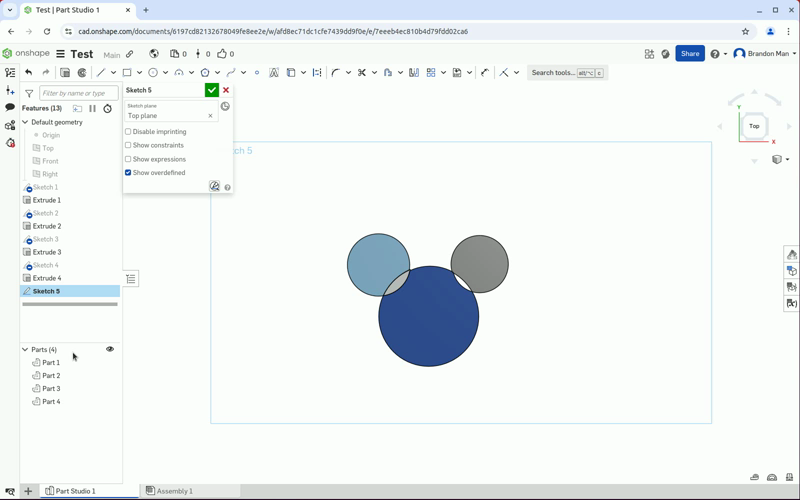
key(y)
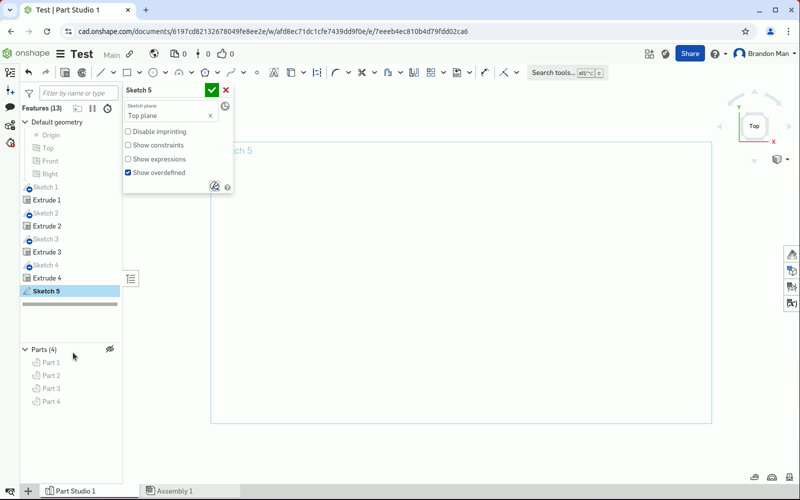
key(a)
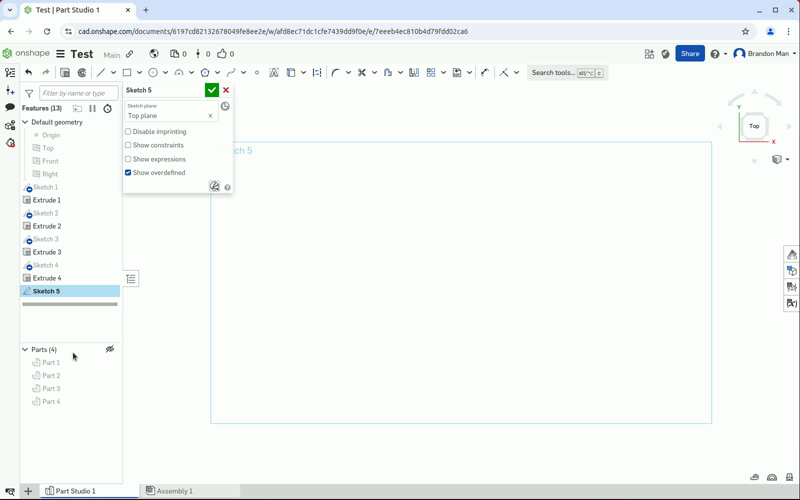
key_down(shift)
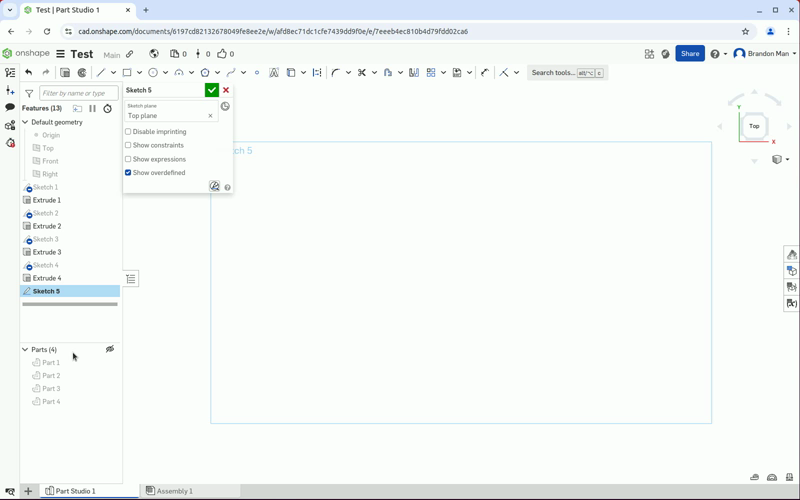
mouse_move(452, 272)
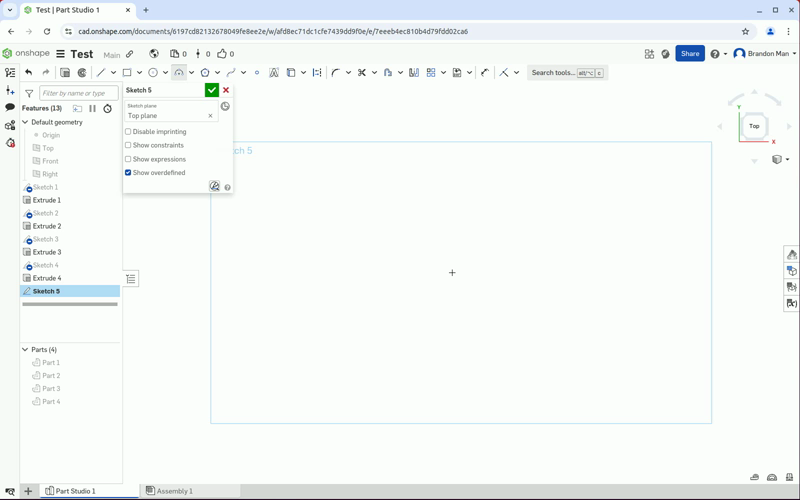
click(452, 272)
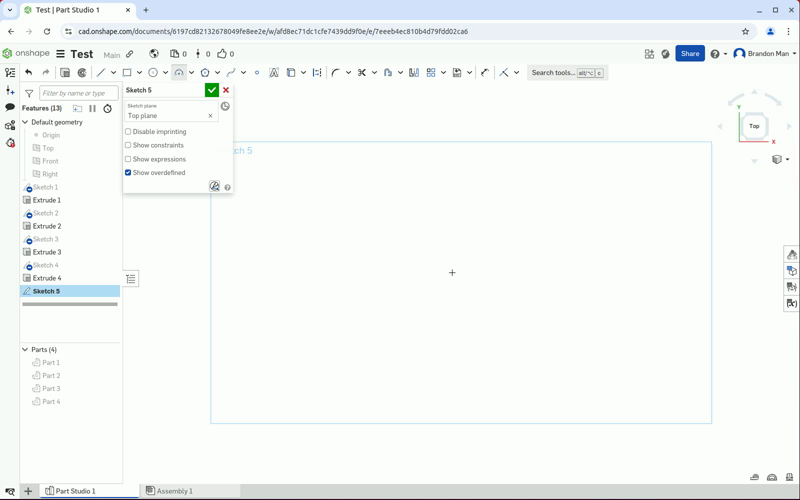
key_up(shift)
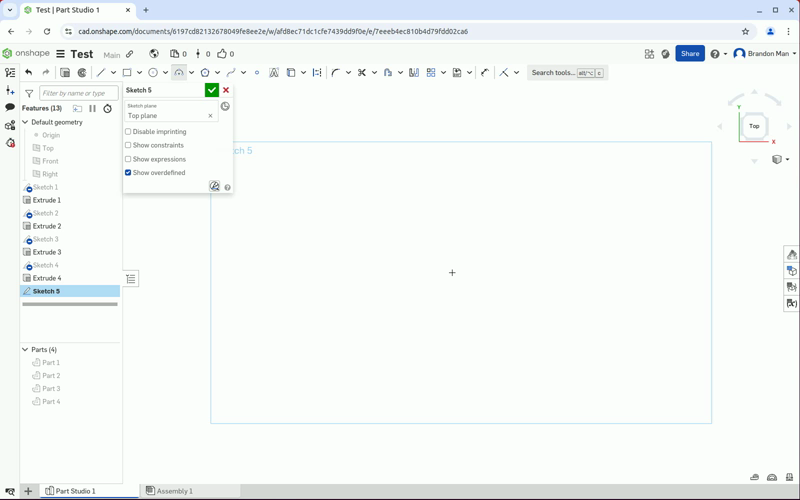
key_down(shift)
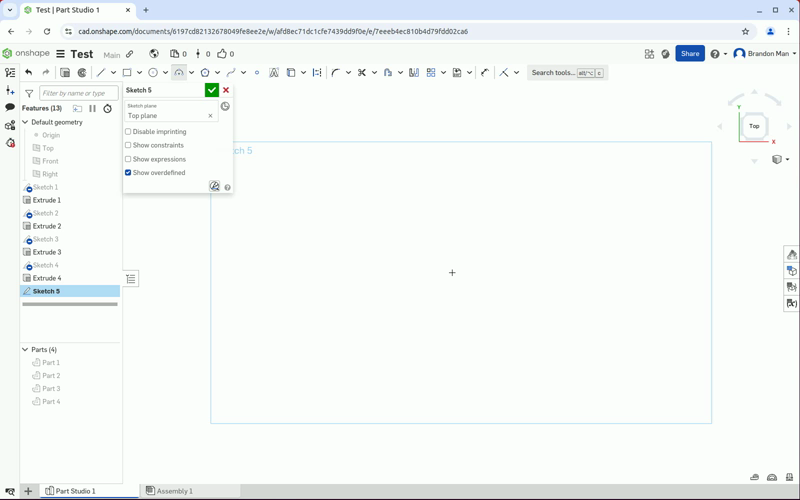
mouse_move(473, 292)
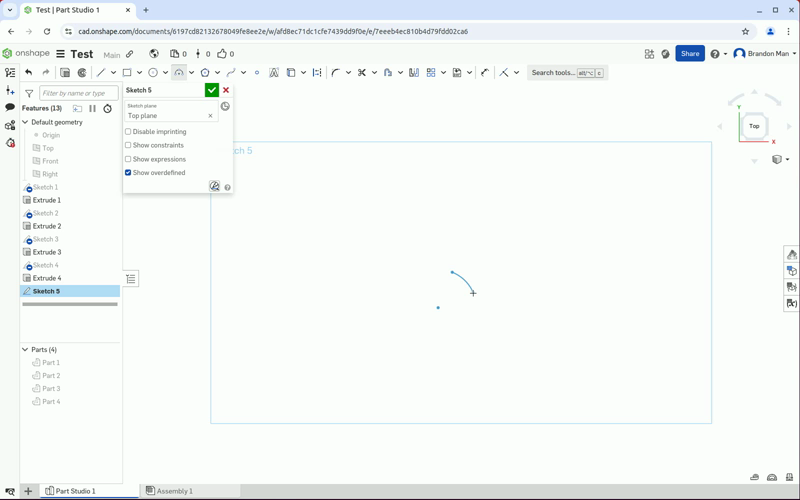
click(473, 292)
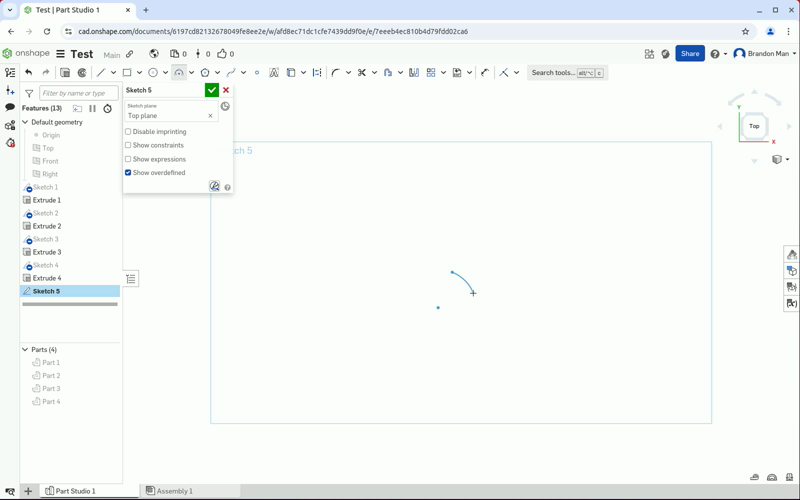
mouse_move(460, 285)
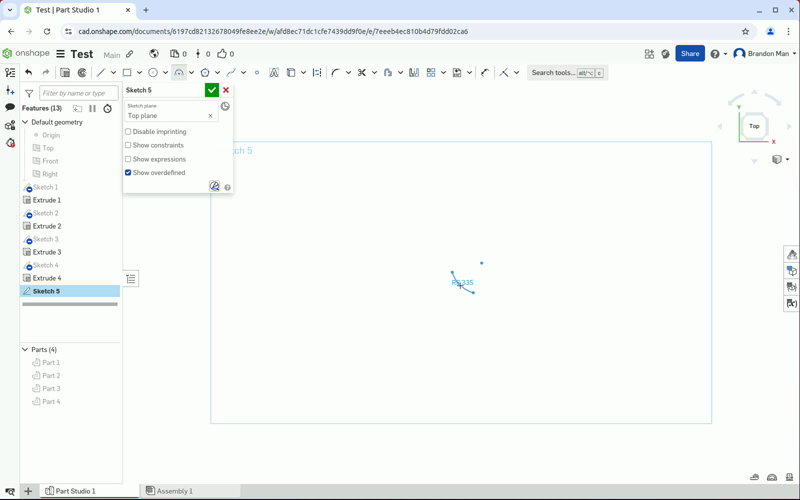
click(460, 285)
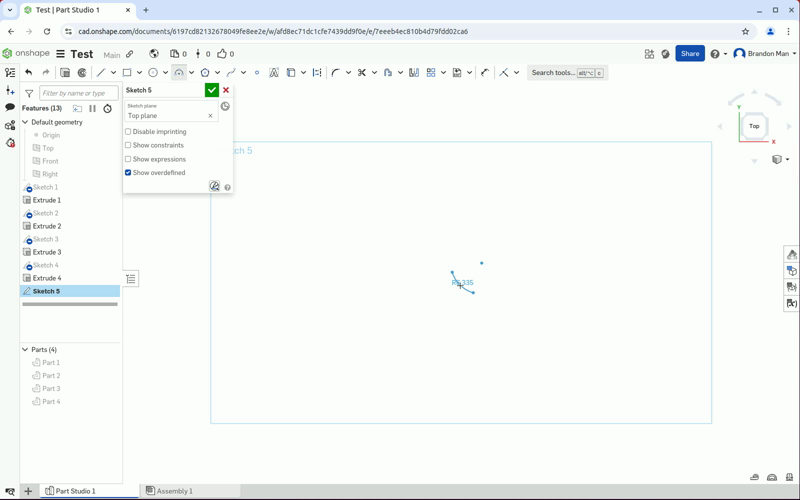
key_up(shift)
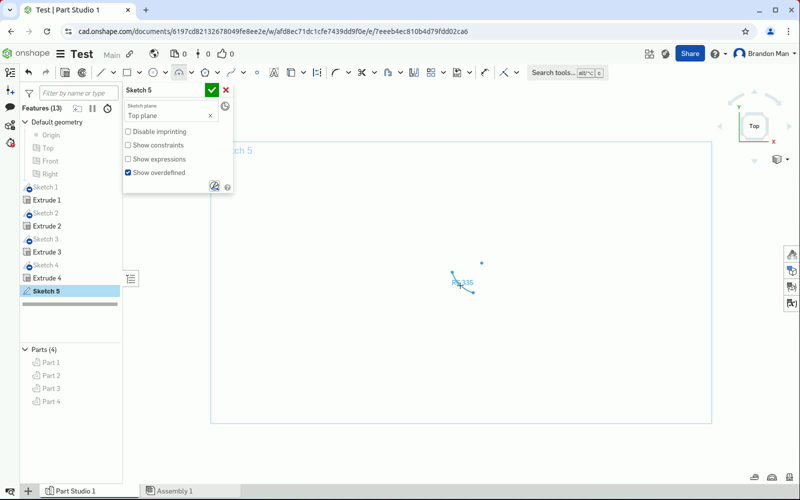
mouse_move(473, 292)
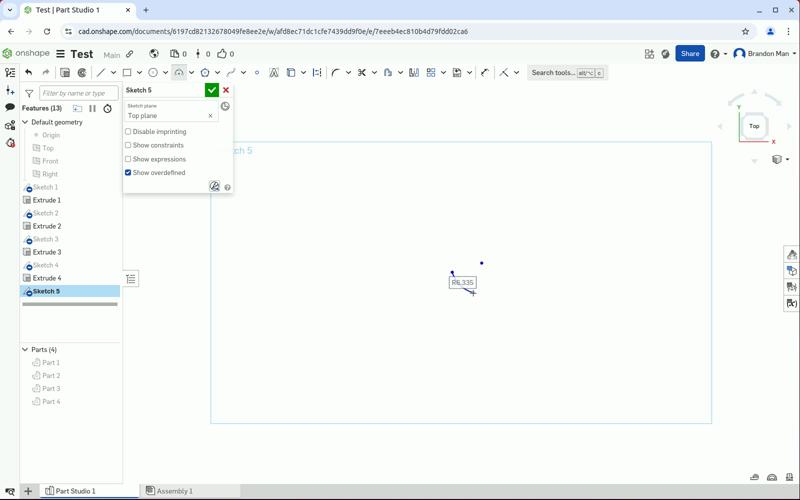
click(473, 292)
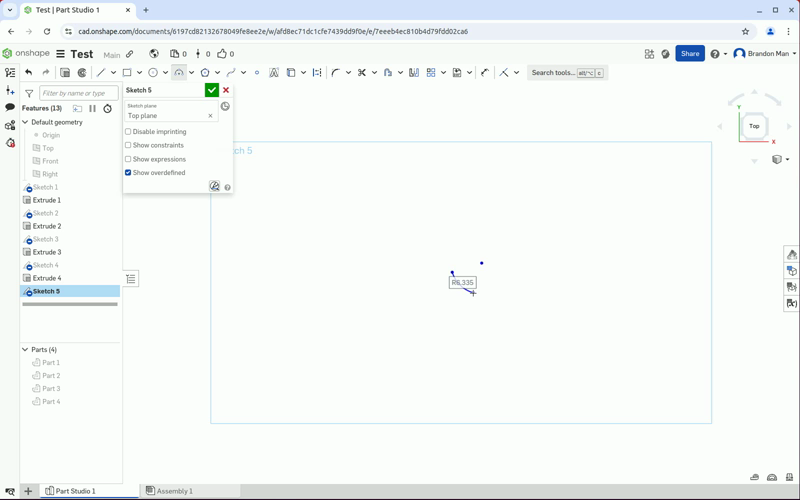
mouse_move(452, 272)
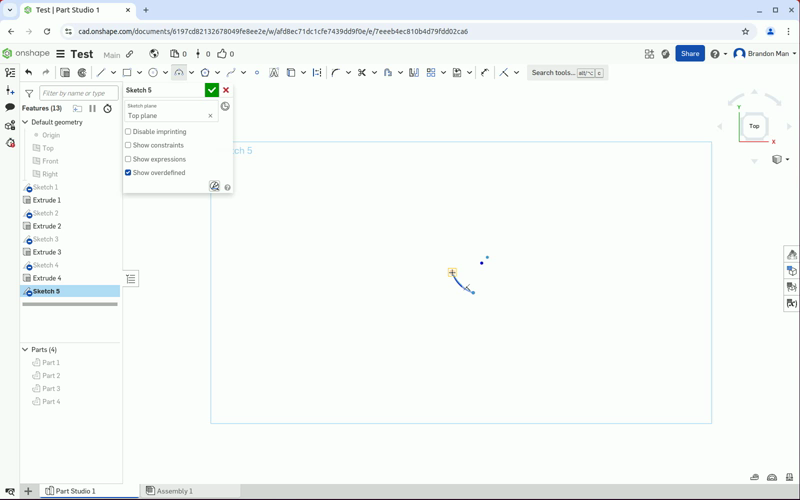
click(452, 272)
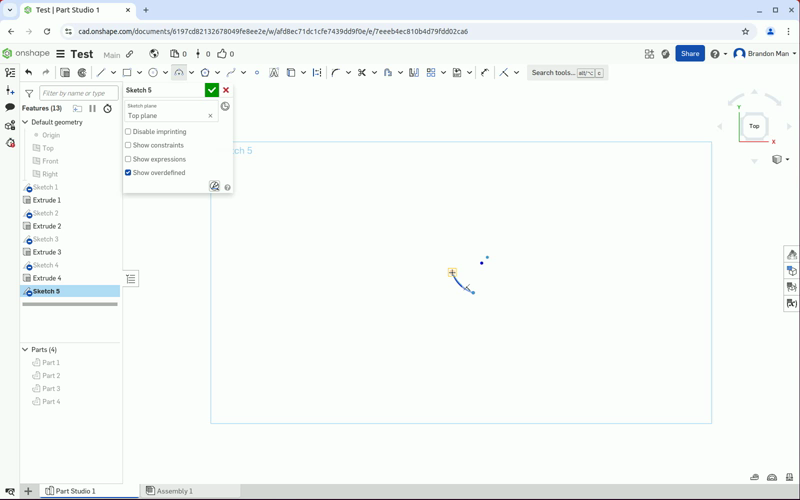
key_down(shift)
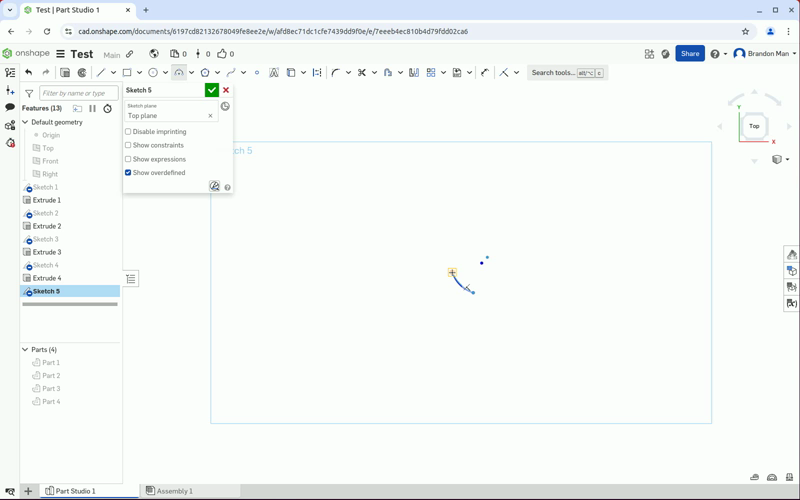
mouse_move(464, 281)
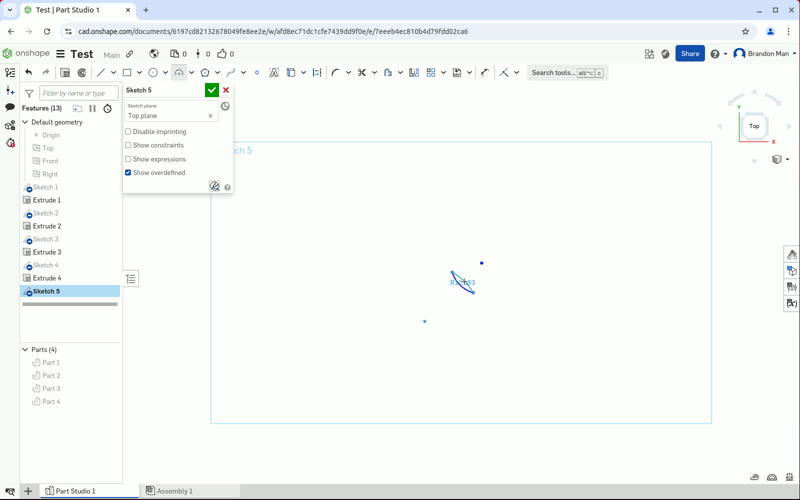
click(464, 281)
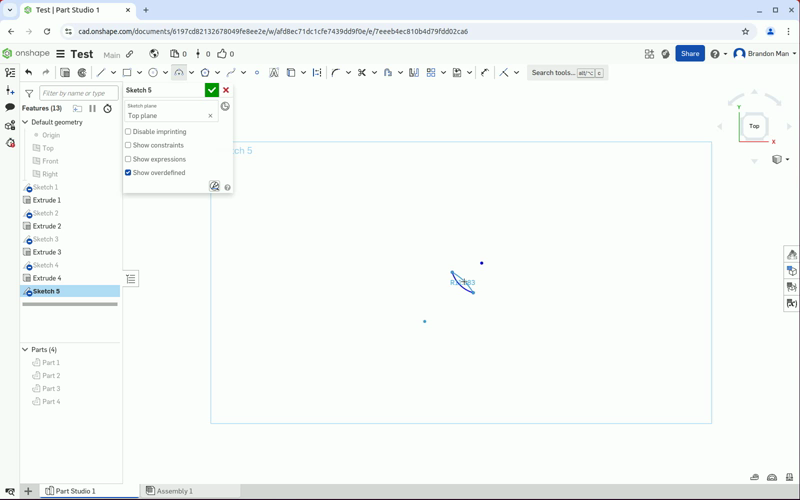
key_up(shift)
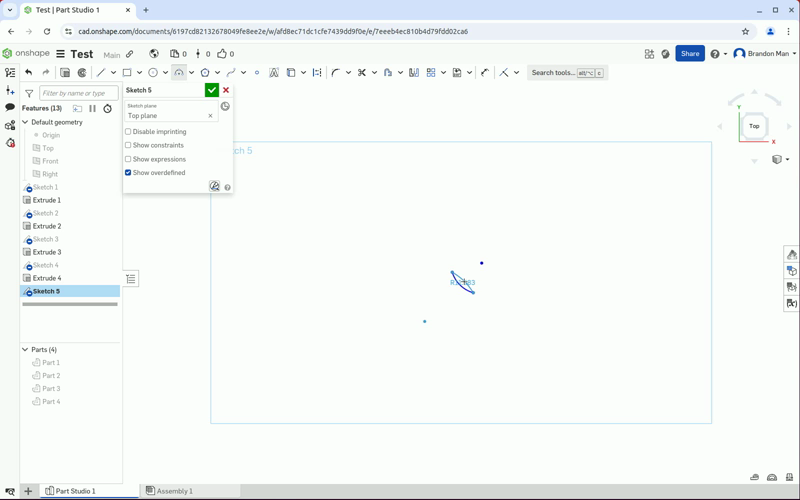
key(esc)
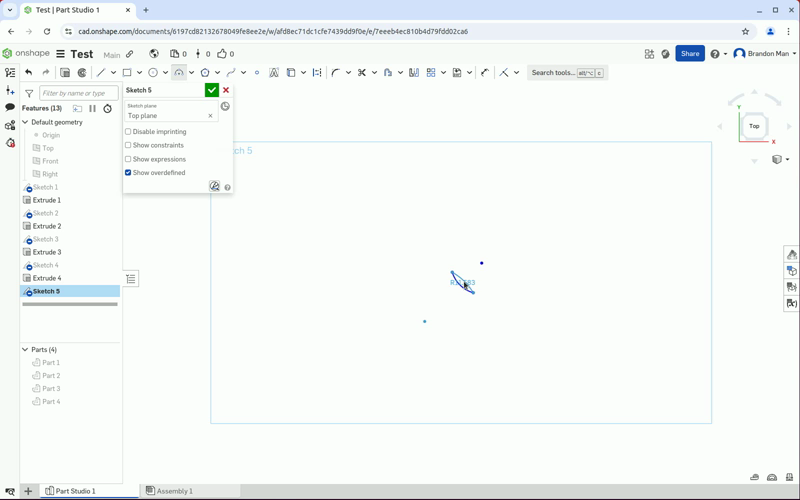
mouse_move(463, 287)
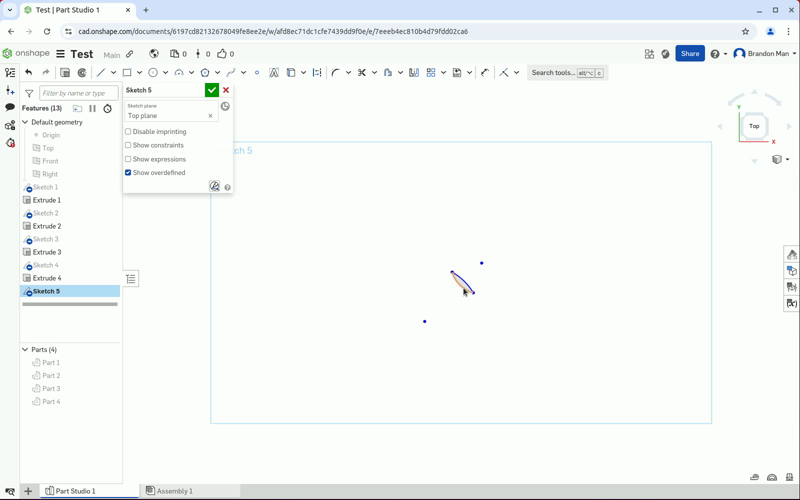
scroll(6)
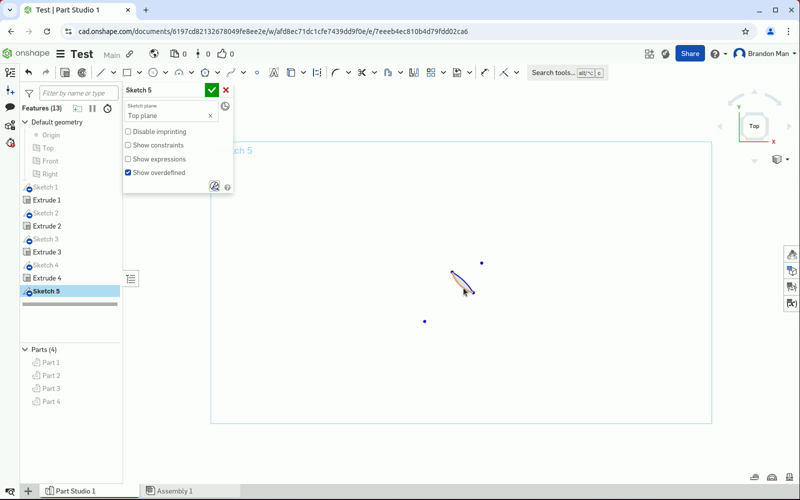
scroll(6)
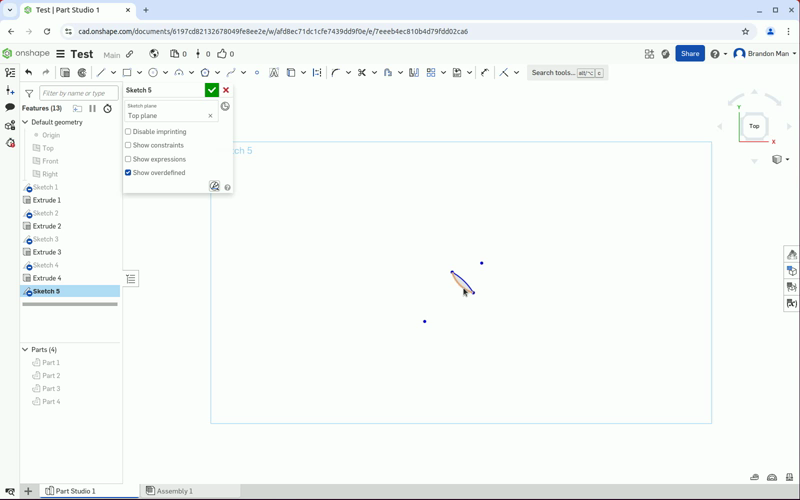
scroll(6)
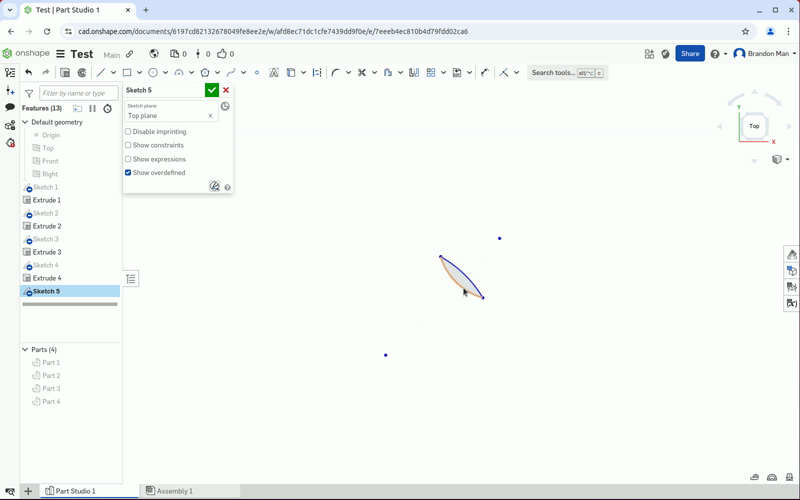
scroll(6)
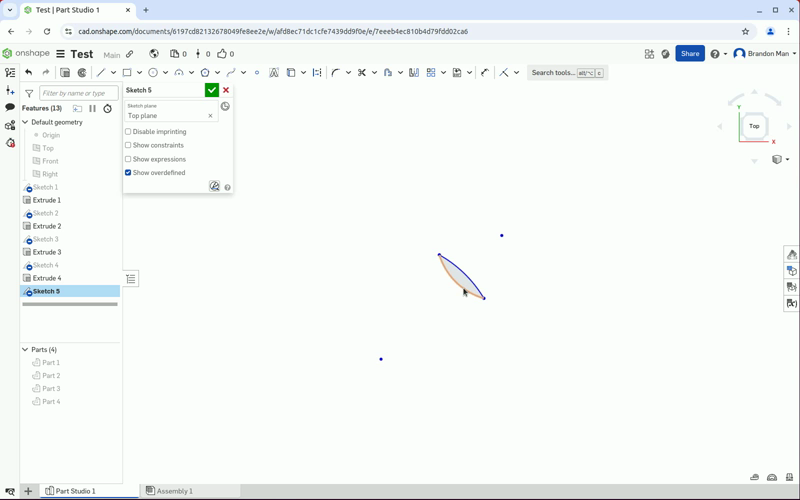
scroll(6)
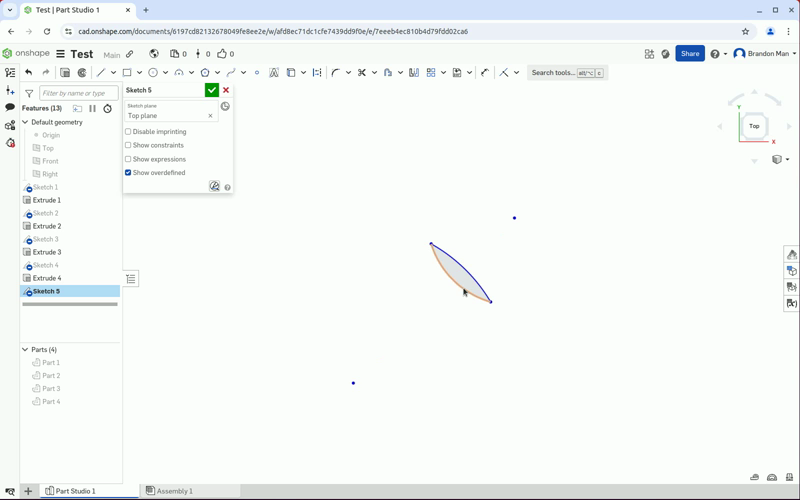
scroll(6)
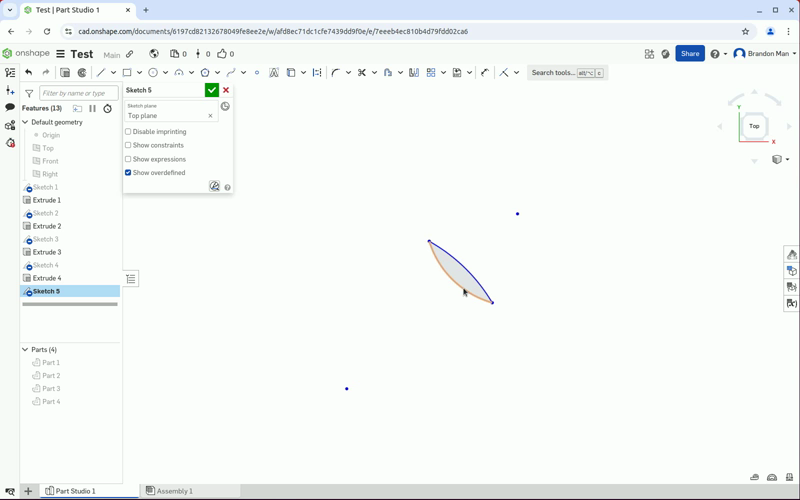
scroll(6)
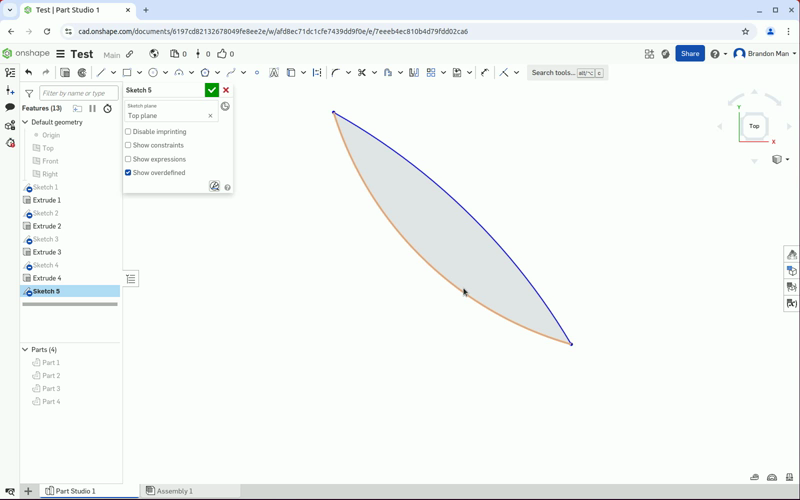
click(463, 287)
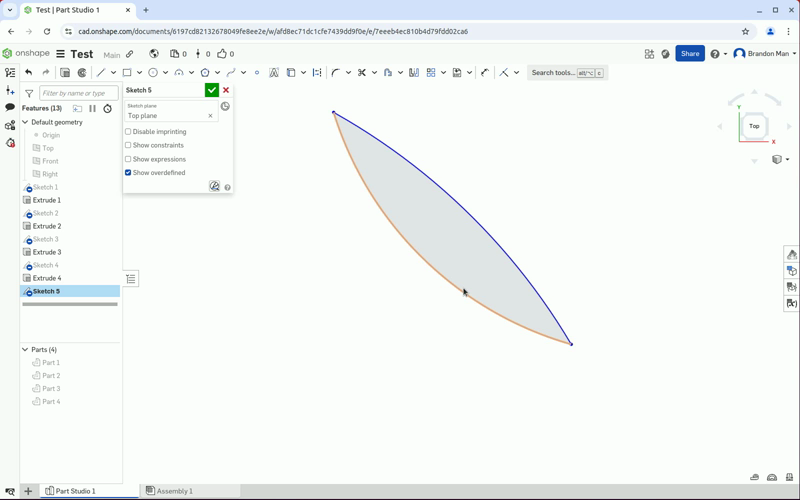
scroll(-6)
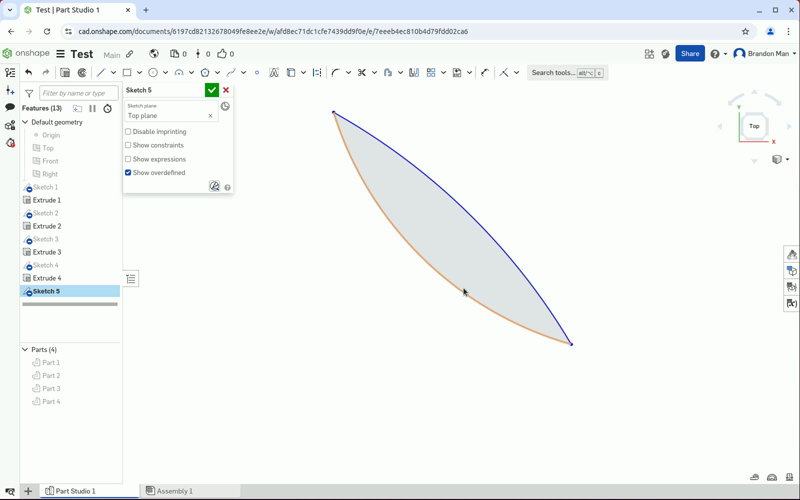
scroll(-6)
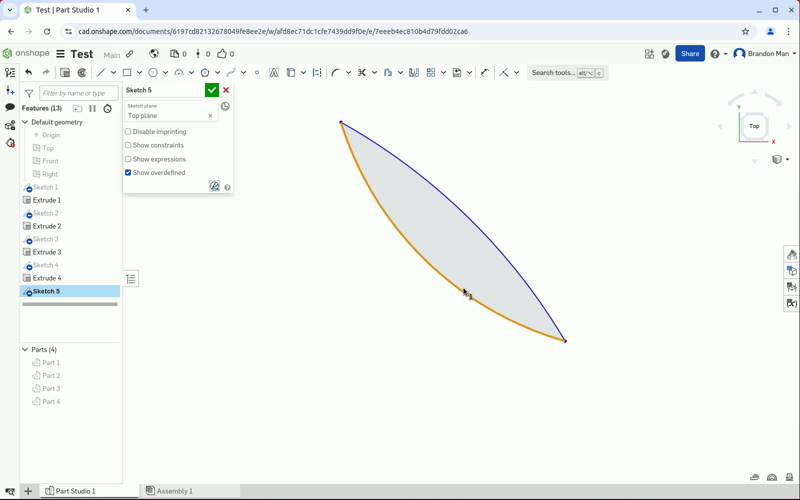
scroll(-6)
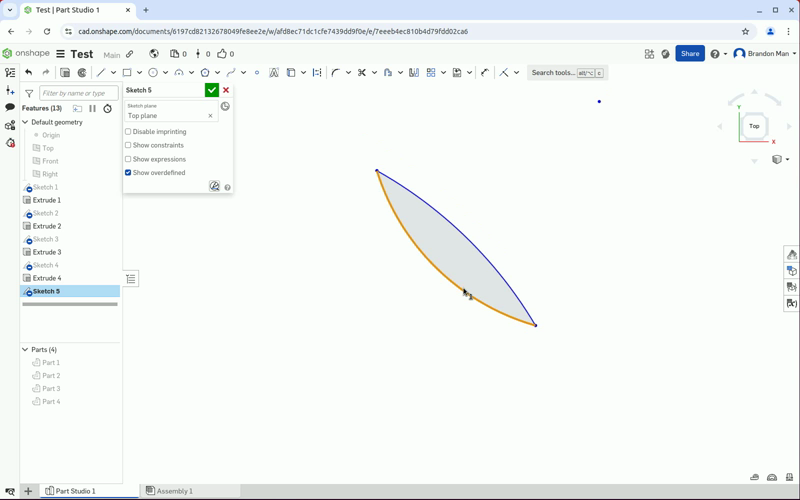
scroll(-6)
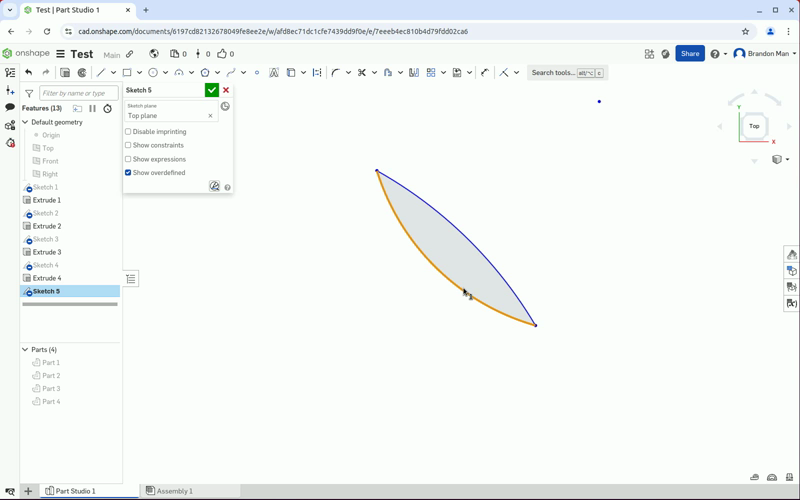
scroll(-6)
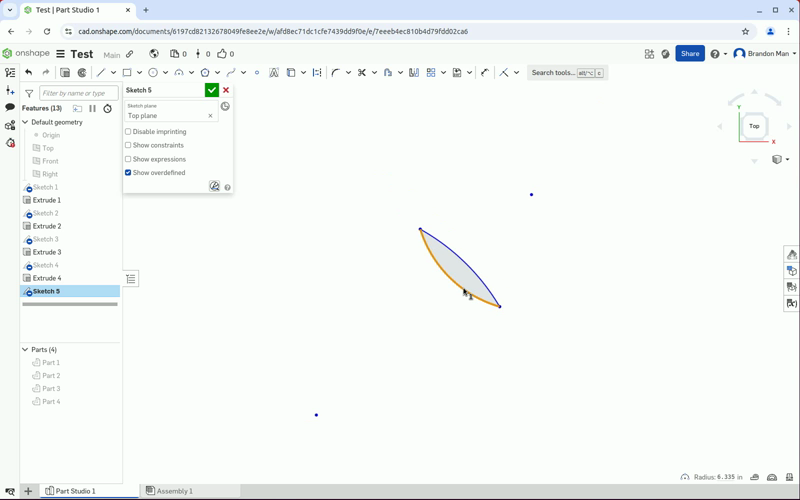
scroll(-6)
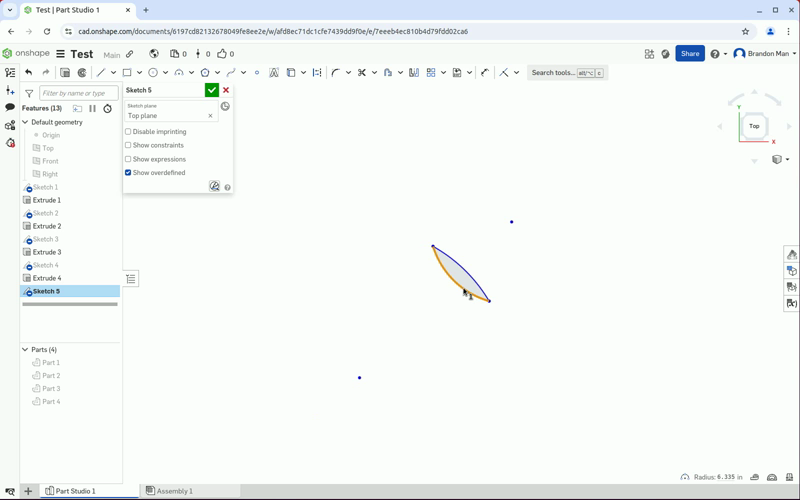
scroll(-6)
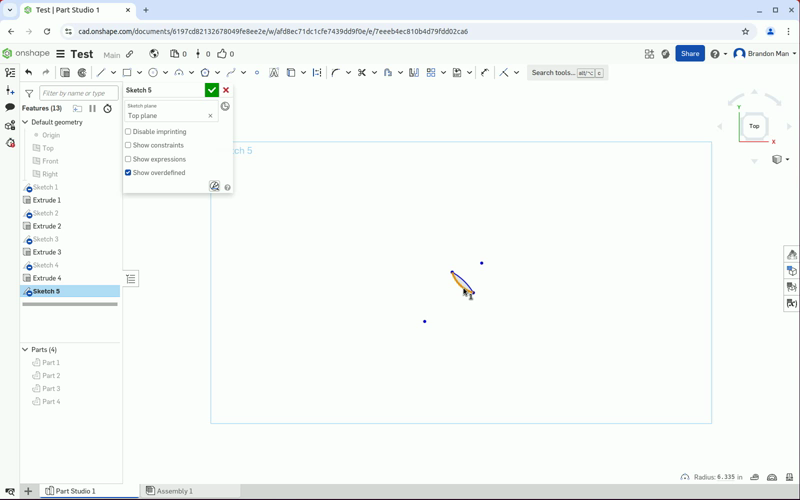
mouse_move(73, 352)
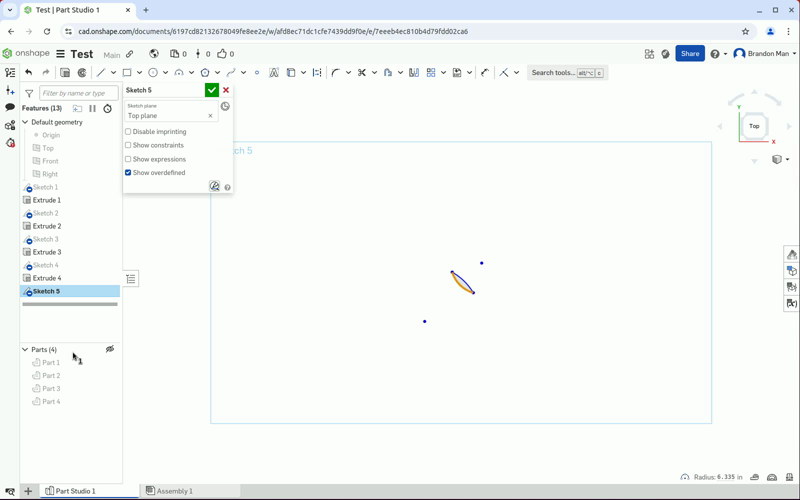
key(shift+y)
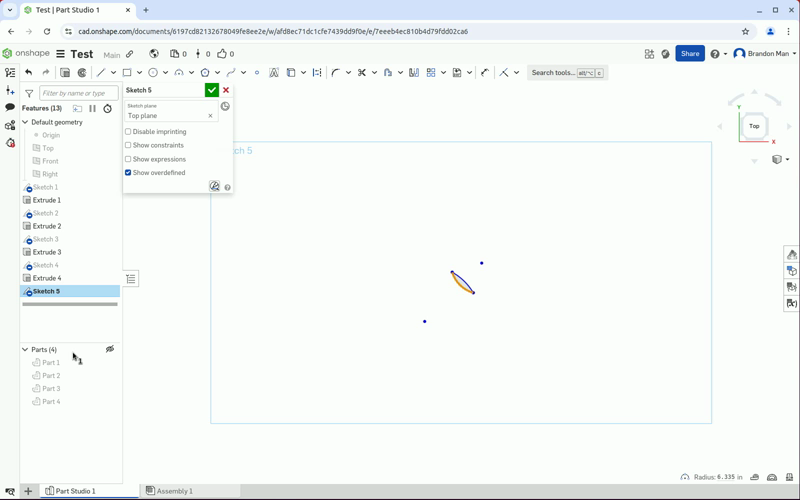
key(shift+e)
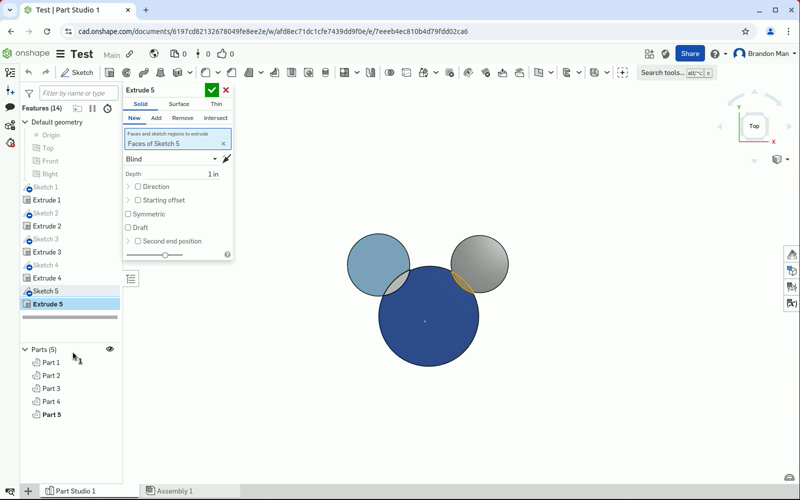
mouse_move(143, 106)
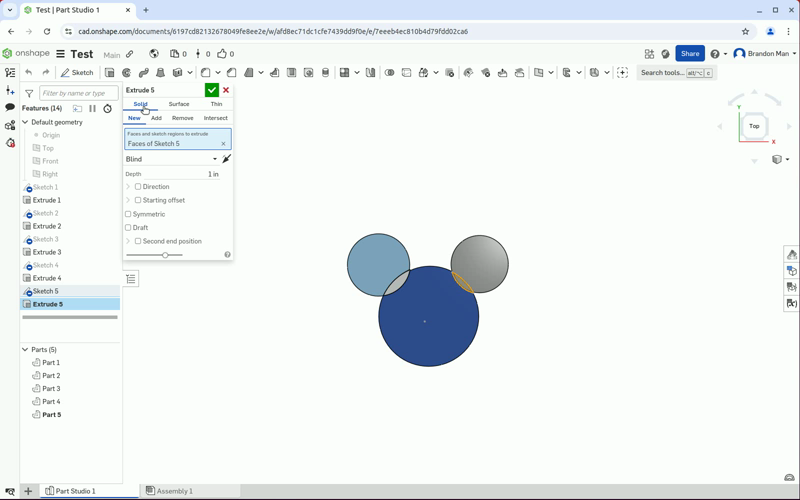
click(143, 106)
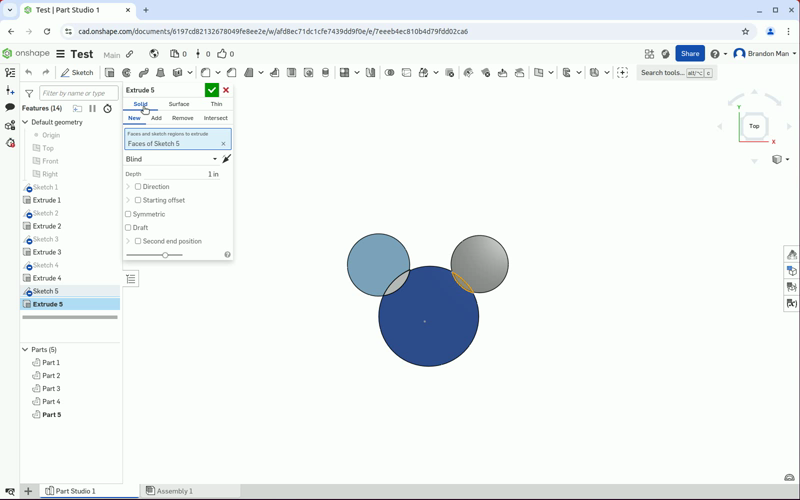
mouse_move(137, 120)
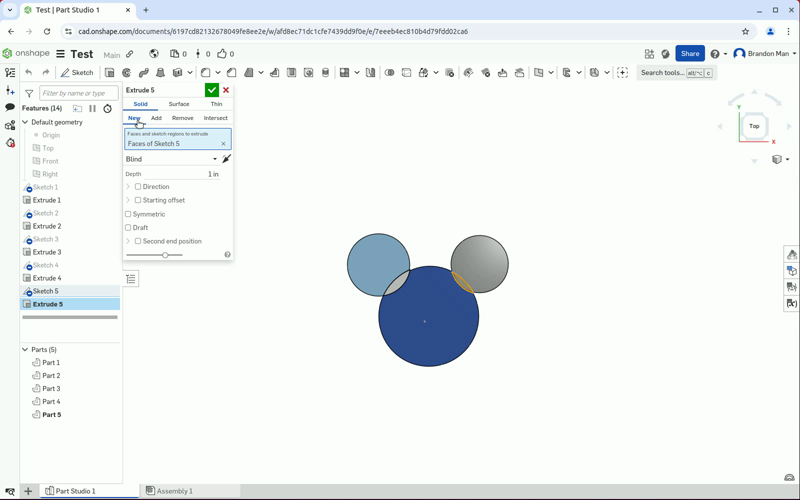
click(137, 120)
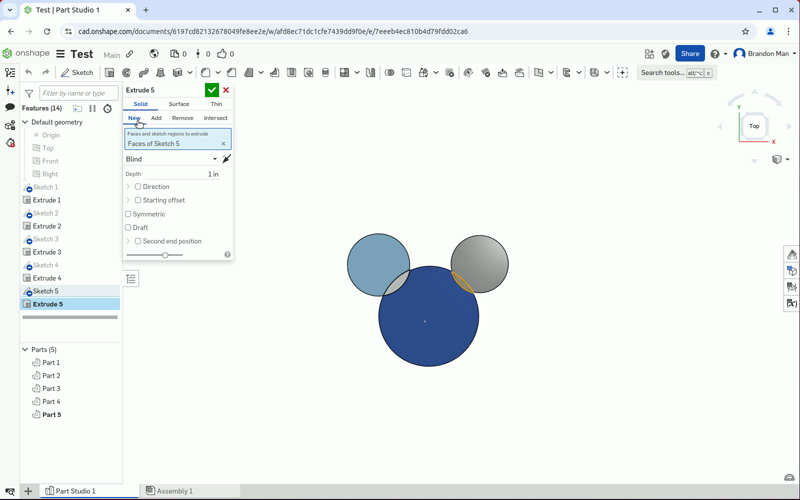
key(tab, 4)
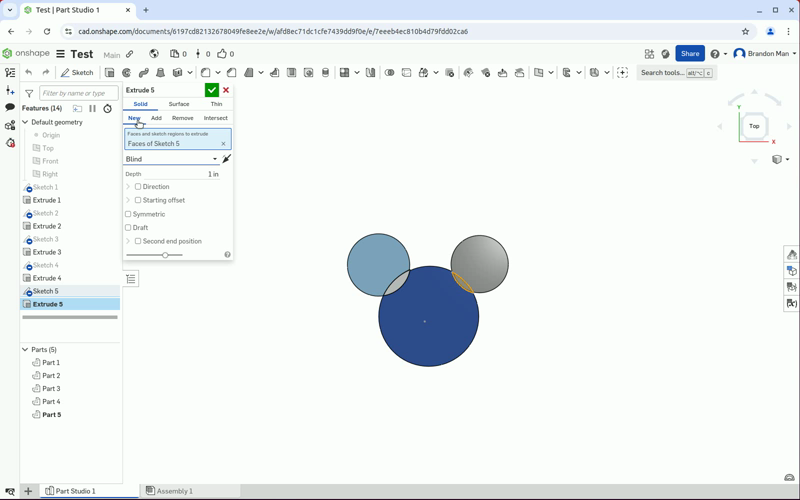
text(12.036)
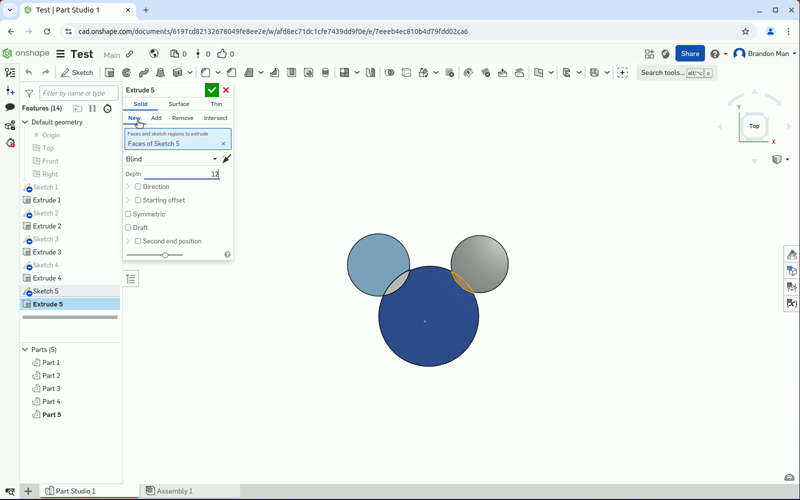
key(enter)
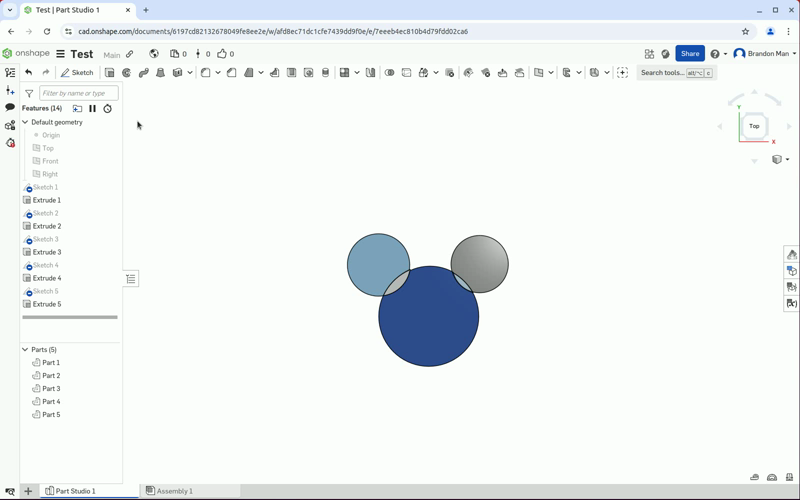
key(shift+h)
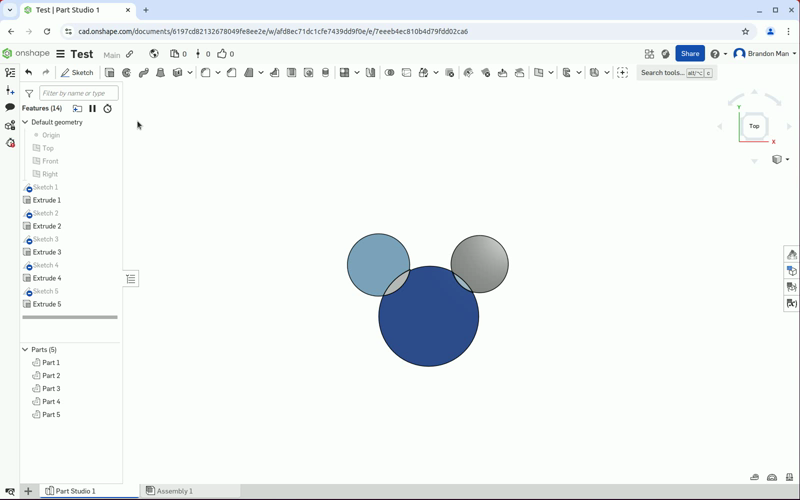
key(shift+h)
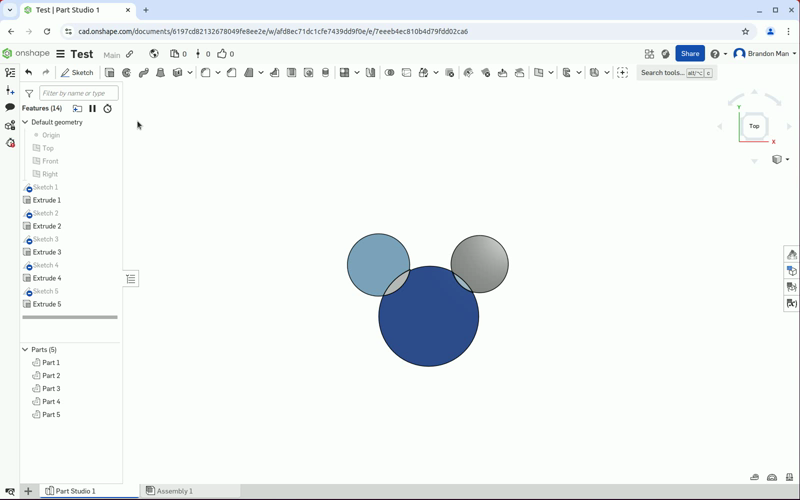
key(shift+7)
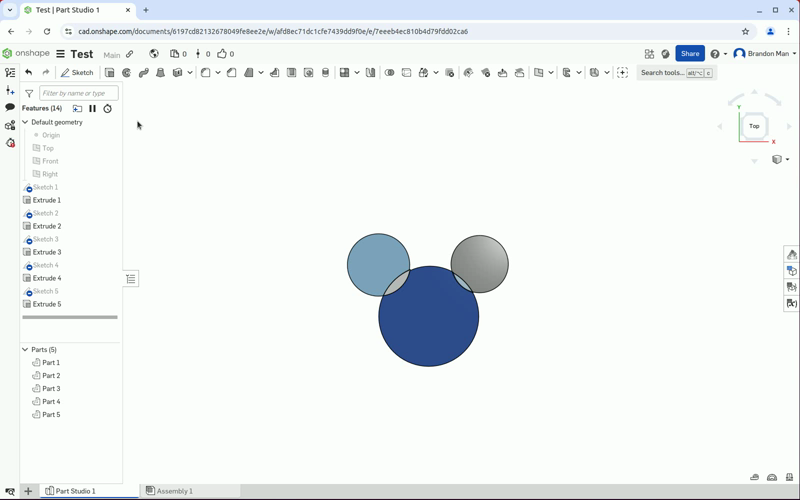
key(up, 3)
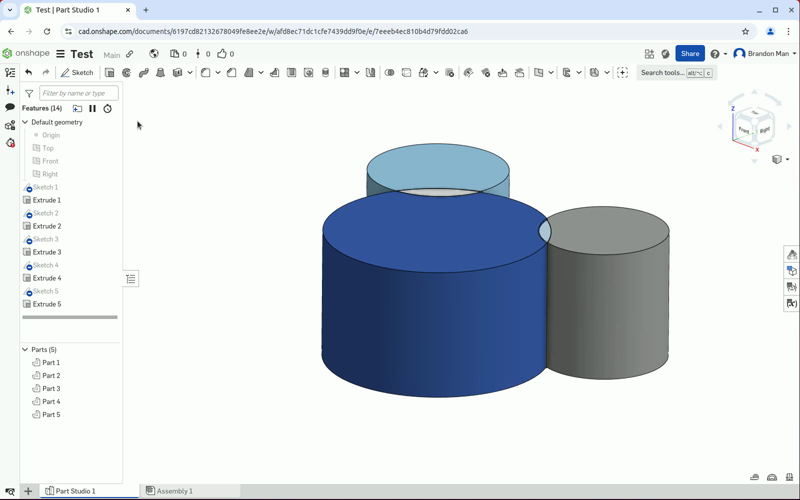
key(left, 3)
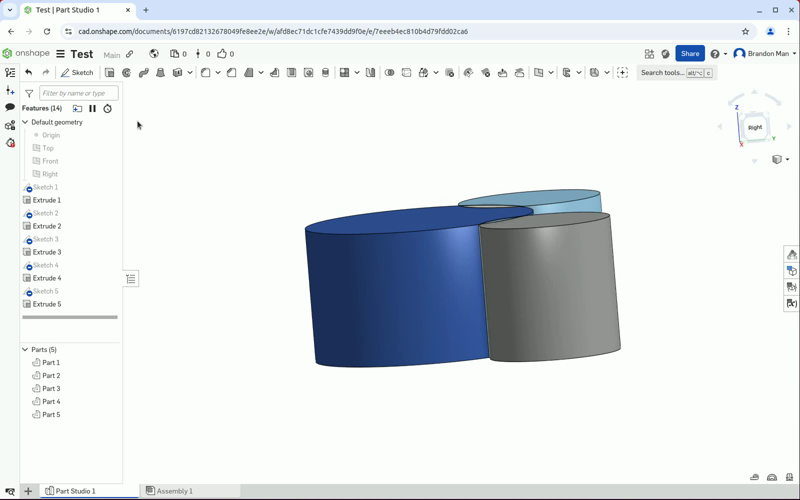
key(right, 3)
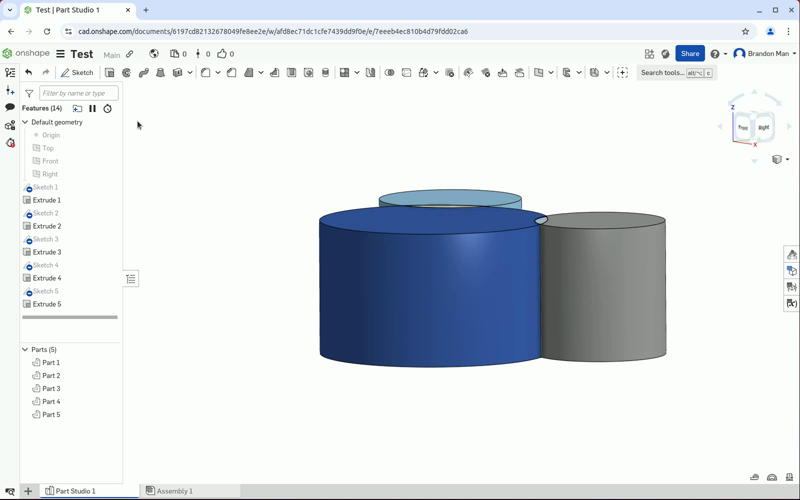
key(down, 3)
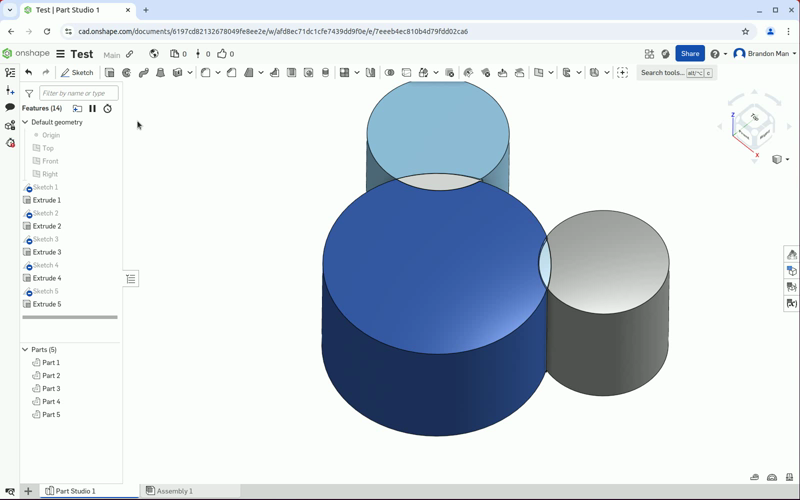
mouse_move(73, 189)
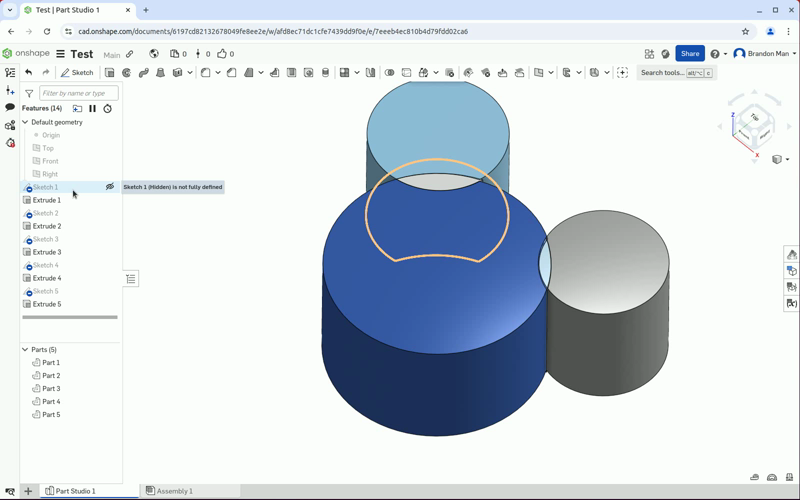
click(73, 189)